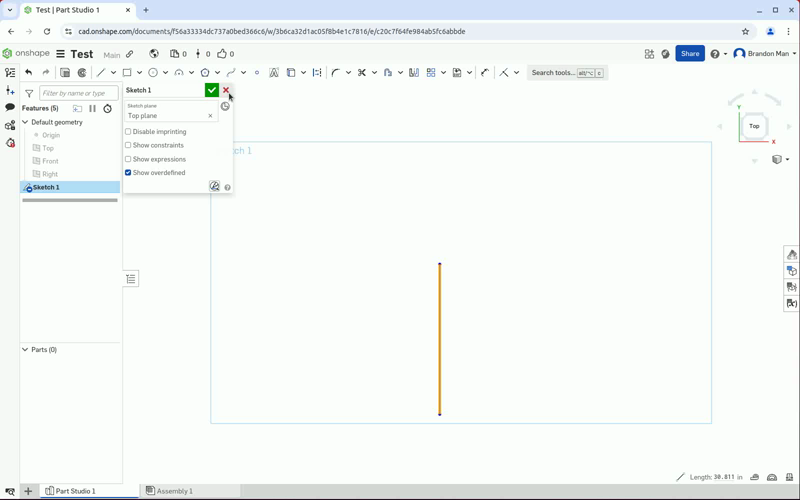
key(shift+h)
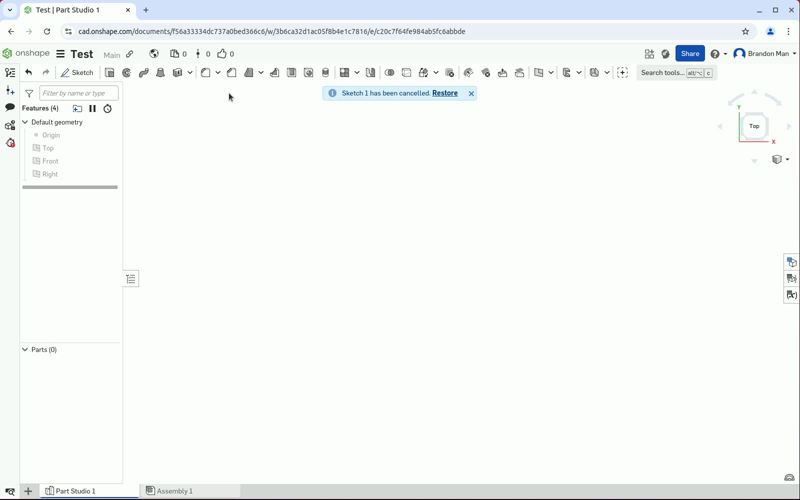
mouse_move(73, 352)
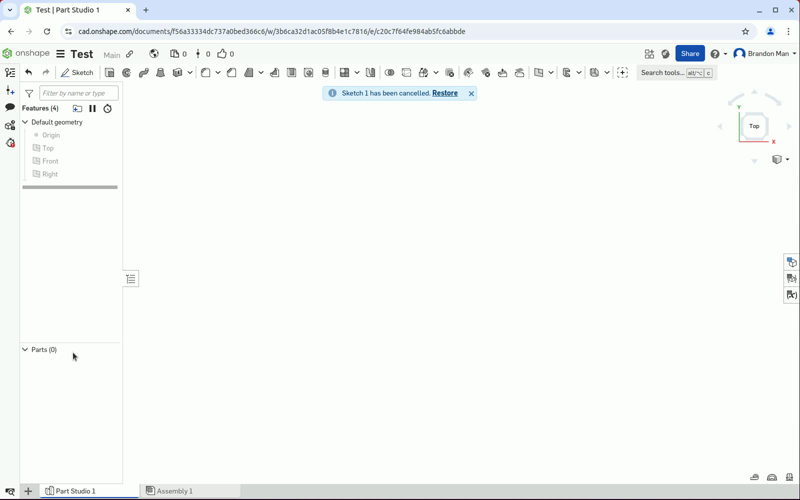
key(y)
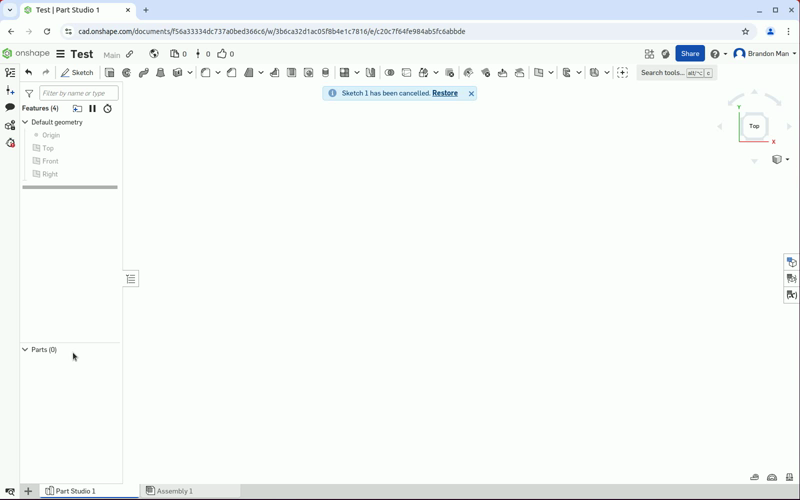
key(shift+p)
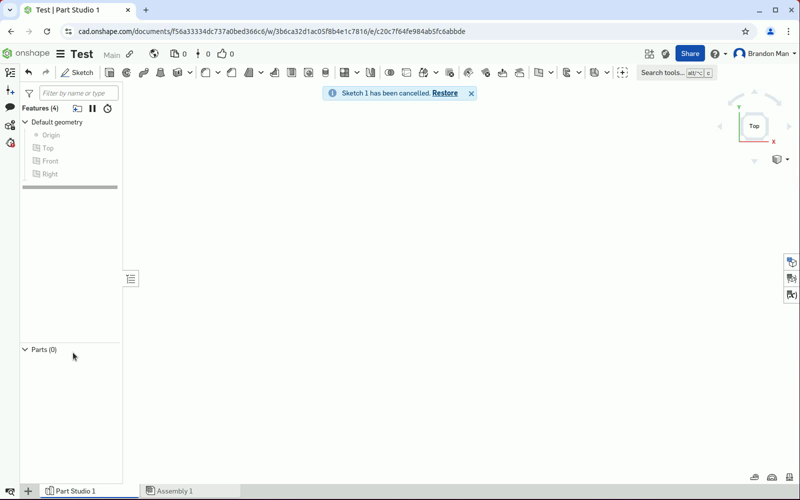
key(space)
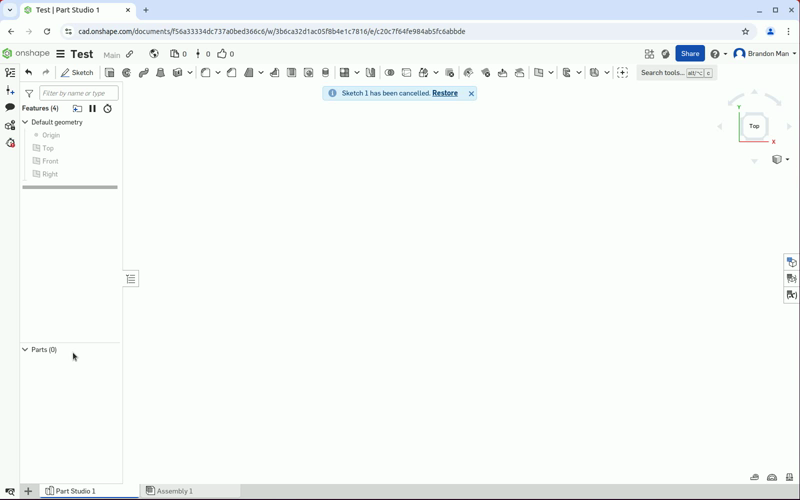
key_down(shift)
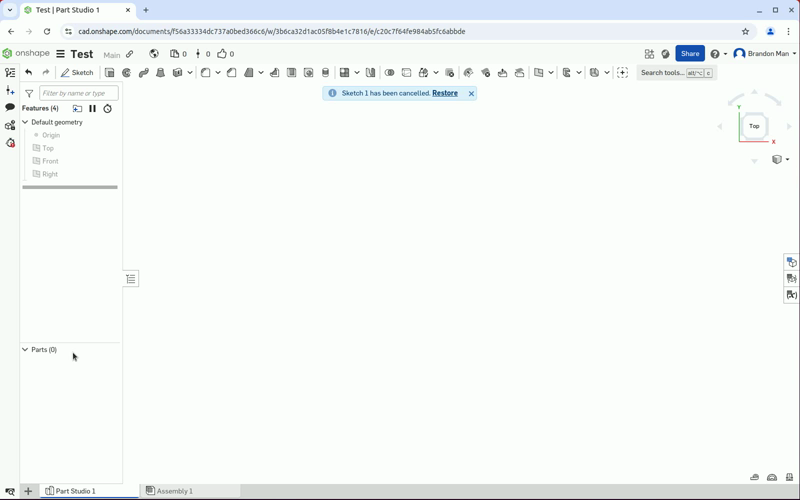
key(up)
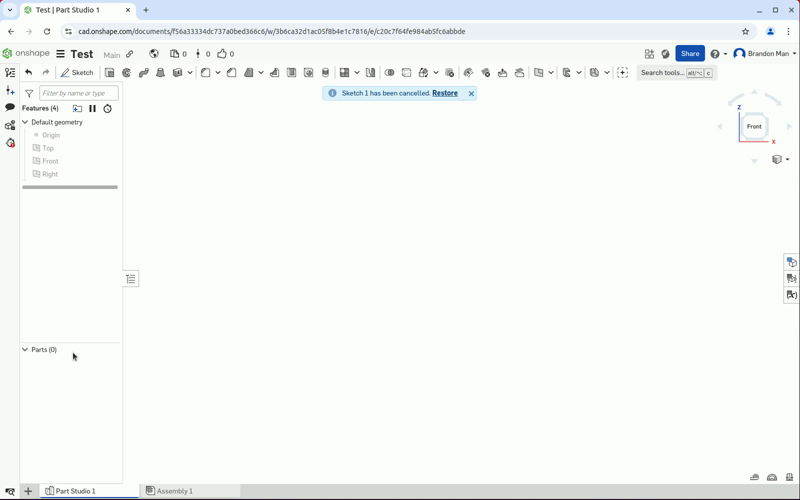
key_up(shift)
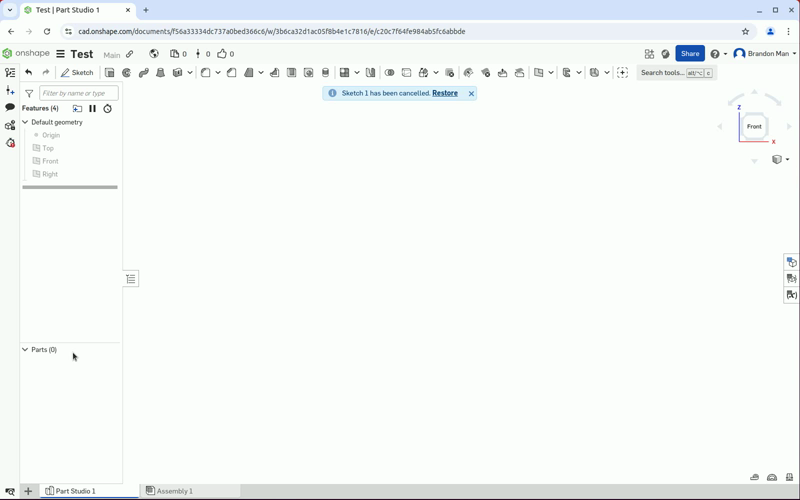
key(space)
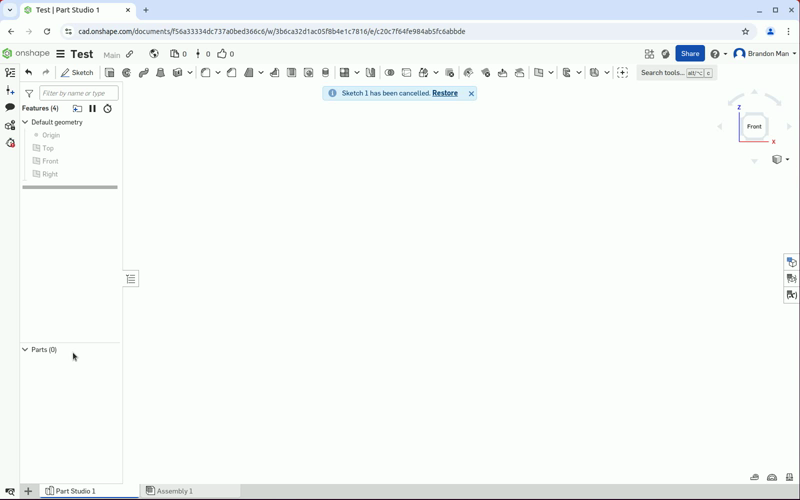
key_down(shift)
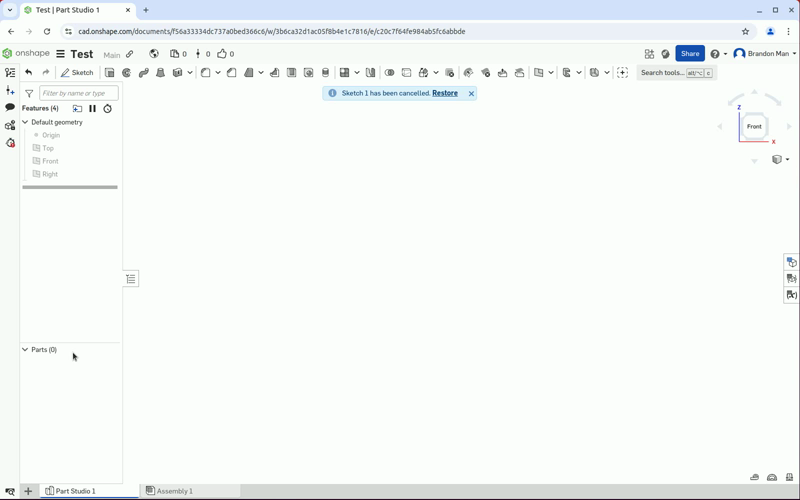
key(left)
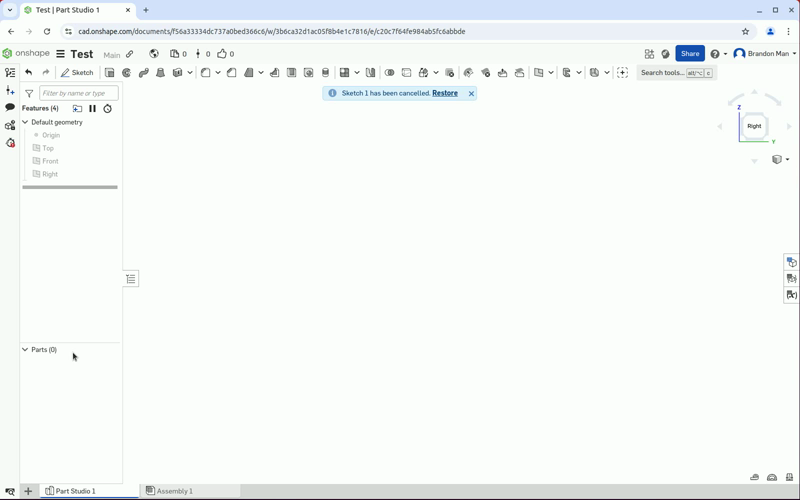
key_up(shift)
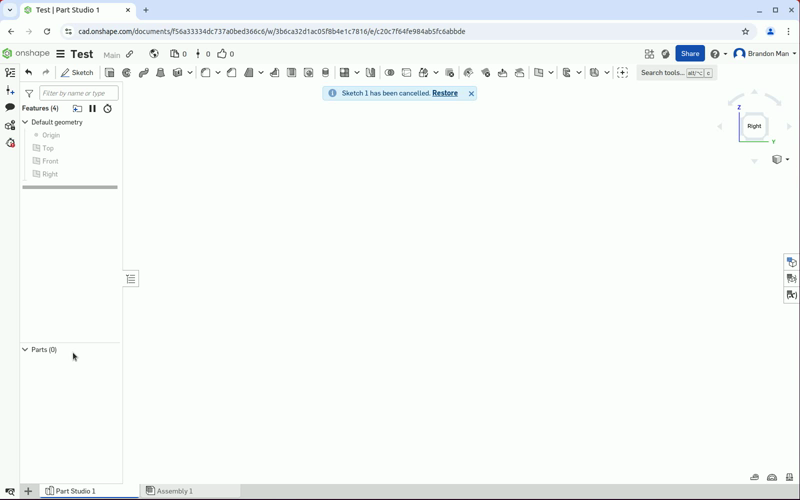
mouse_move(73, 352)
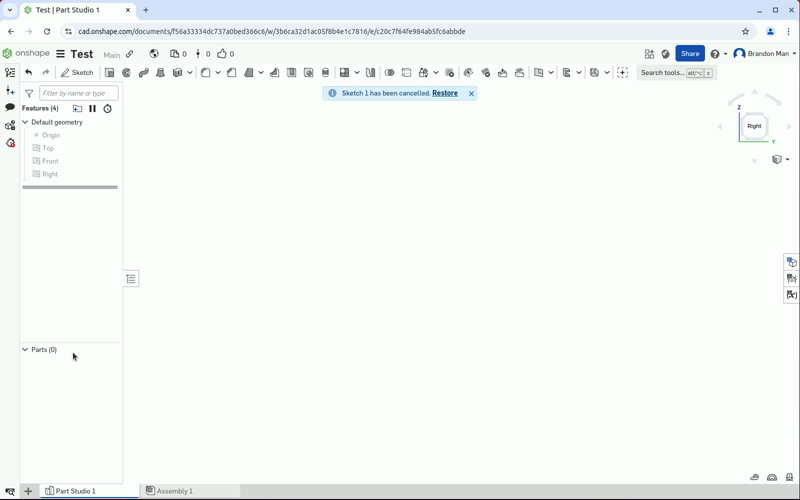
key(shift+y)
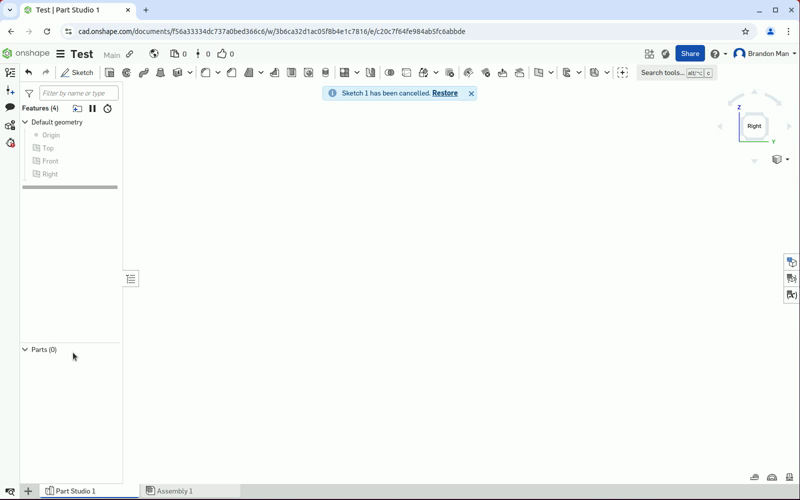
key(shift+s)
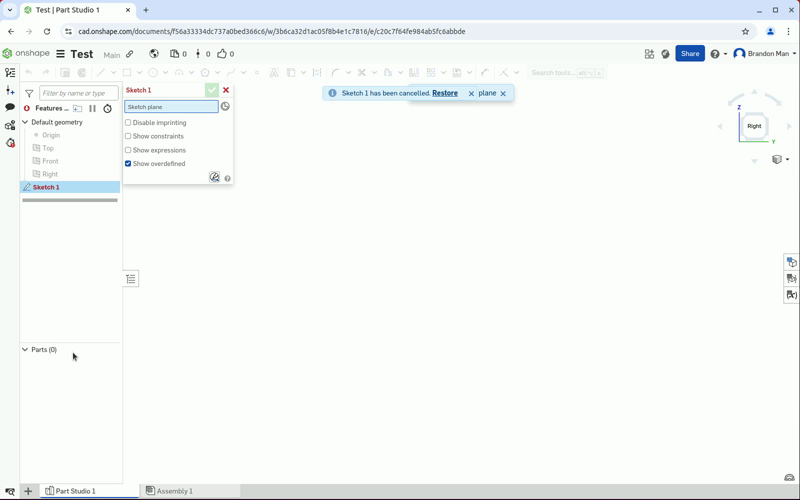
mouse_move(73, 176)
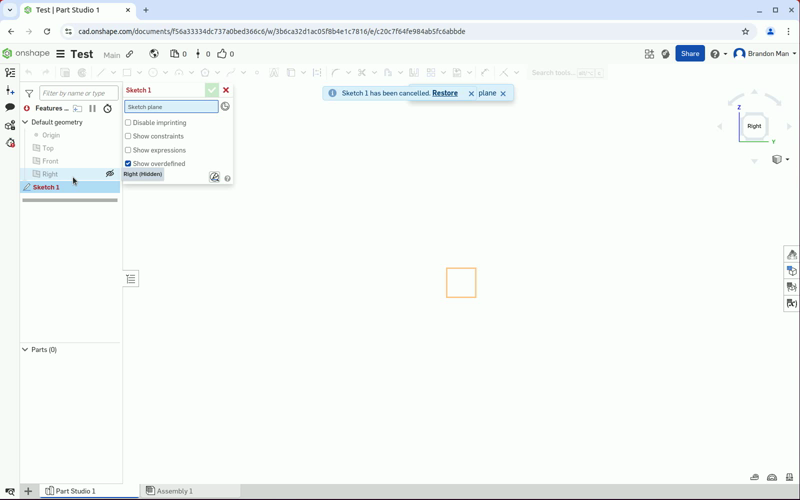
click(73, 176)
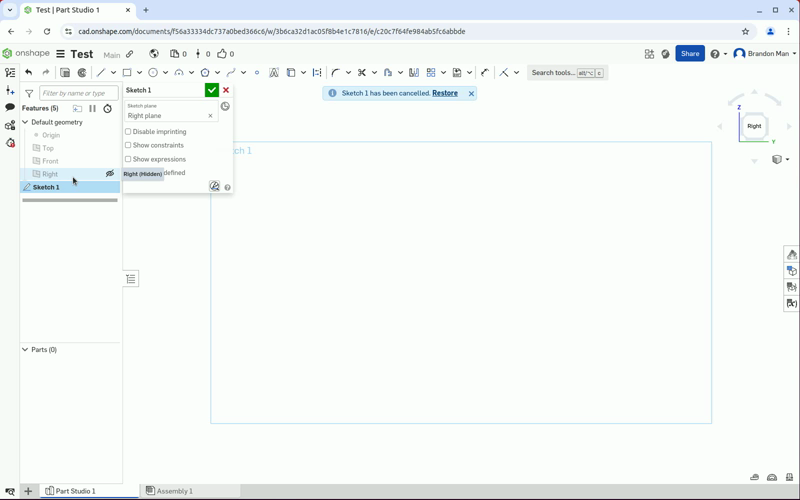
mouse_move(73, 352)
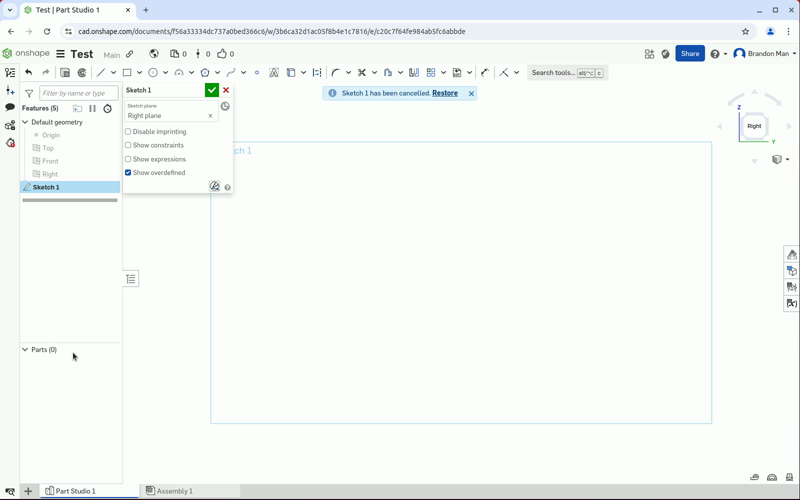
key(y)
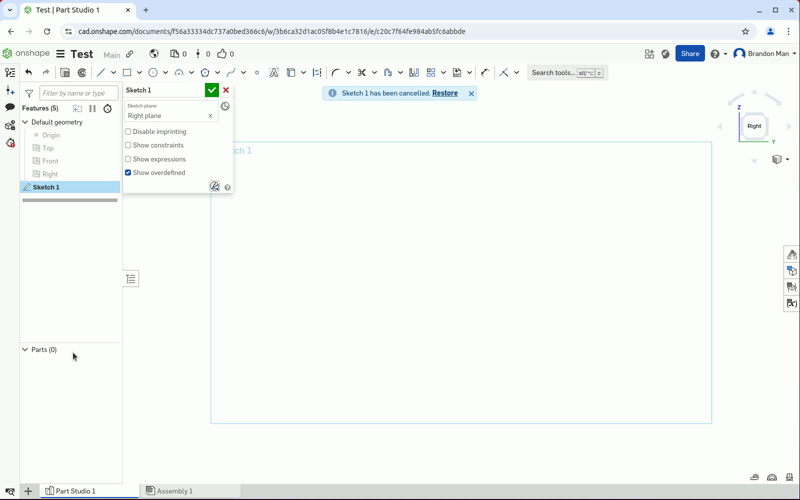
key(c)
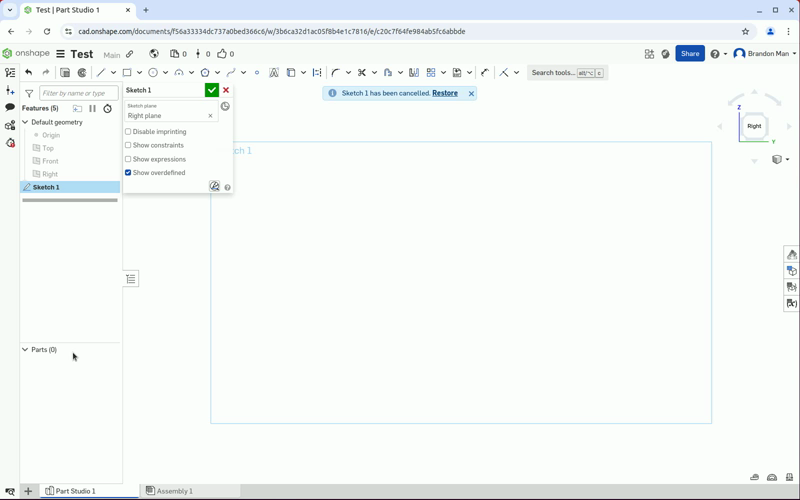
key_down(shift)
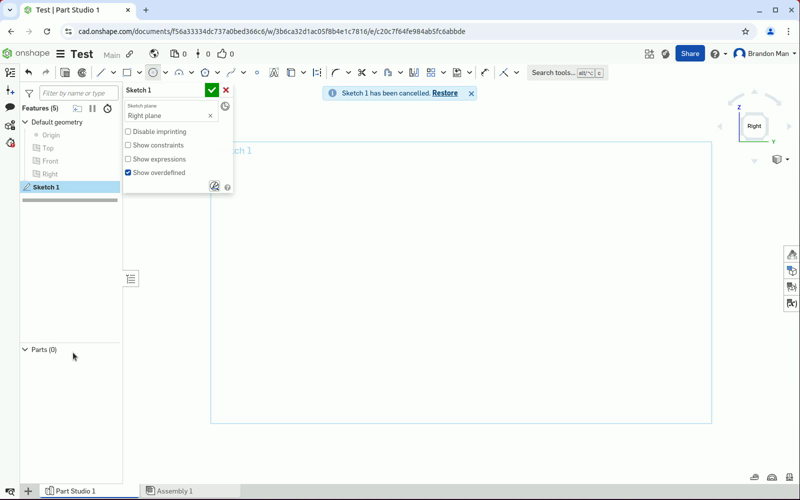
mouse_move(460, 282)
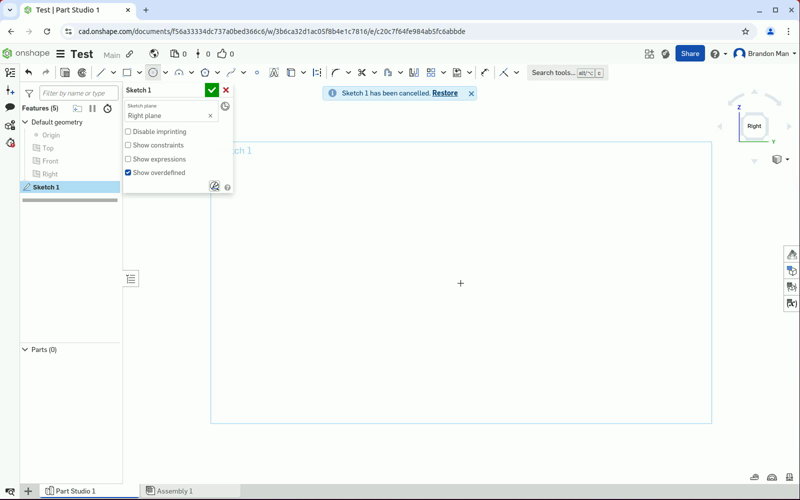
click(460, 282)
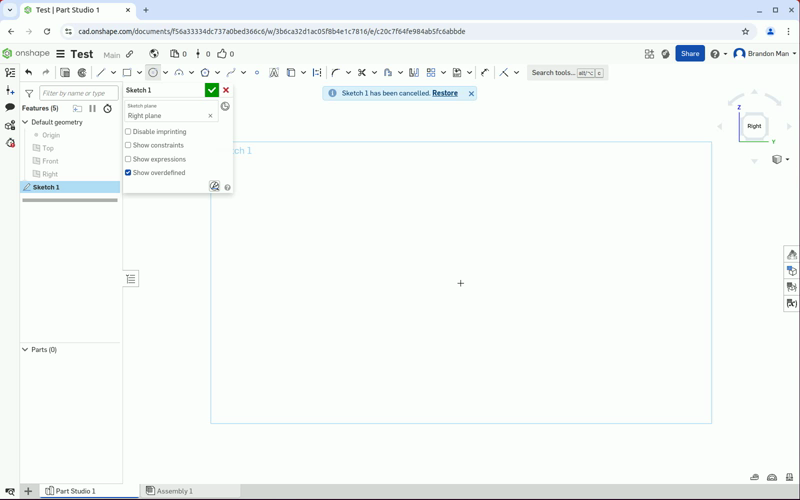
key_up(shift)
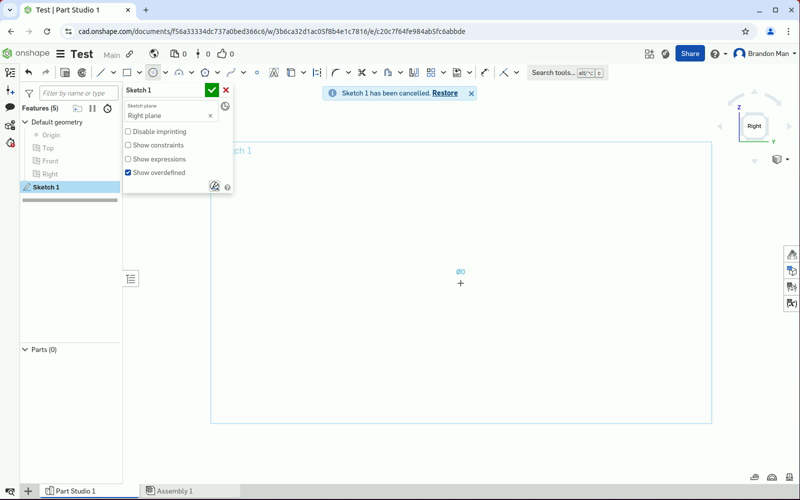
mouse_move(464, 282)
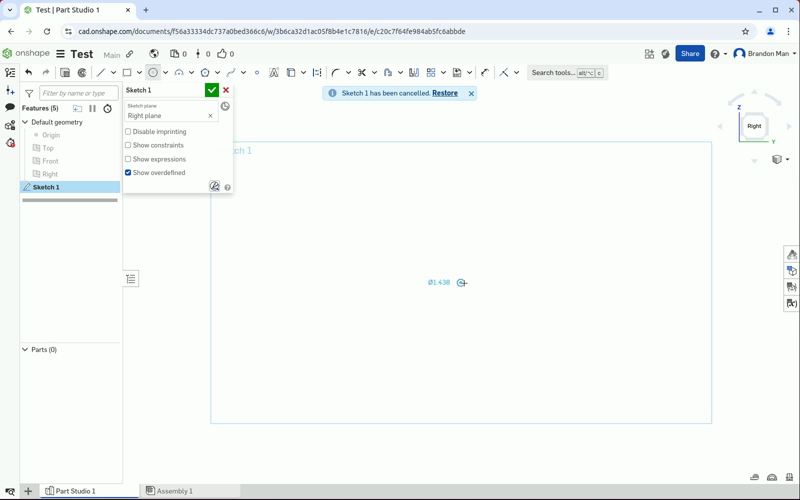
click(464, 282)
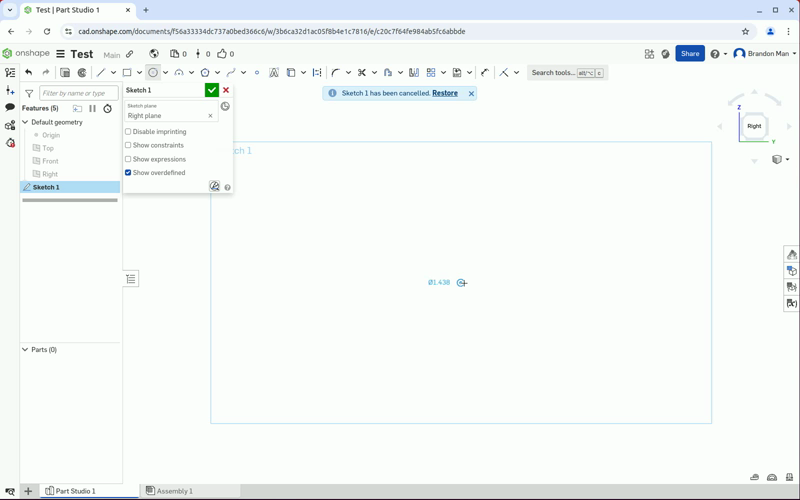
key(esc)
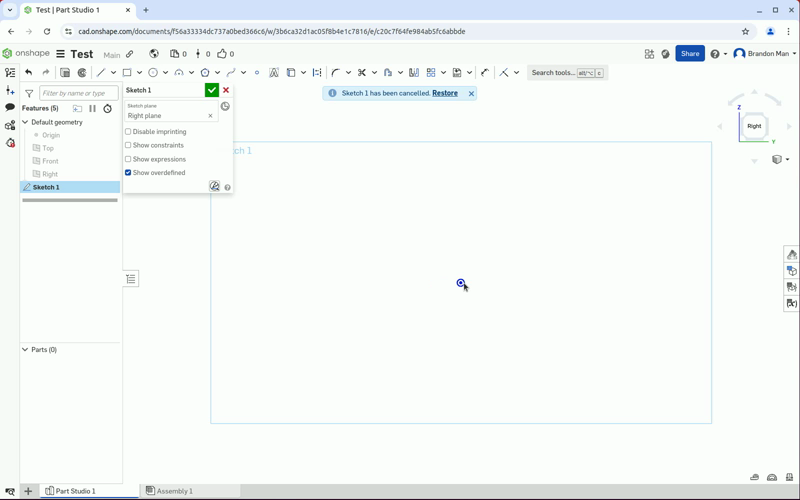
key(c)
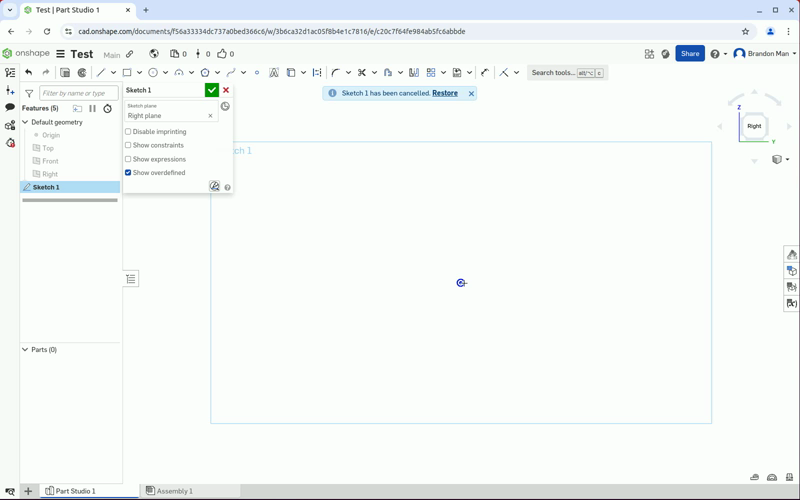
key_down(shift)
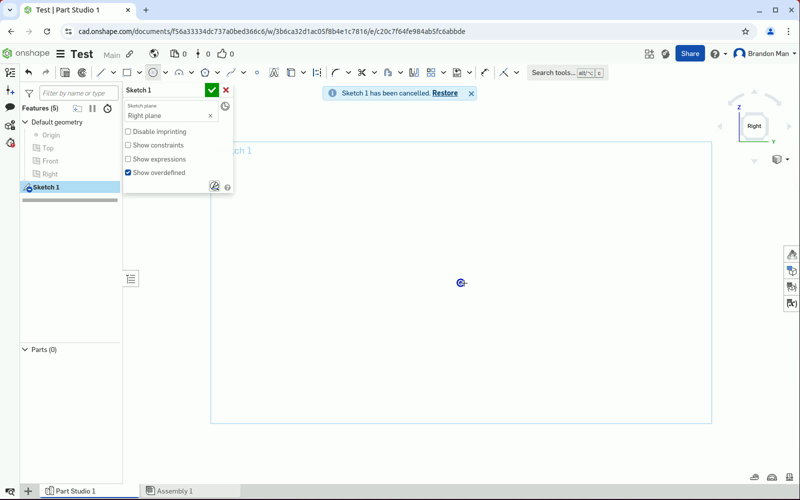
mouse_move(460, 282)
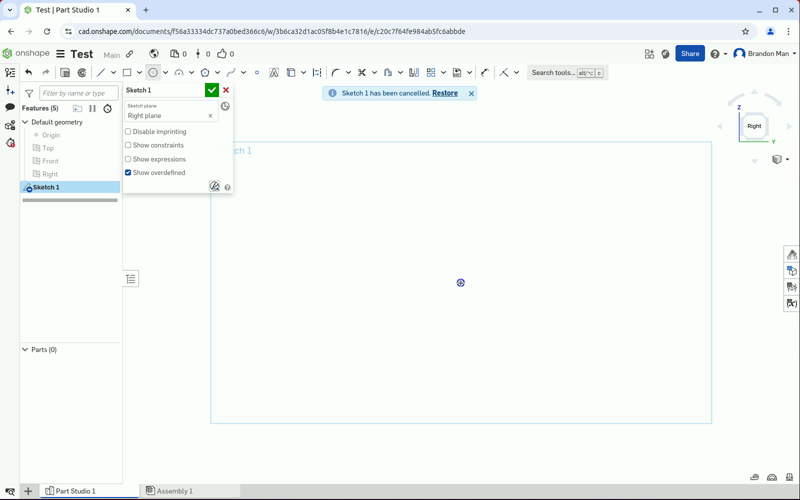
scroll(6)
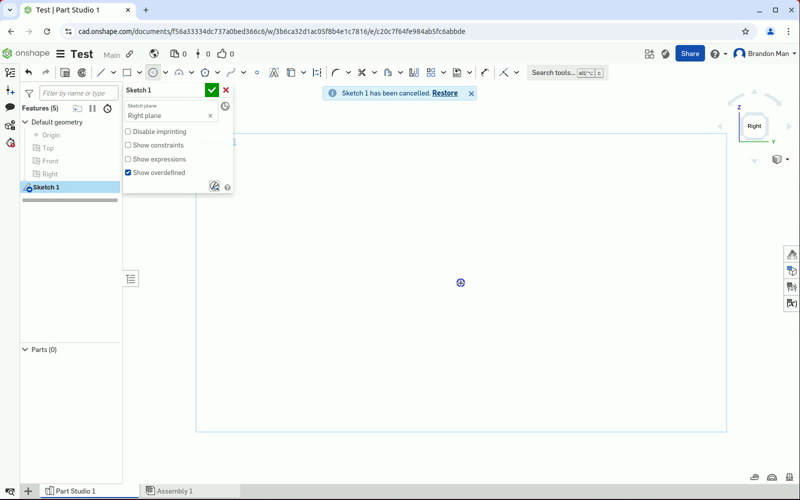
scroll(6)
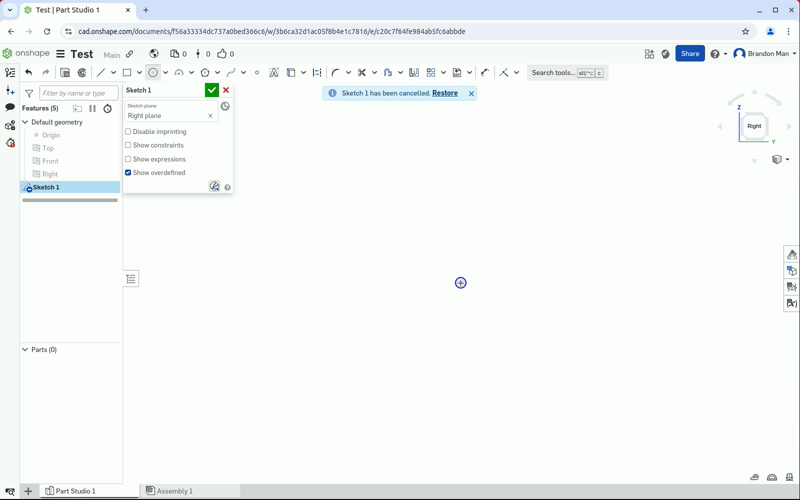
scroll(6)
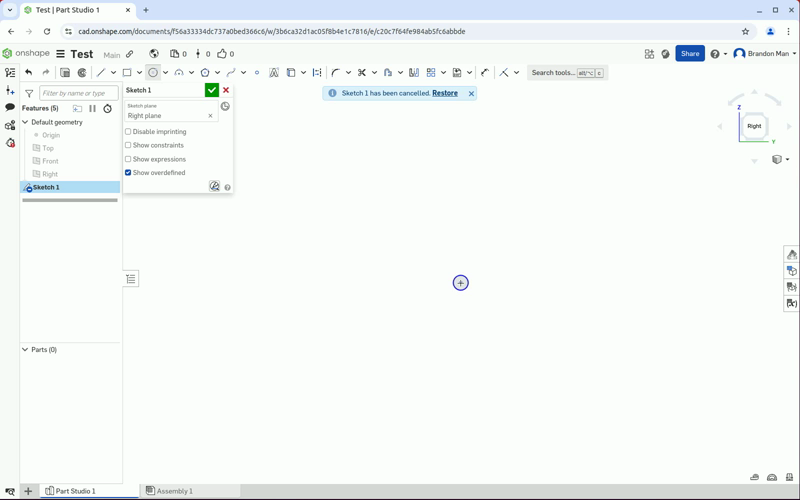
scroll(6)
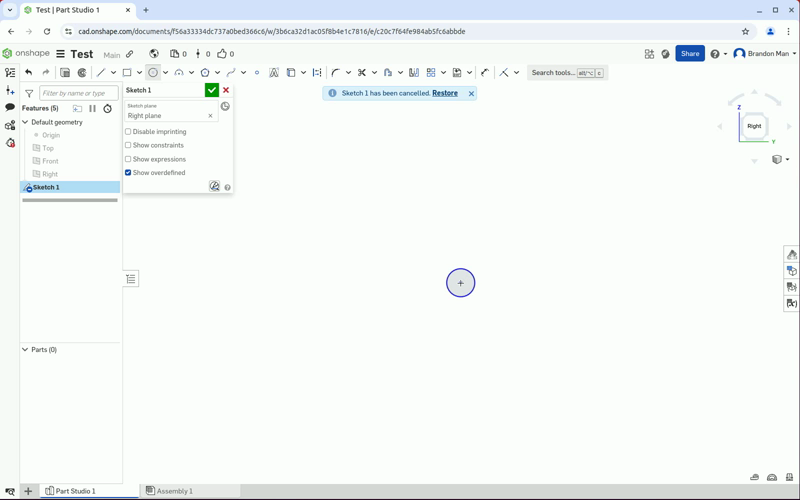
scroll(6)
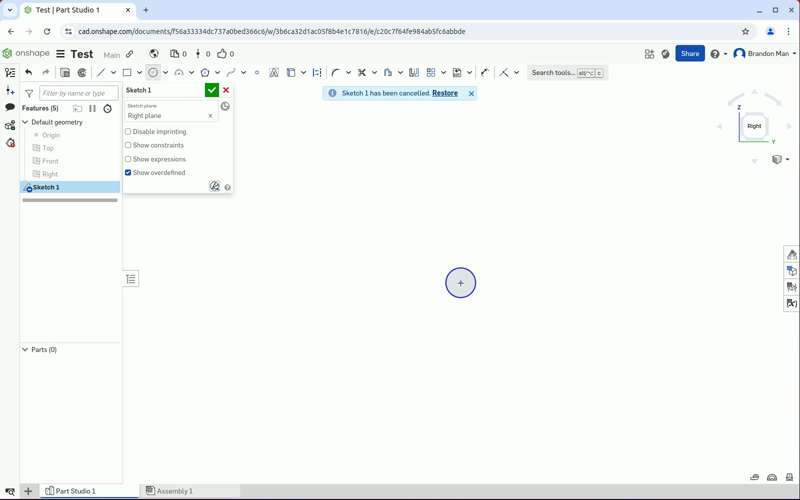
scroll(6)
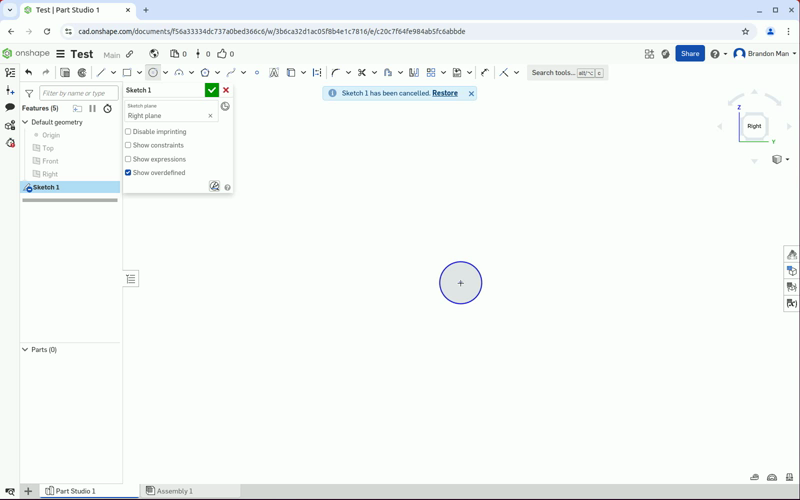
scroll(6)
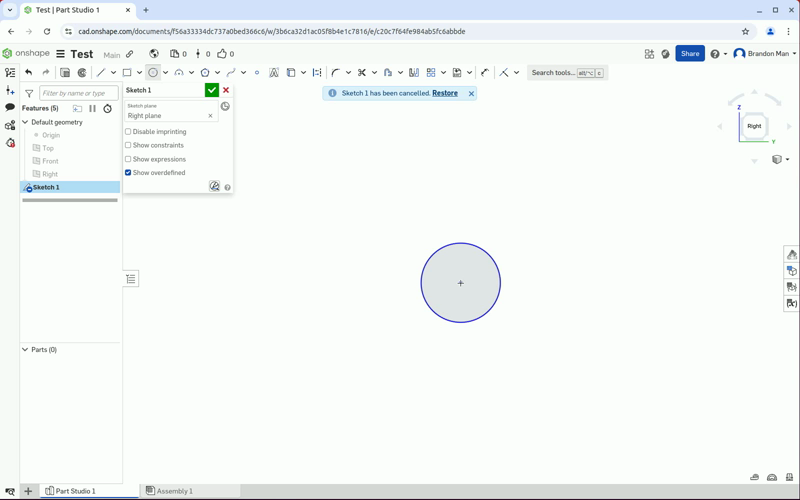
click(460, 282)
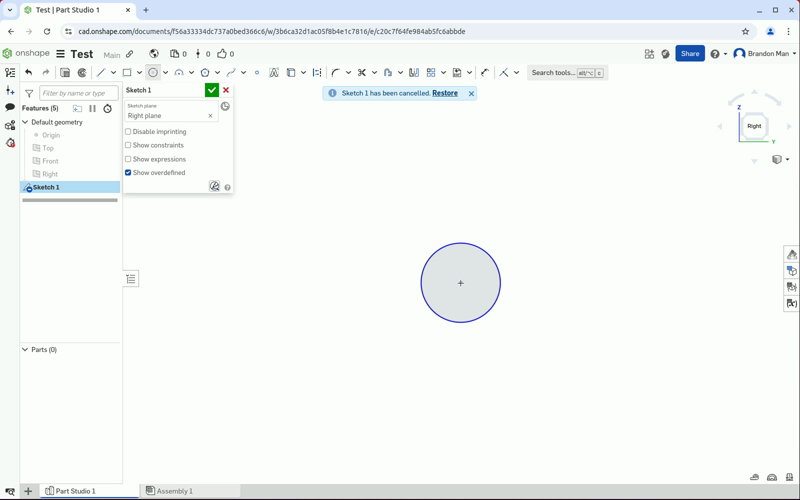
scroll(-6)
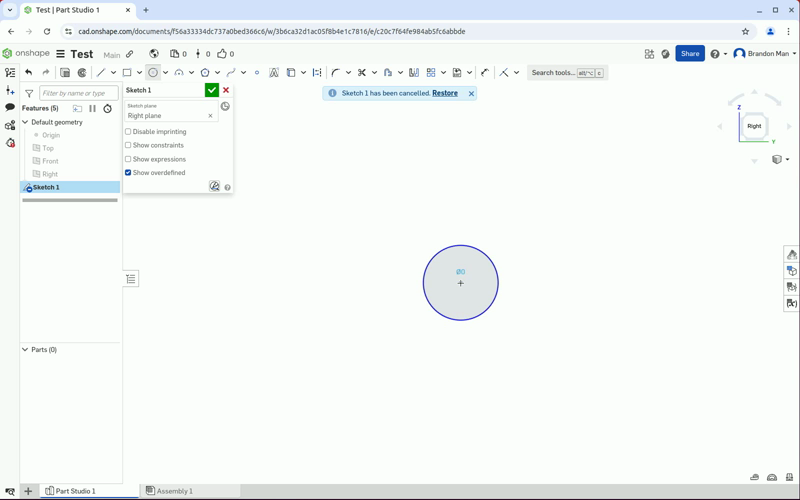
scroll(-6)
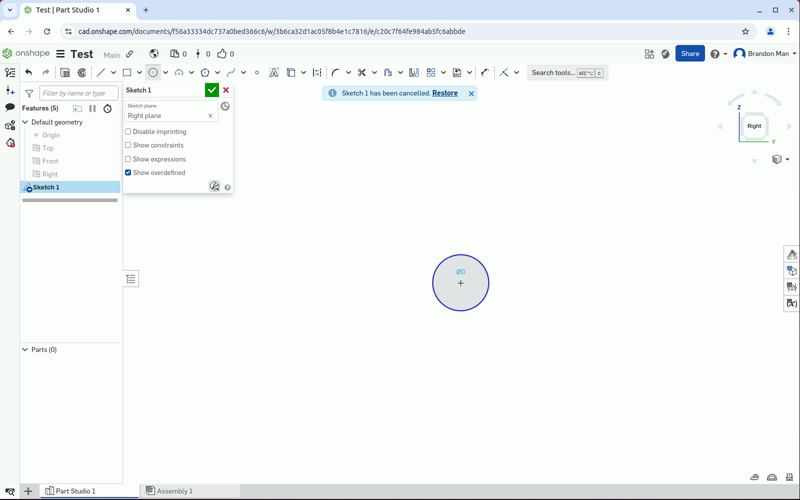
scroll(-6)
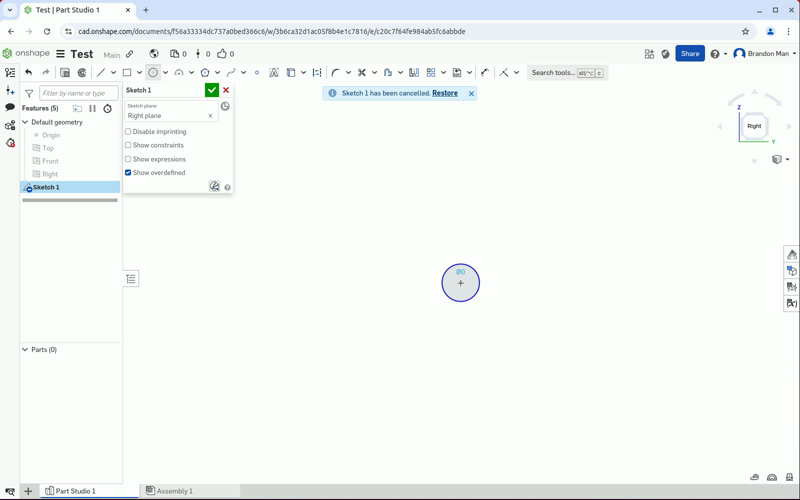
scroll(-6)
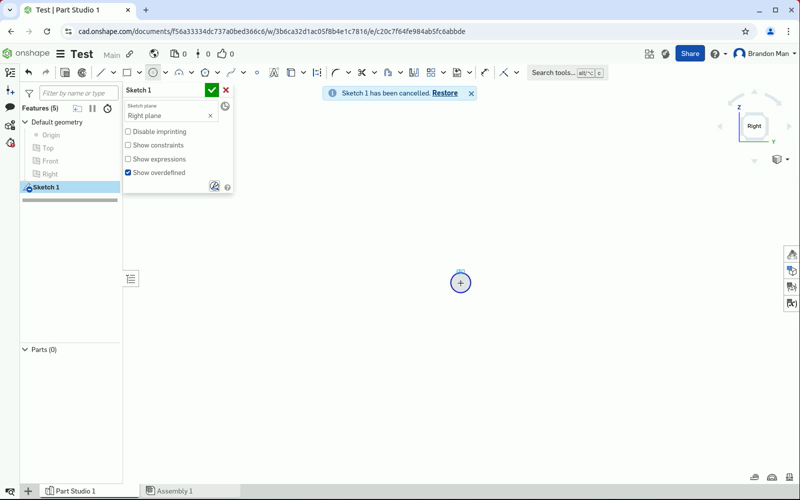
scroll(-6)
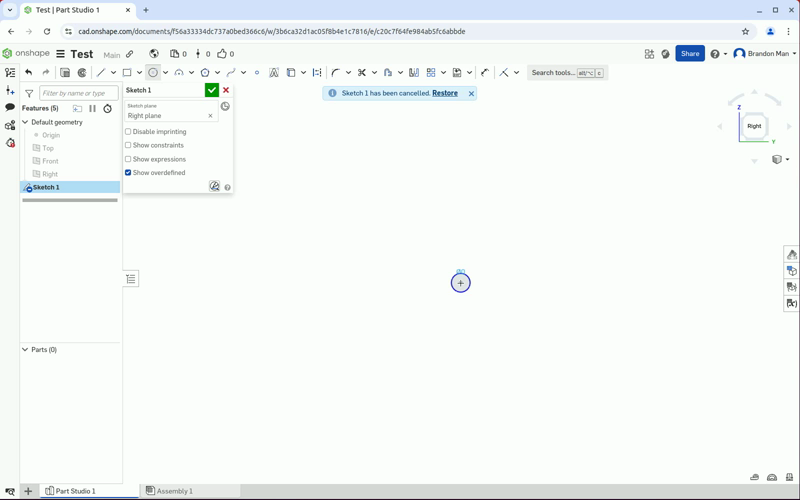
scroll(-6)
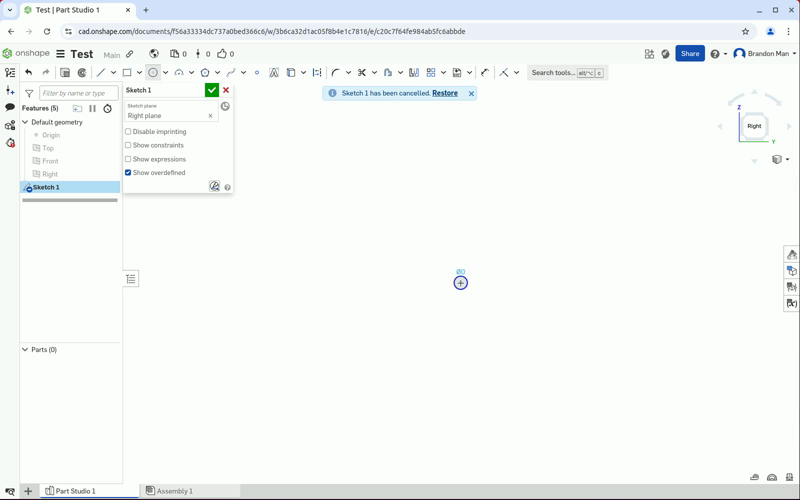
scroll(-6)
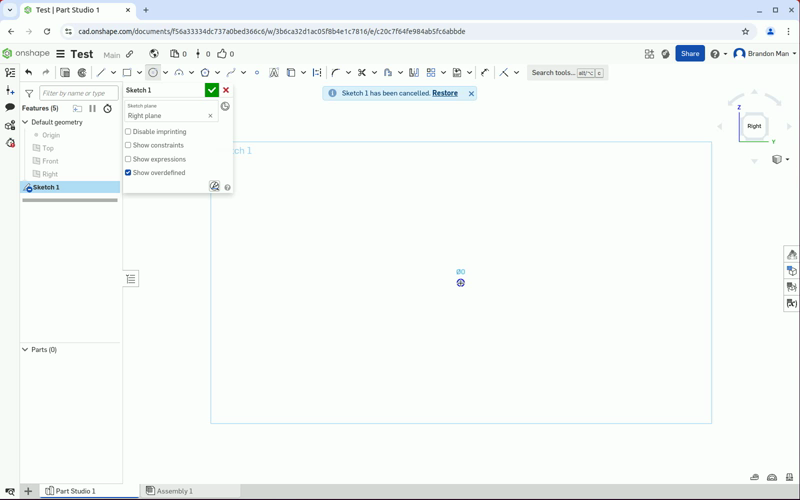
key_up(shift)
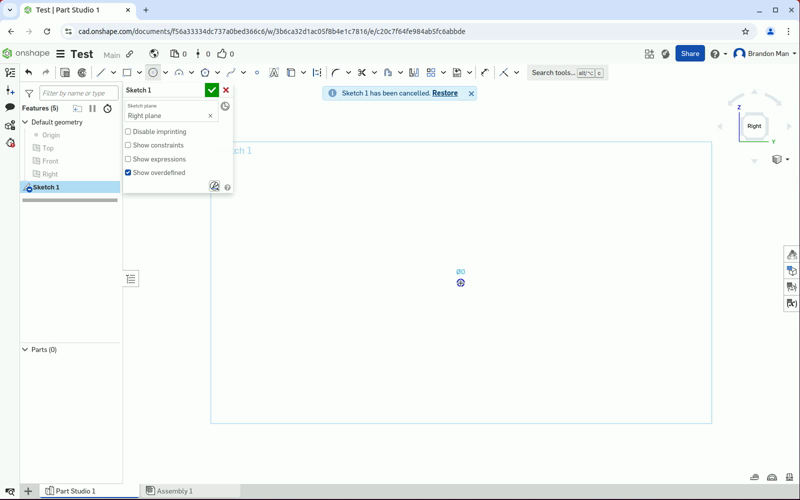
mouse_move(463, 282)
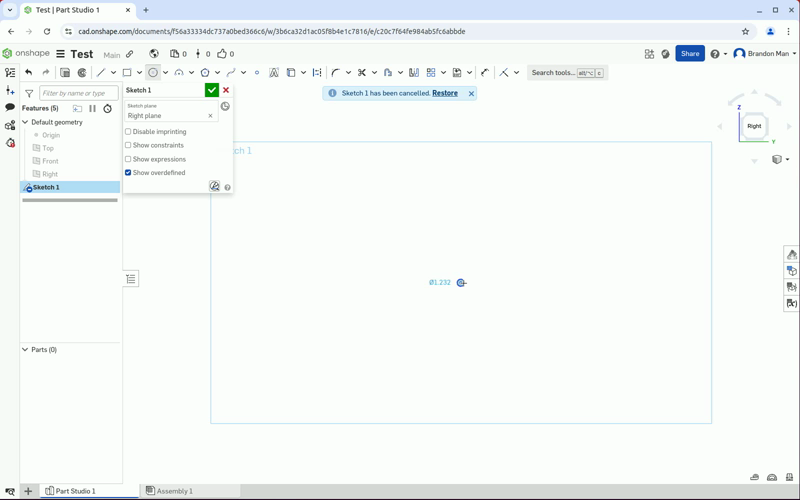
scroll(6)
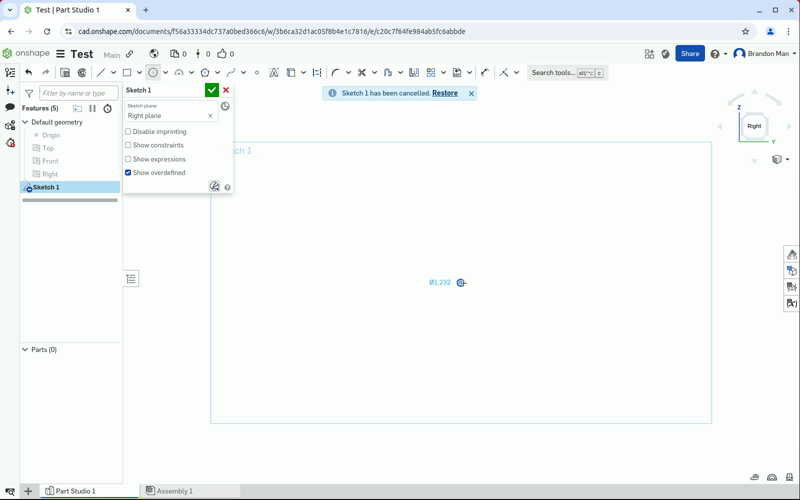
scroll(6)
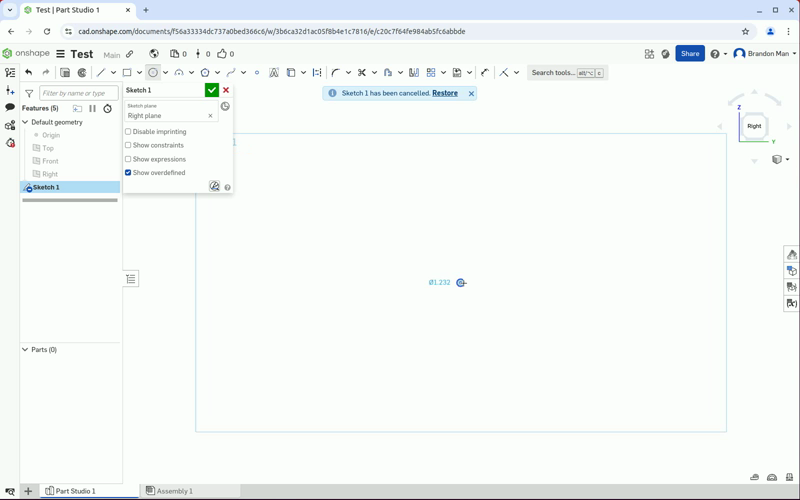
scroll(6)
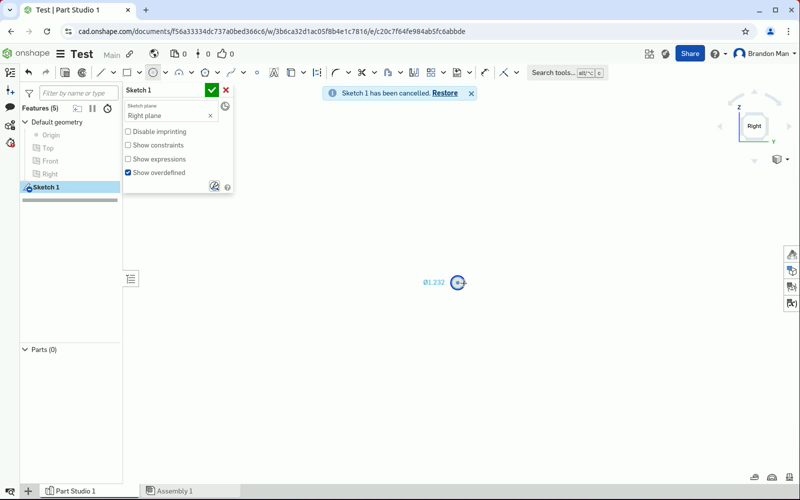
scroll(6)
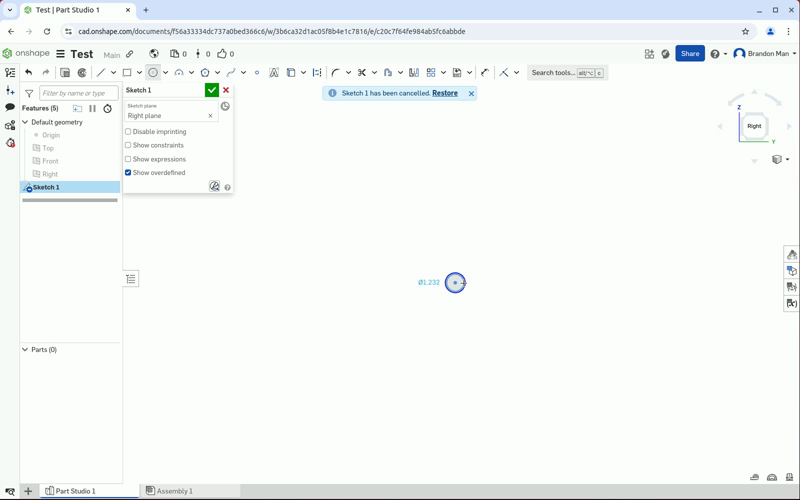
scroll(6)
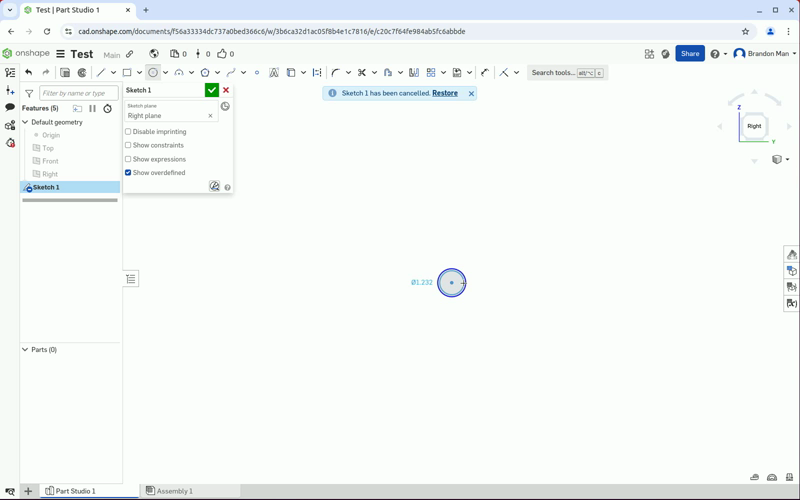
scroll(6)
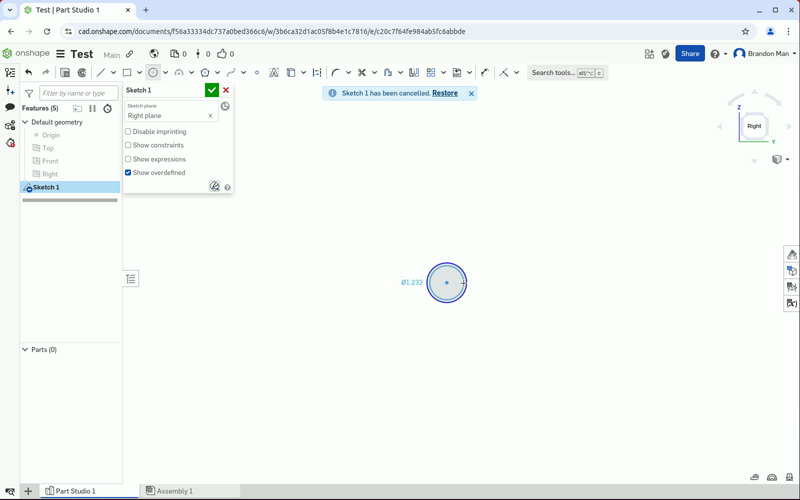
scroll(6)
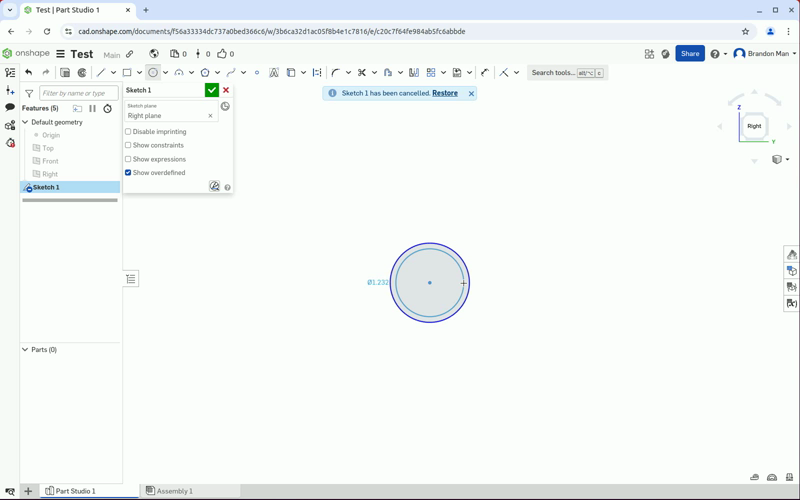
click(463, 282)
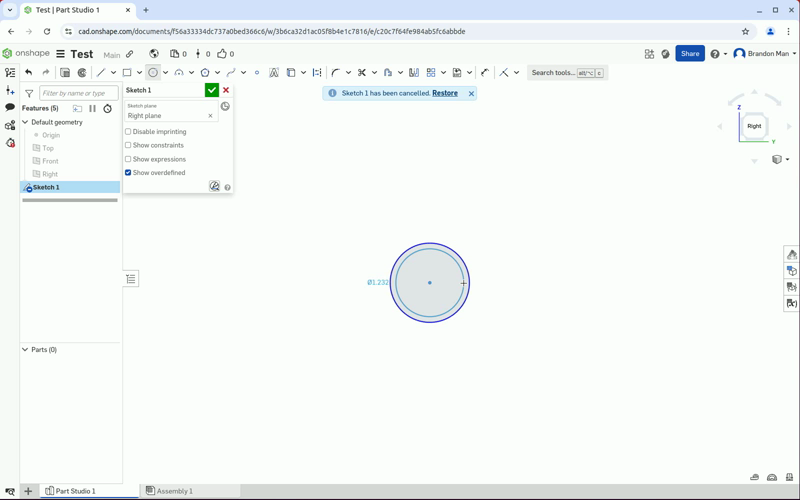
scroll(-6)
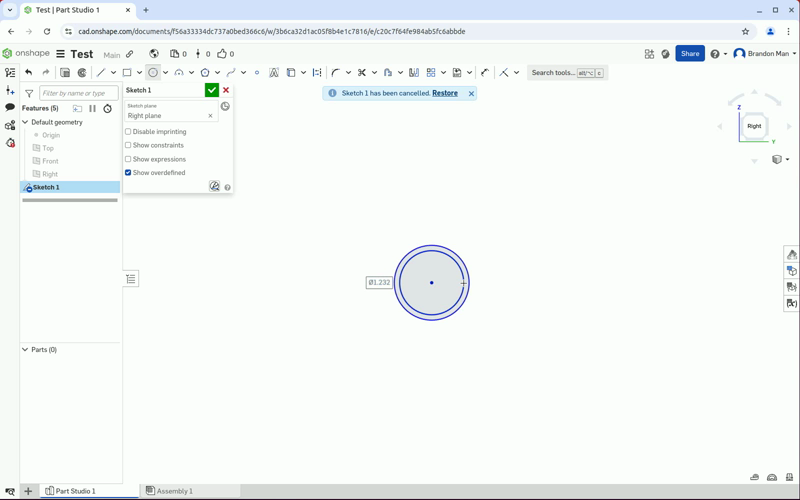
scroll(-6)
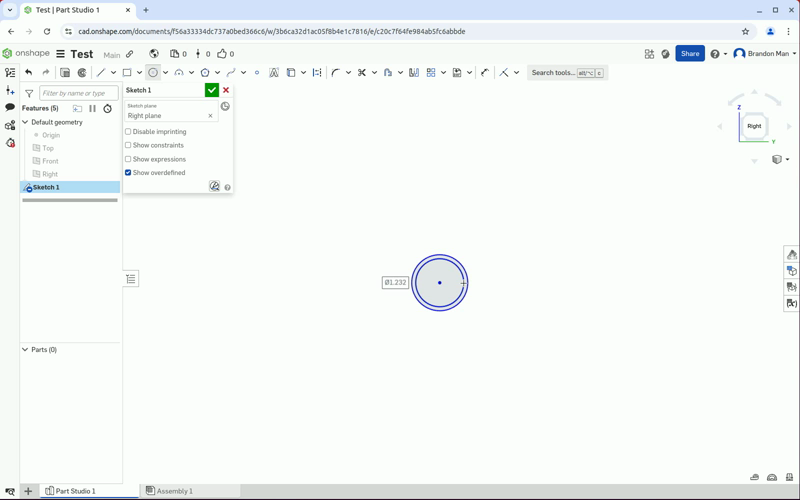
scroll(-6)
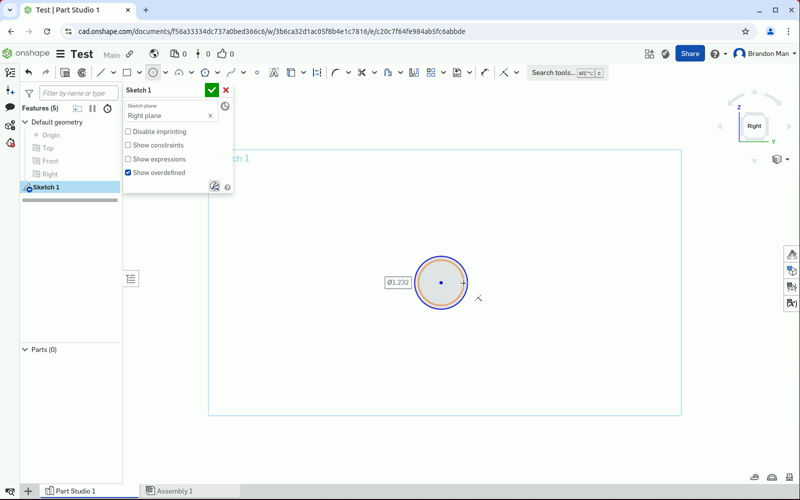
scroll(-6)
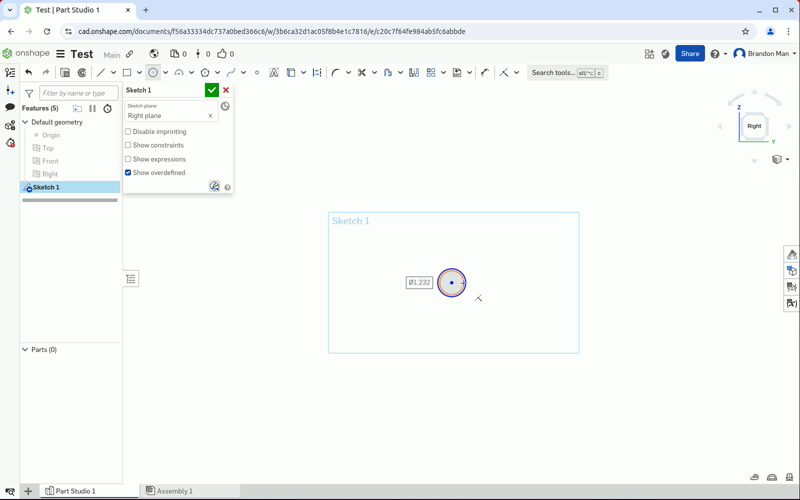
scroll(-6)
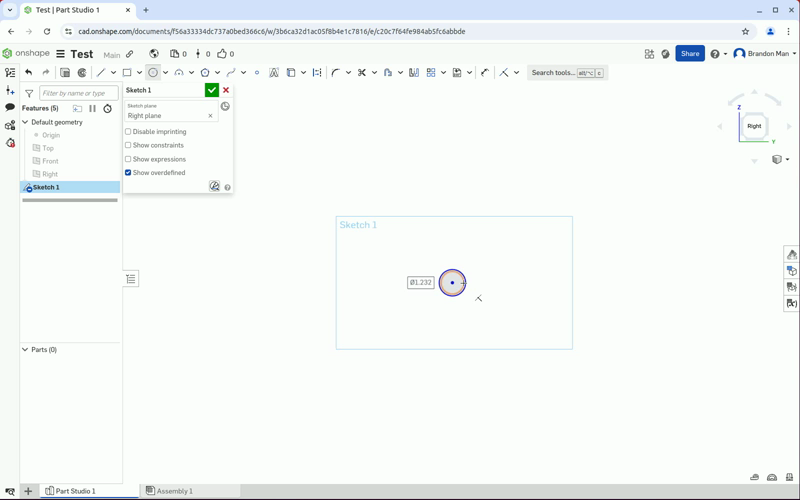
scroll(-6)
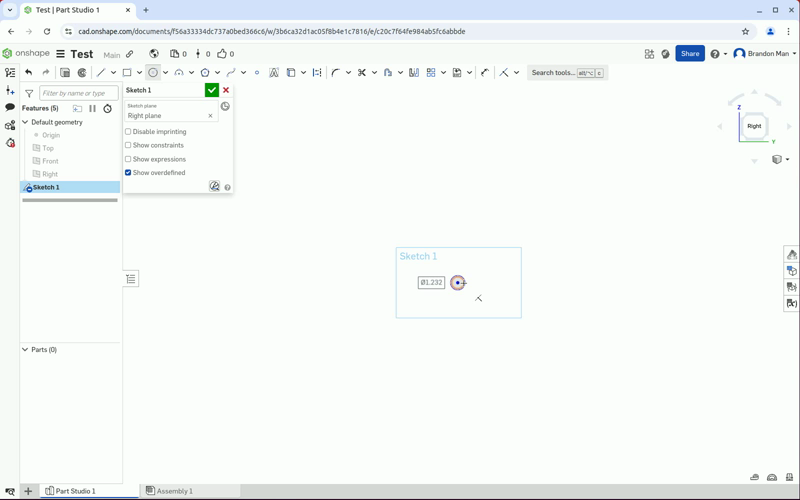
scroll(-6)
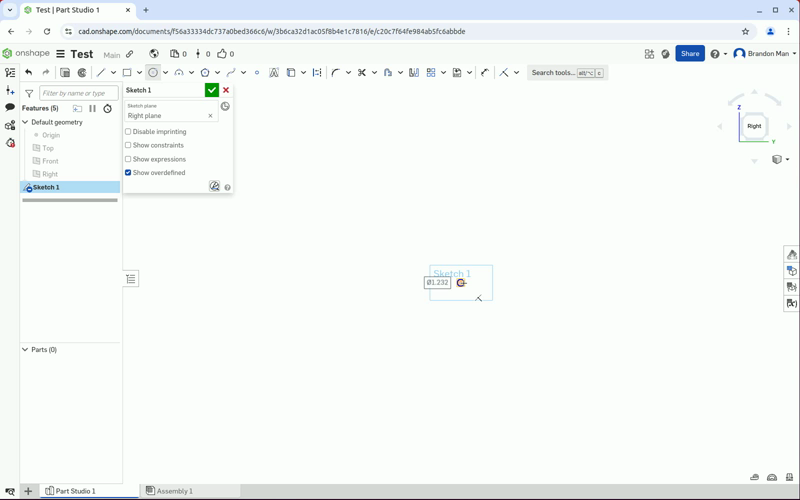
key(esc)
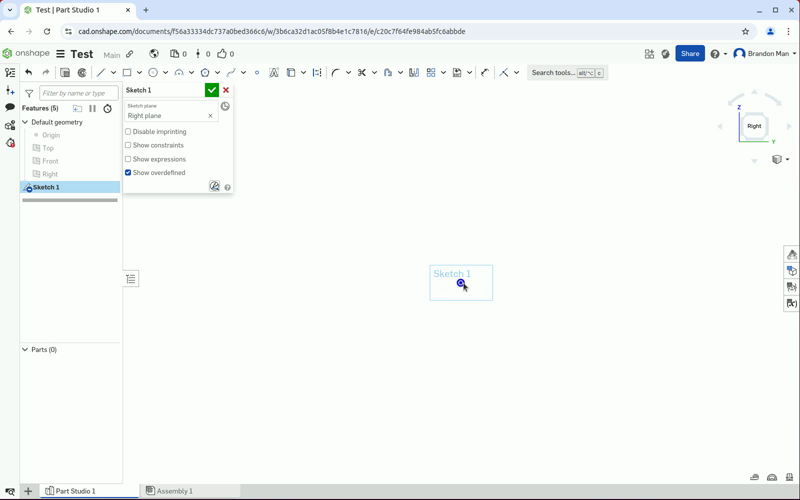
mouse_move(457, 283)
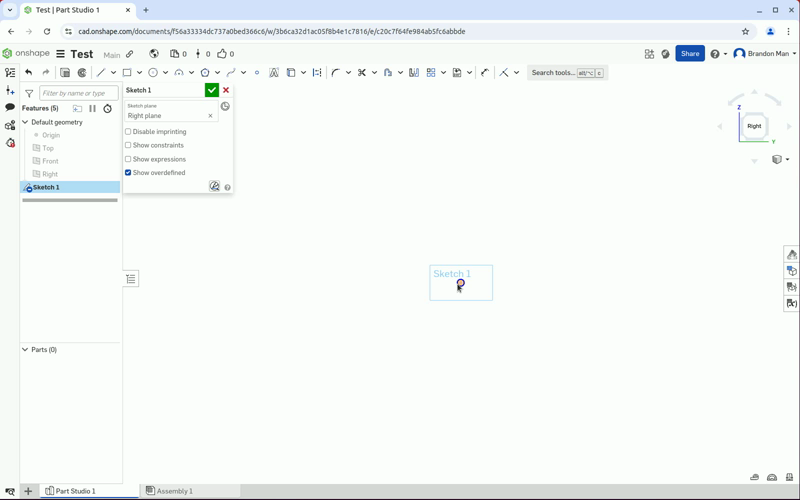
scroll(6)
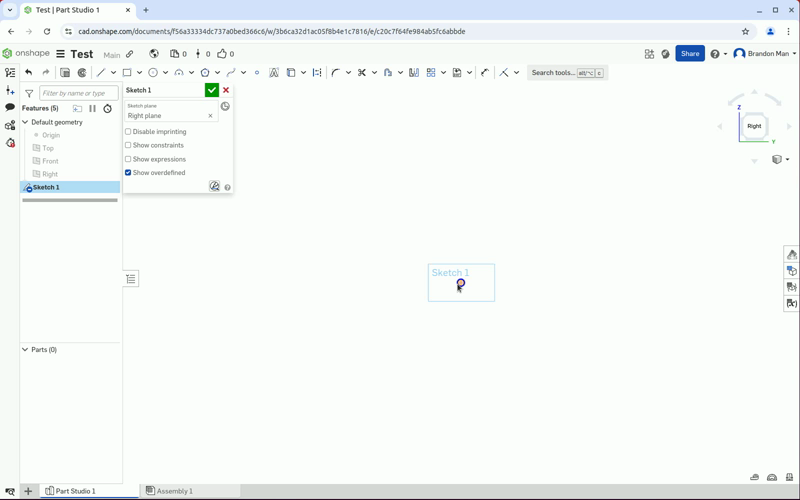
scroll(6)
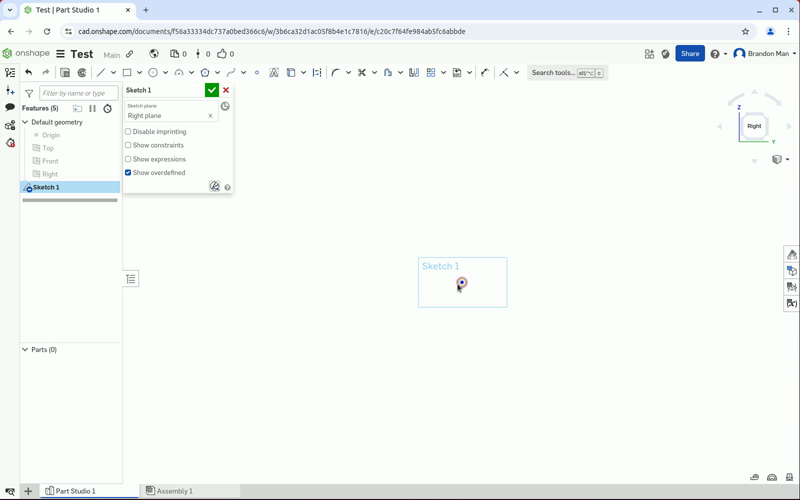
scroll(6)
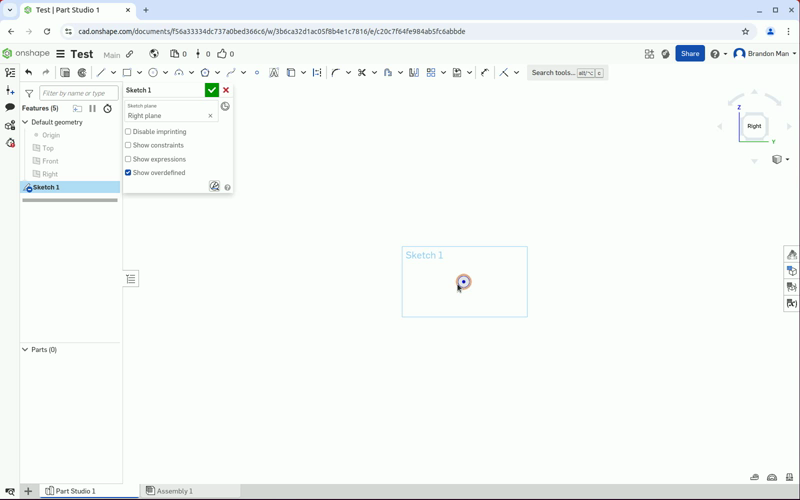
scroll(6)
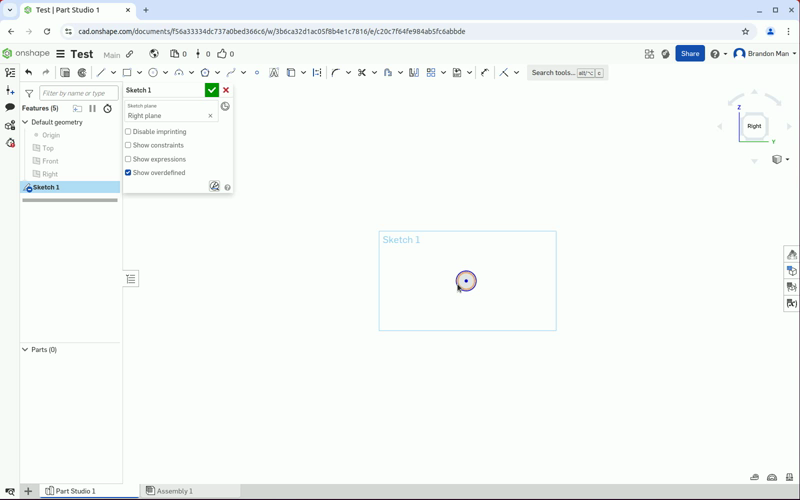
scroll(6)
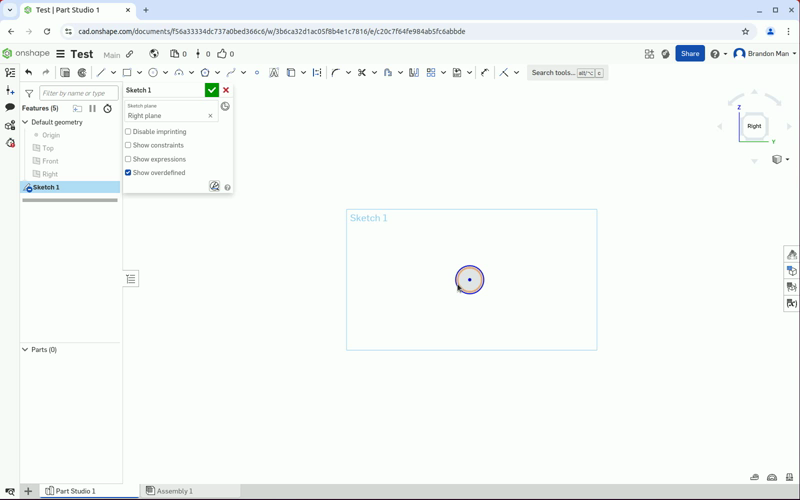
scroll(6)
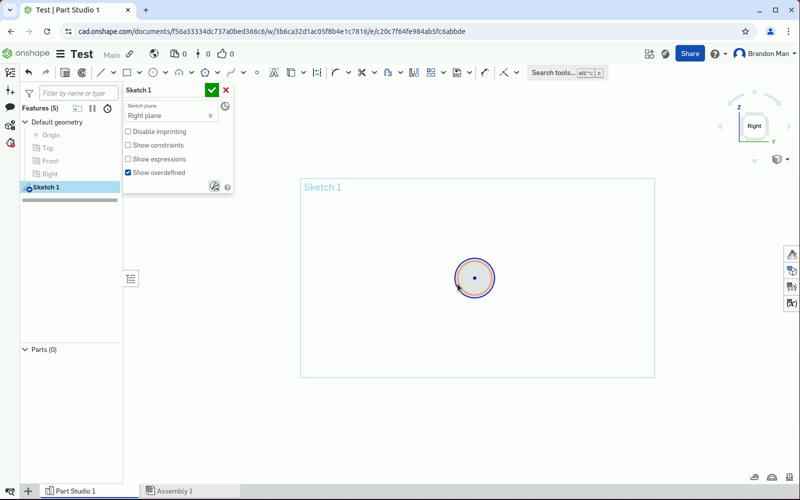
scroll(6)
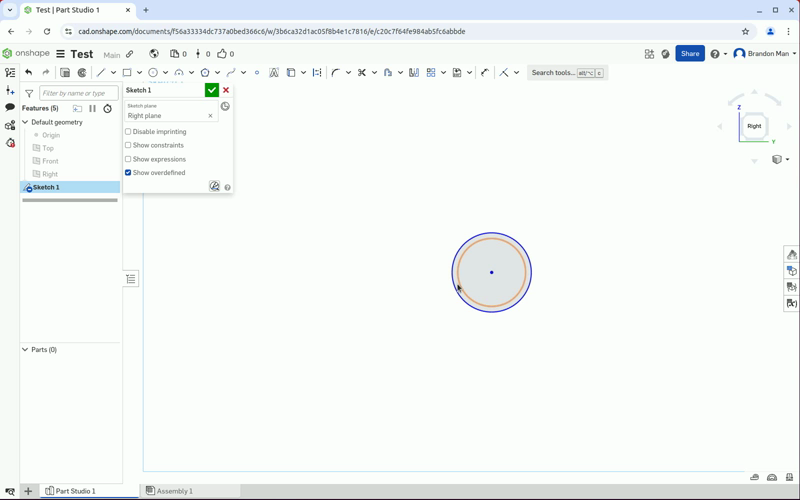
click(457, 283)
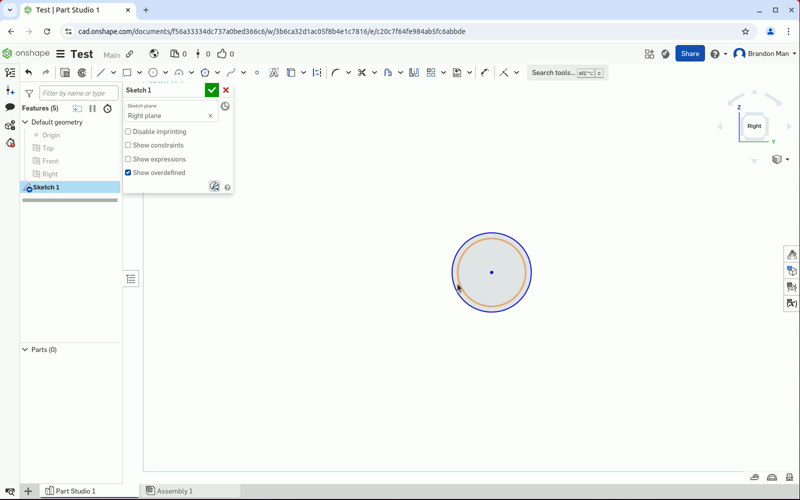
scroll(-6)
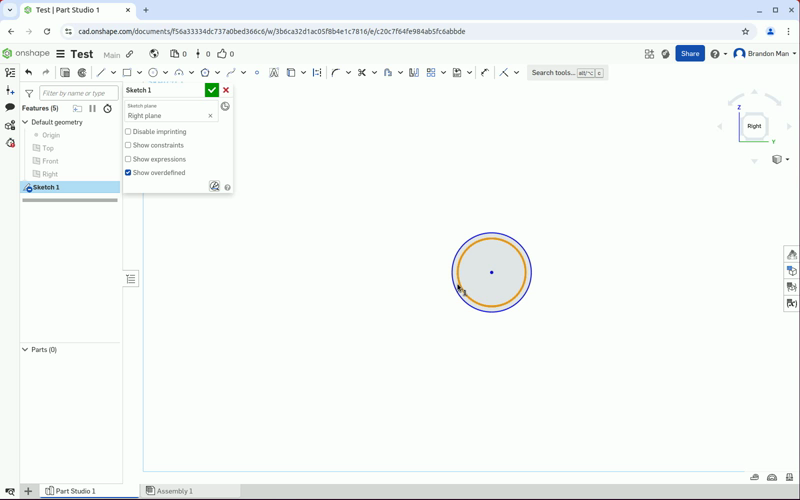
scroll(-6)
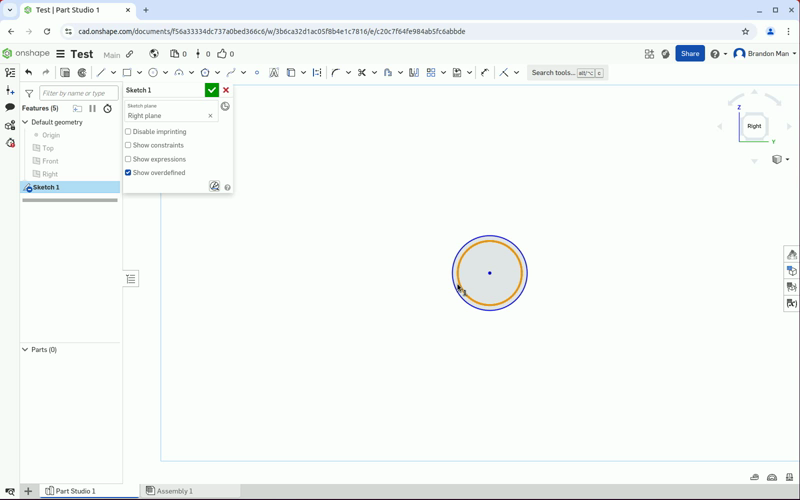
scroll(-6)
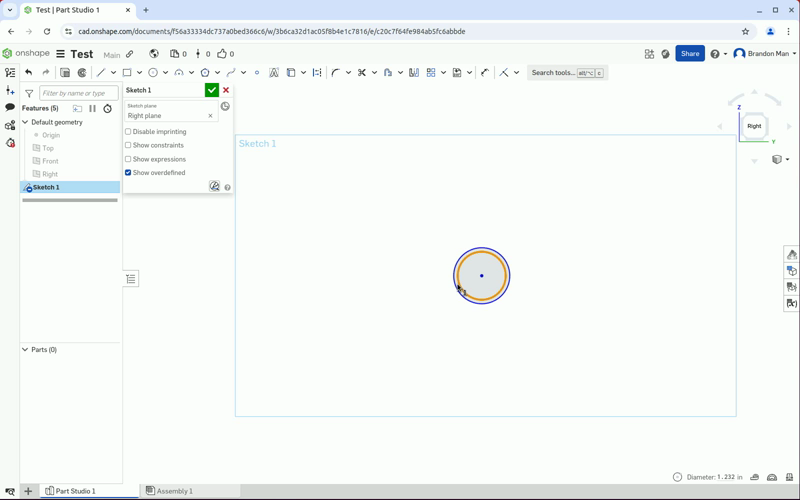
scroll(-6)
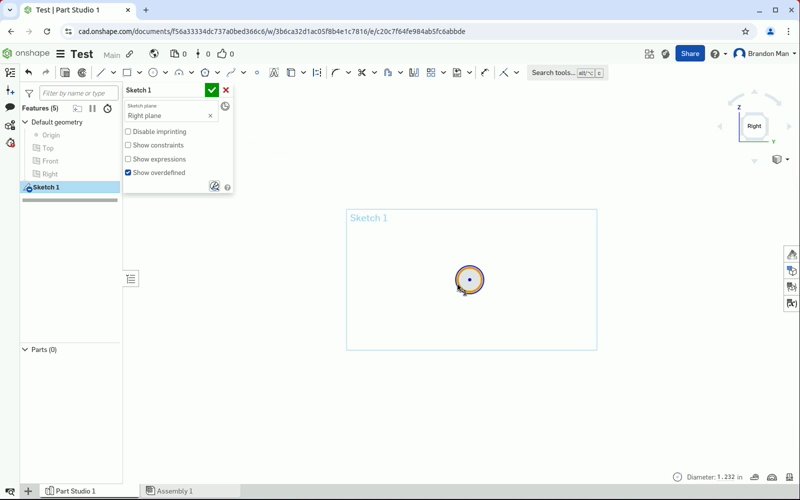
scroll(-6)
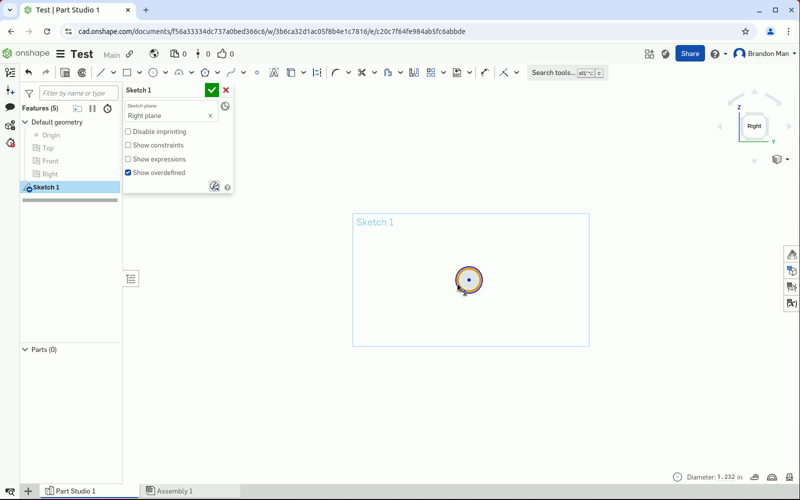
scroll(-6)
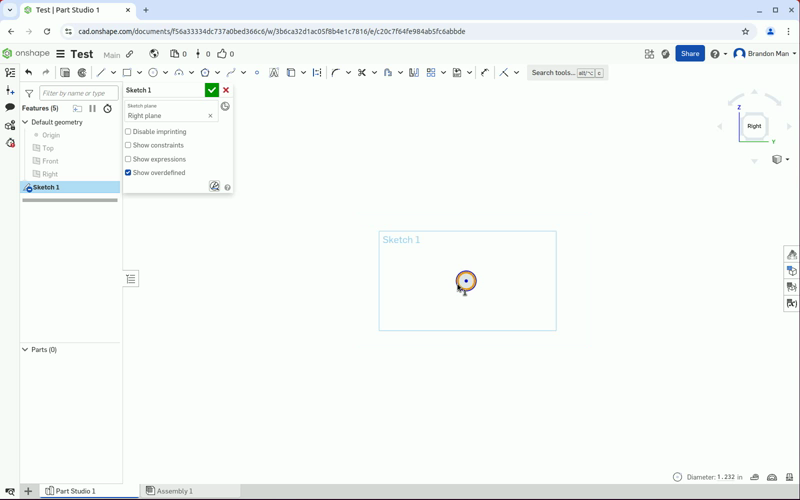
scroll(-6)
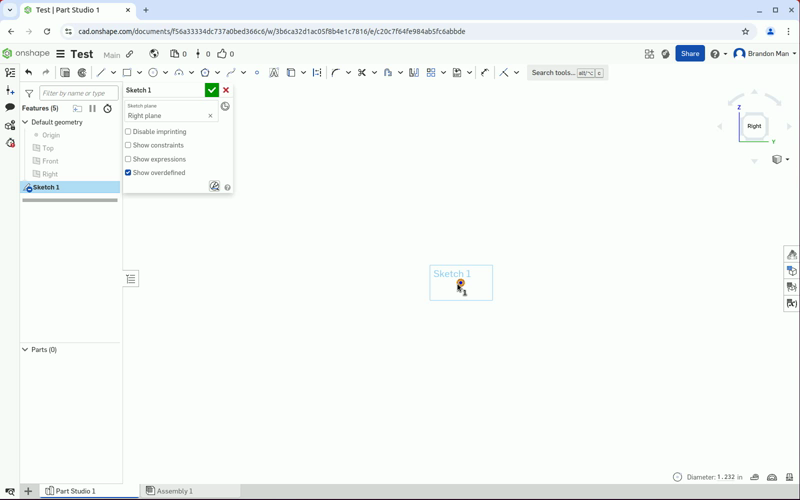
mouse_move(73, 352)
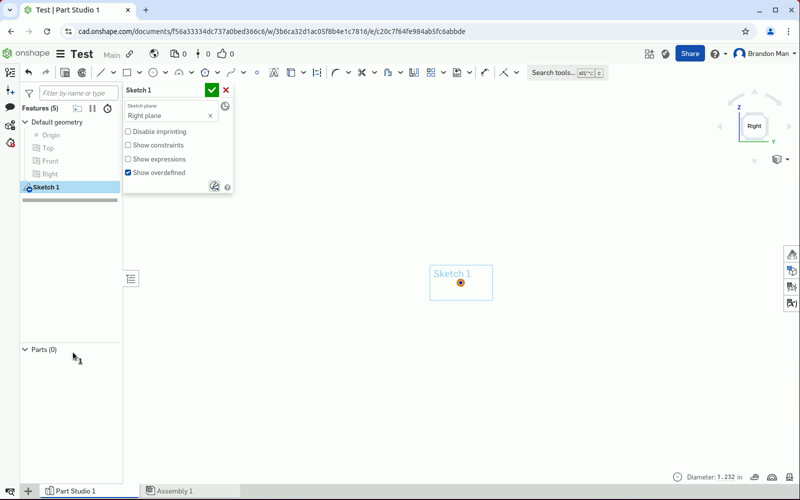
key(shift+y)
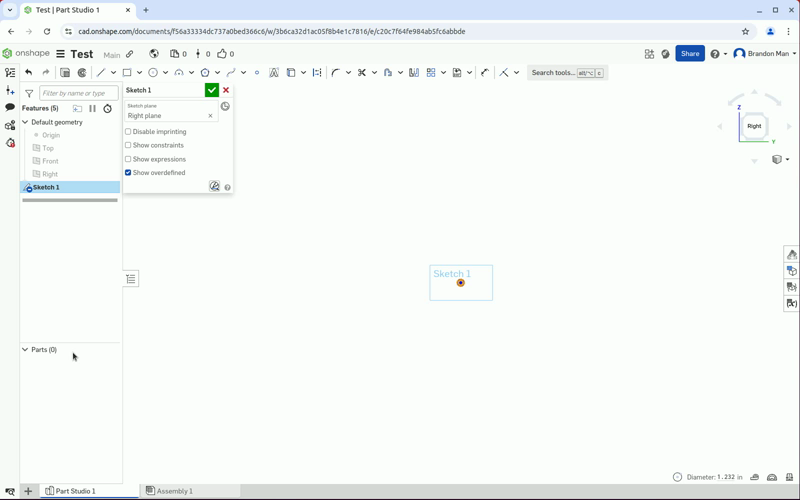
key(shift+e)
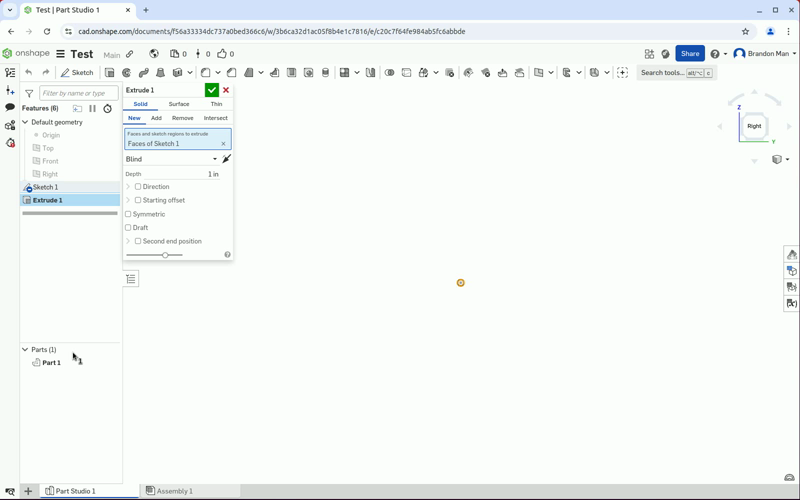
mouse_move(143, 106)
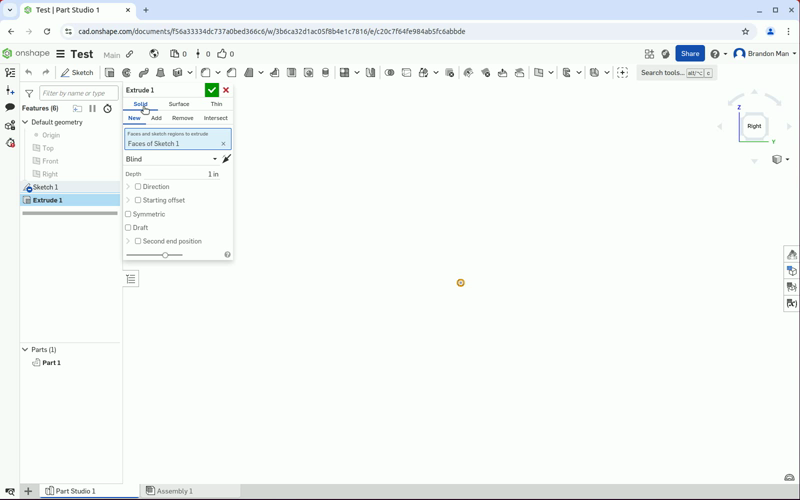
click(143, 106)
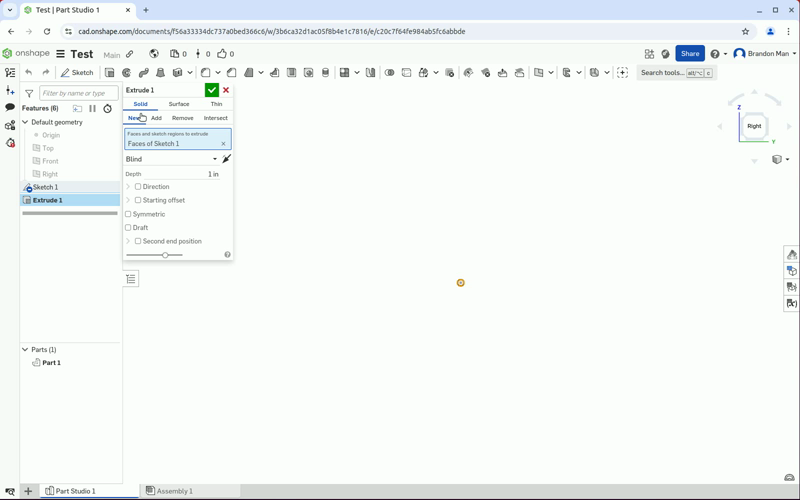
mouse_move(137, 120)
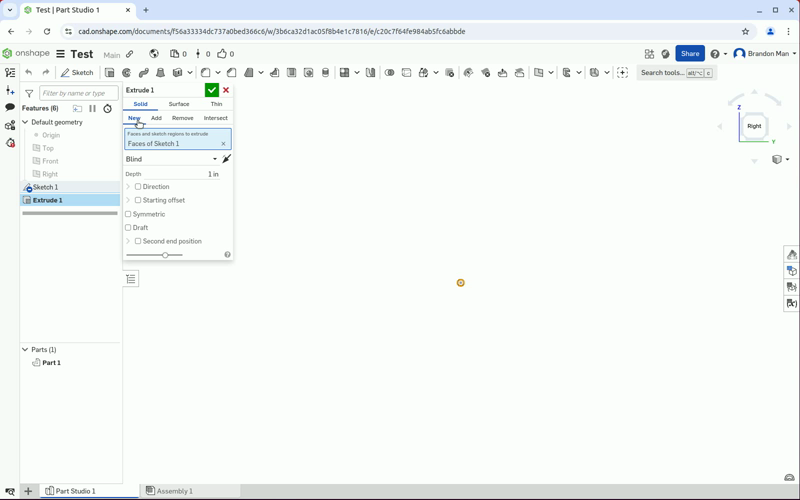
click(137, 120)
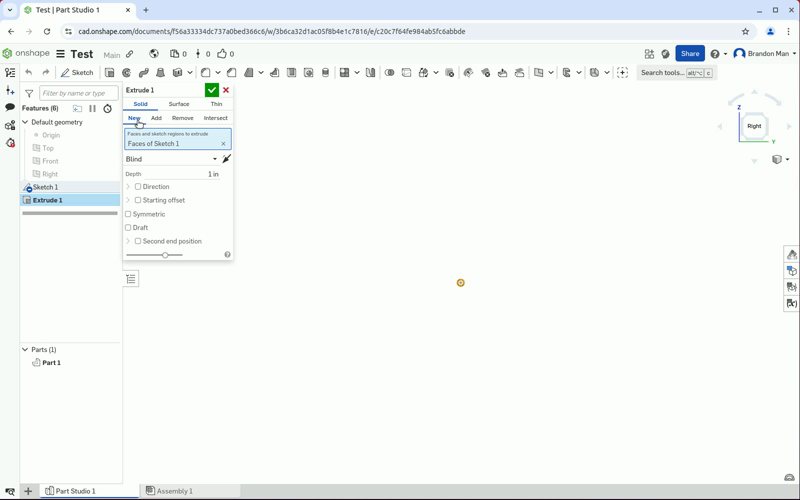
key(tab, 4)
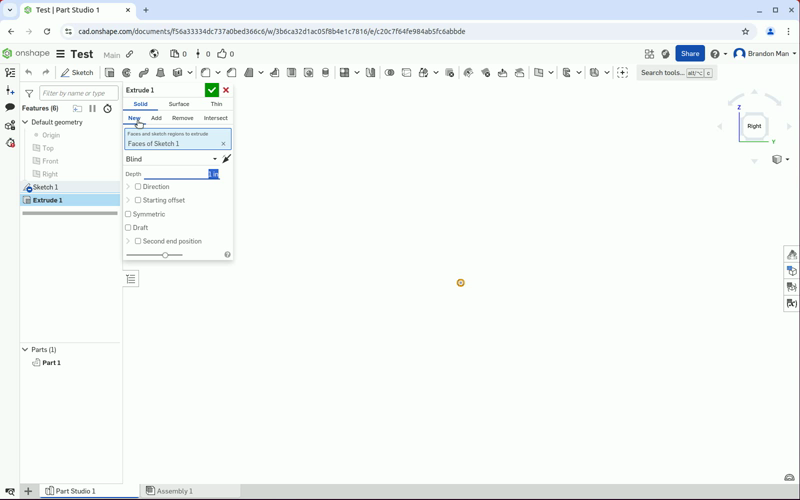
text(23.108)
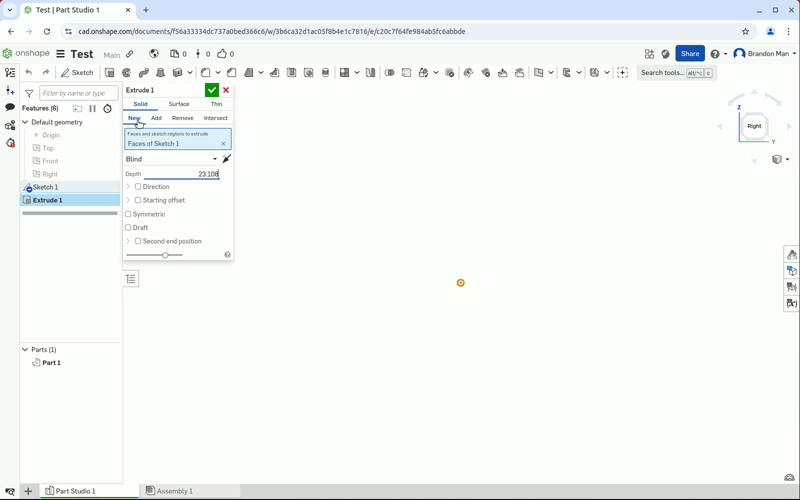
key(enter)
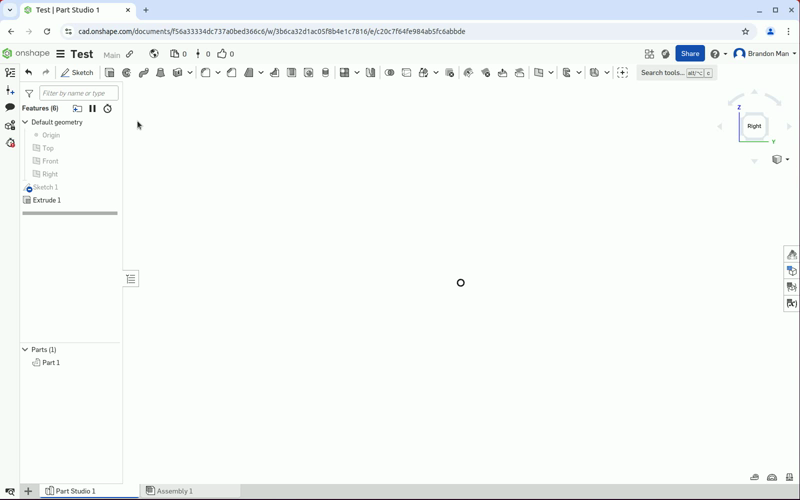
key(shift+h)
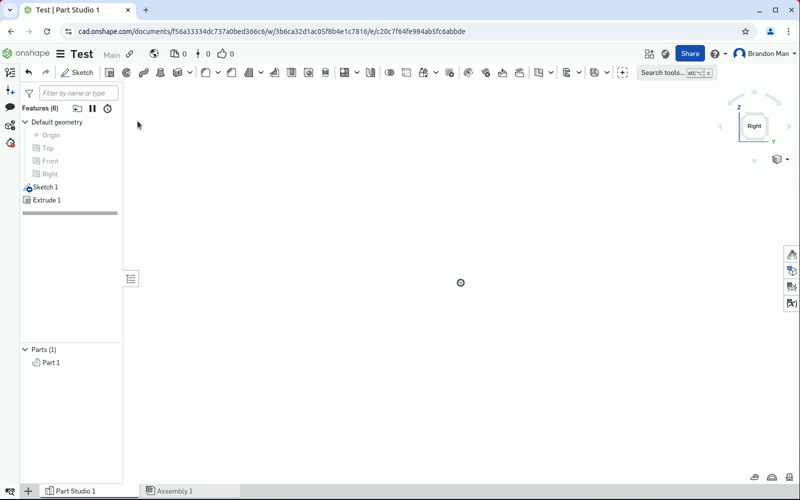
key(shift+h)
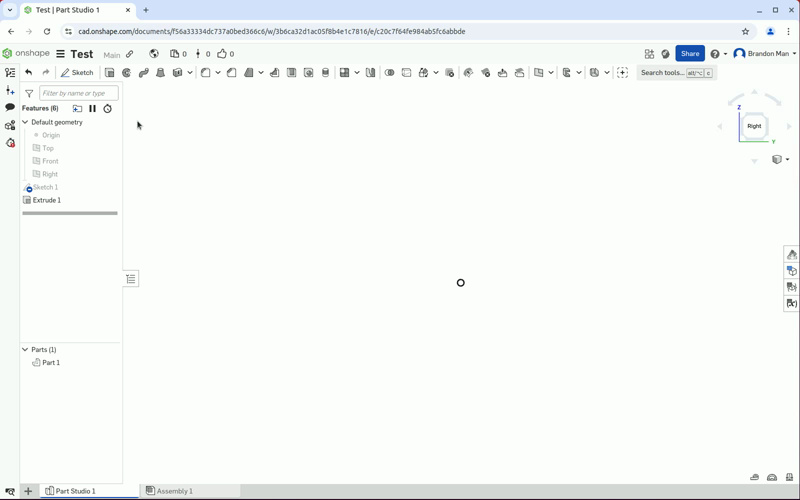
mouse_move(73, 189)
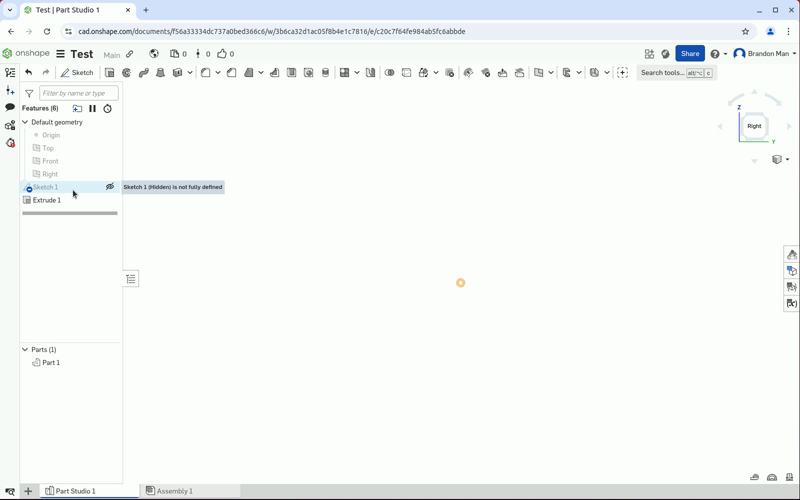
click(73, 189)
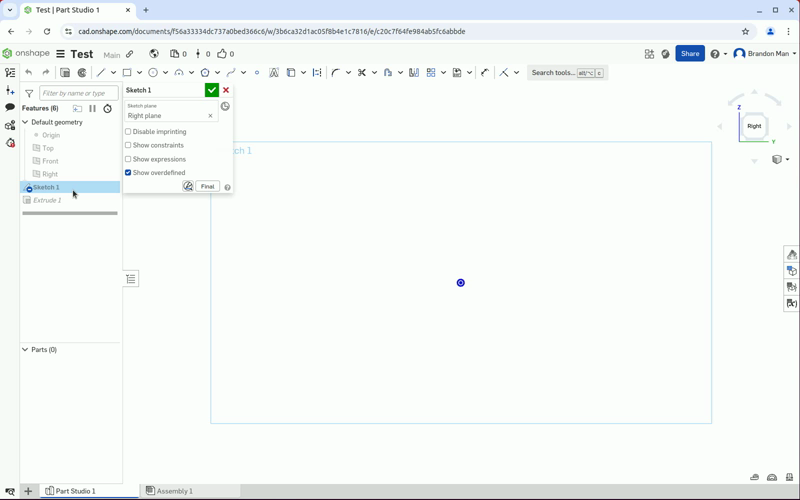
mouse_move(229, 92)
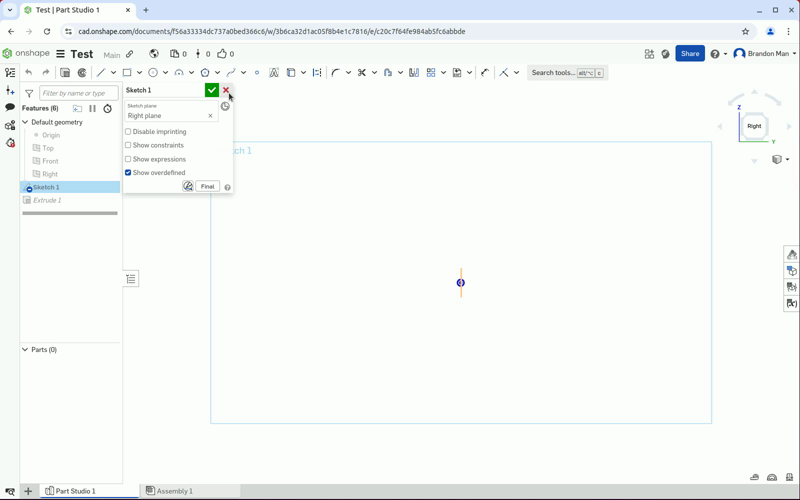
click(229, 92)
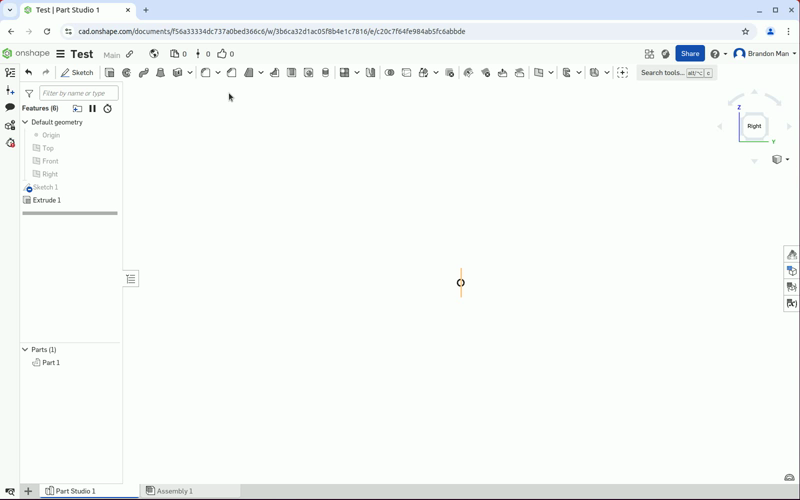
mouse_move(73, 352)
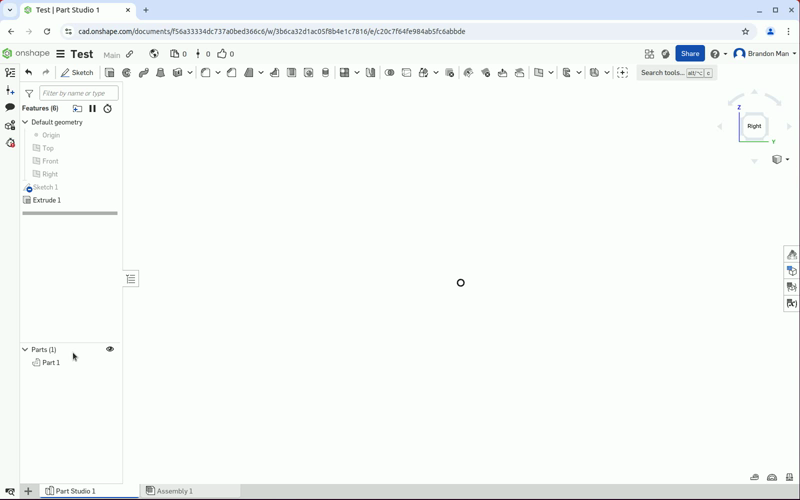
key(y)
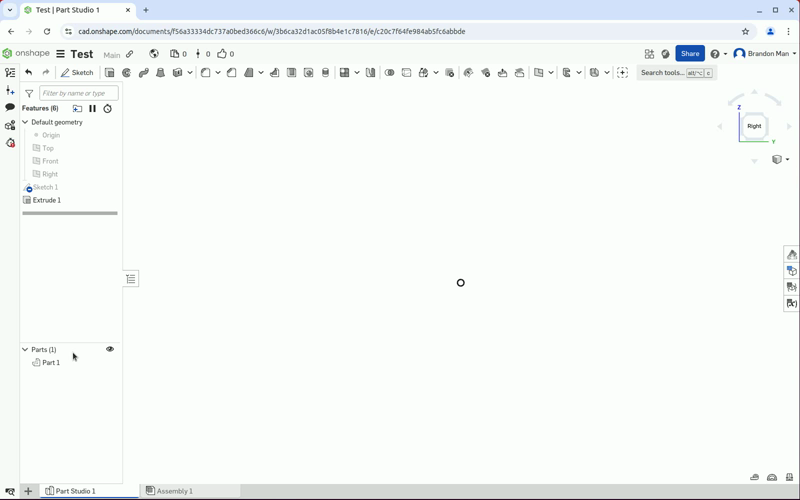
key(shift+p)
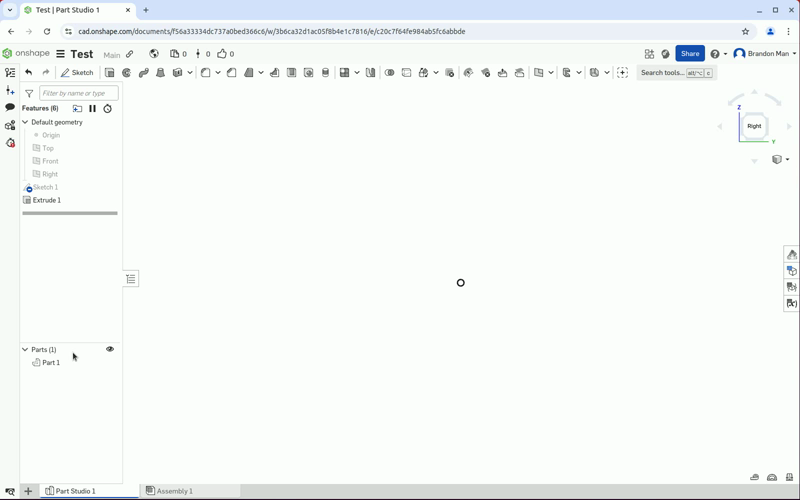
key(space)
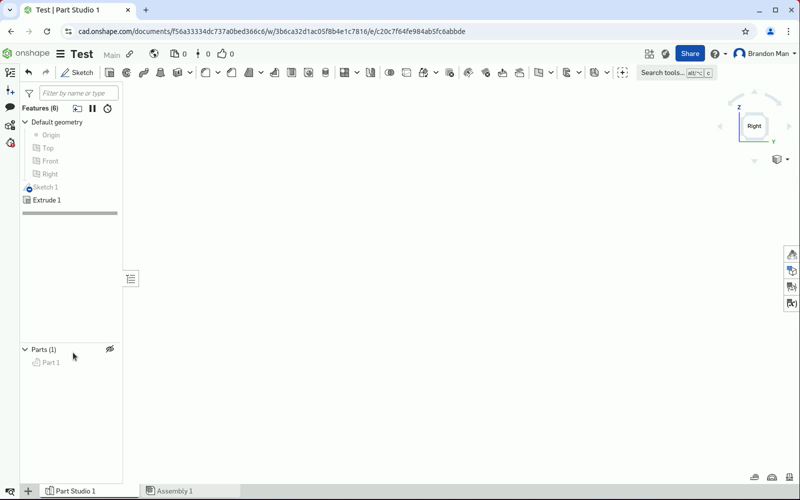
key_down(shift)
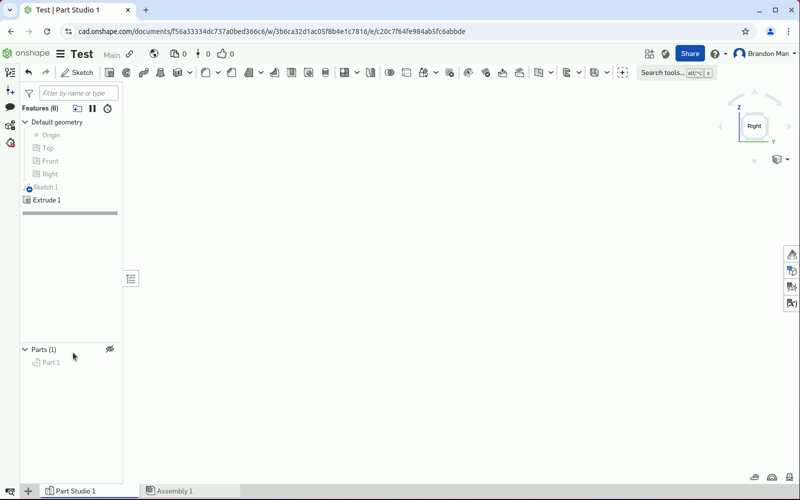
key(right)
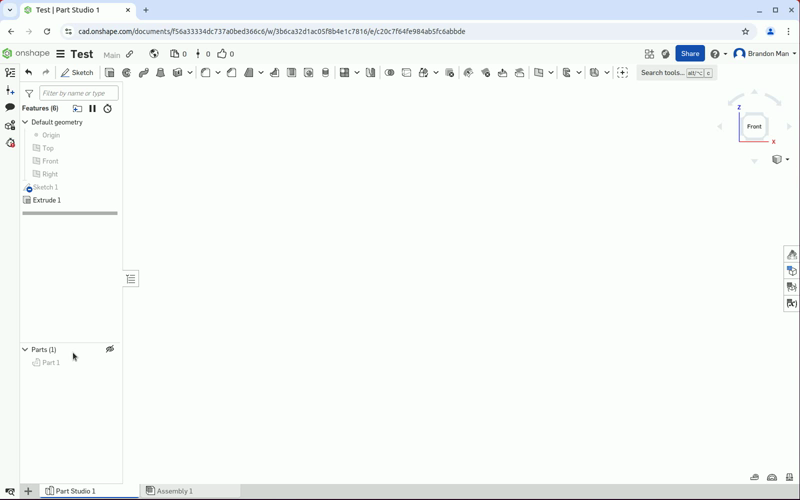
key_up(shift)
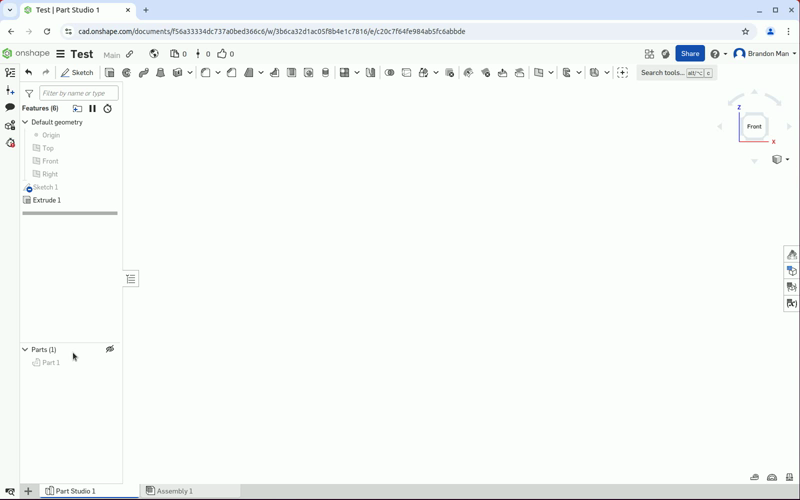
mouse_move(73, 352)
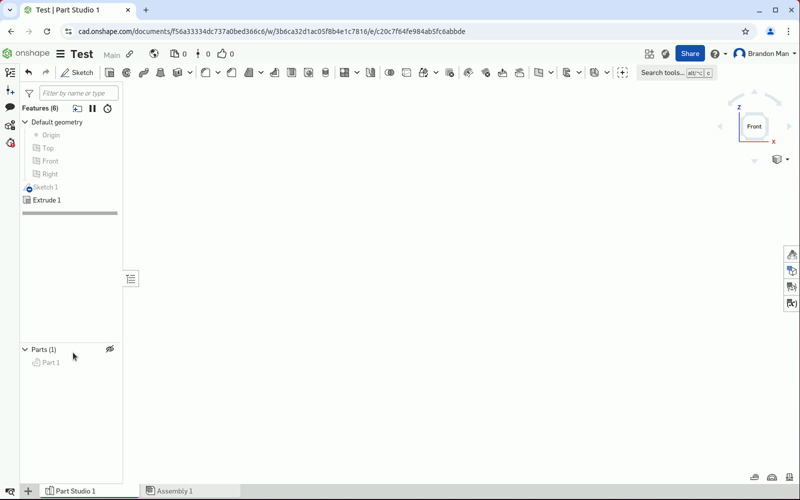
key(shift+y)
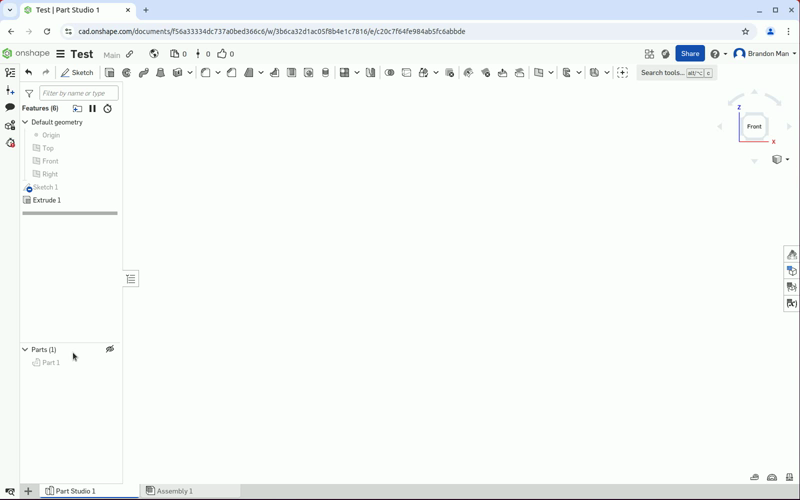
key(shift+s)
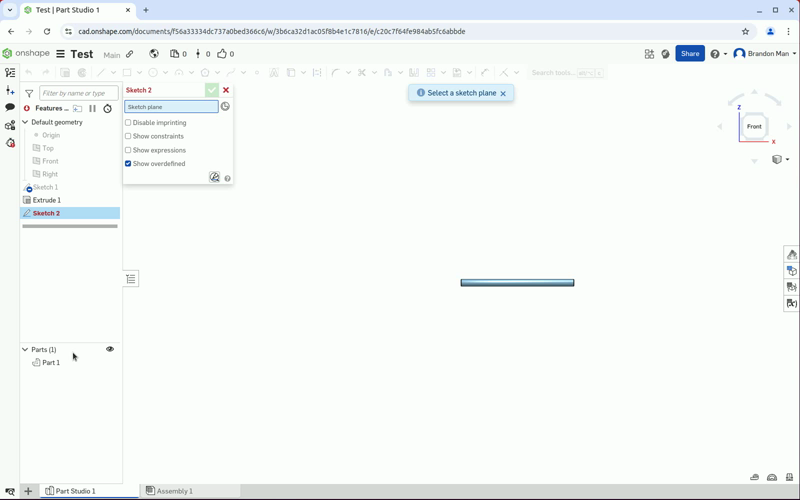
mouse_move(73, 163)
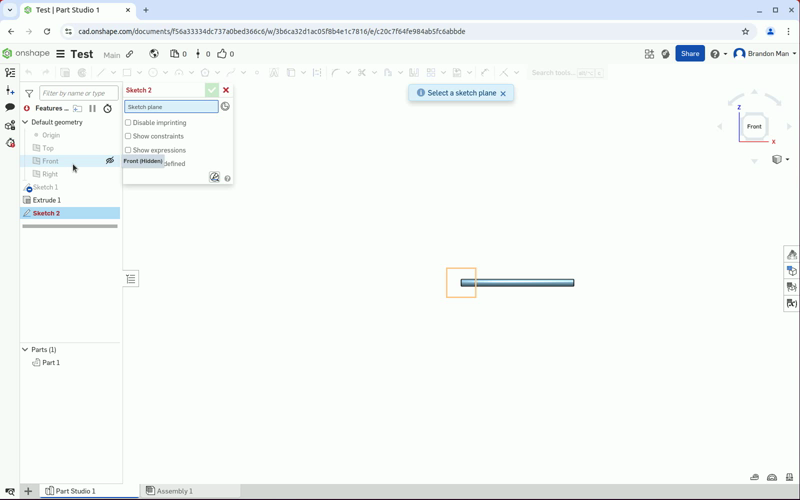
click(73, 163)
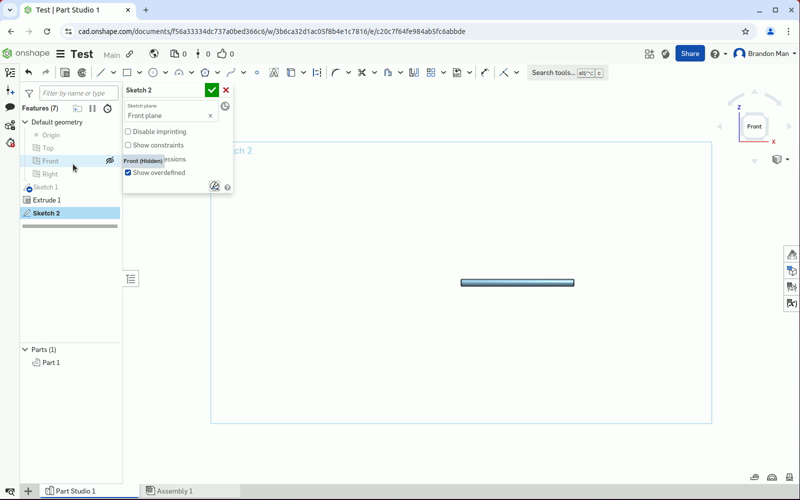
mouse_move(73, 352)
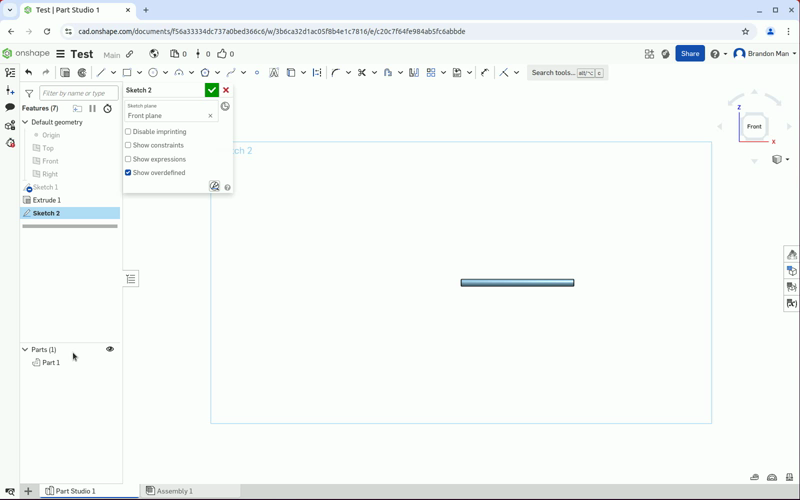
key(y)
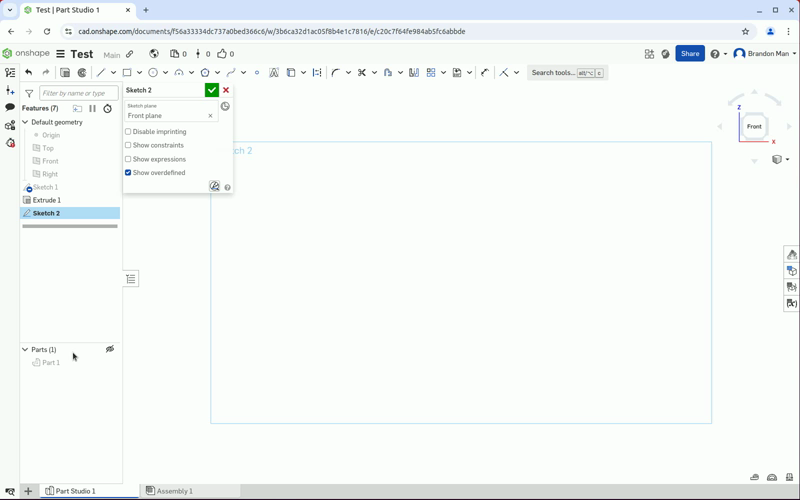
key(c)
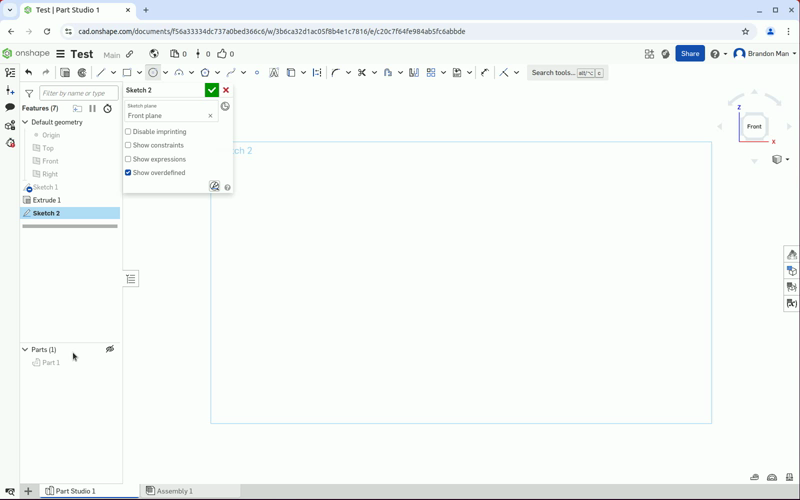
key_down(shift)
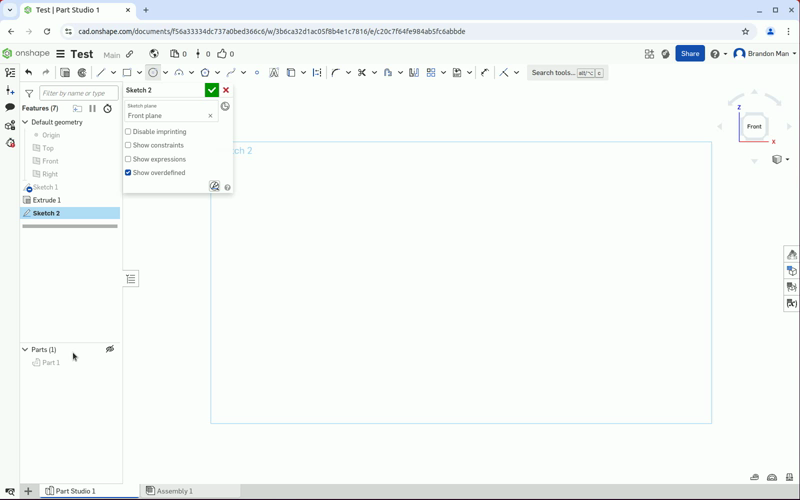
mouse_move(567, 282)
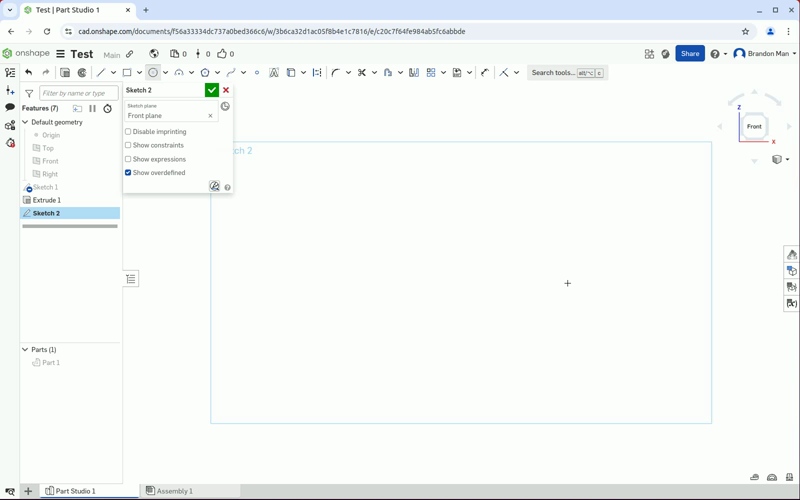
click(567, 282)
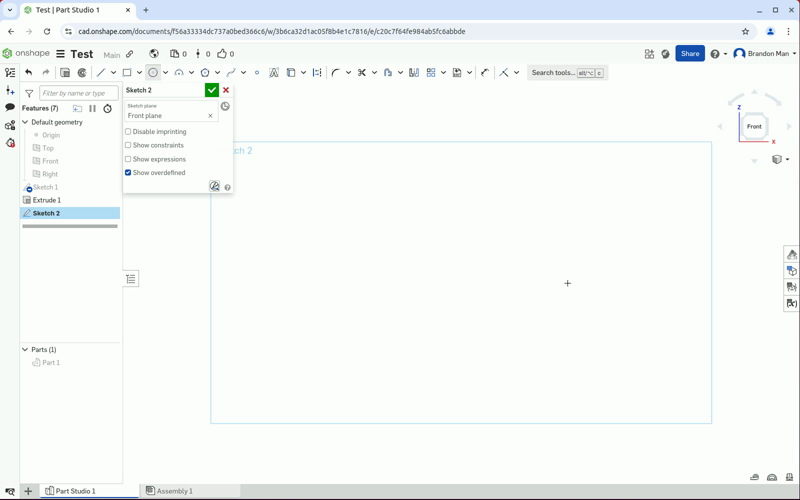
key_up(shift)
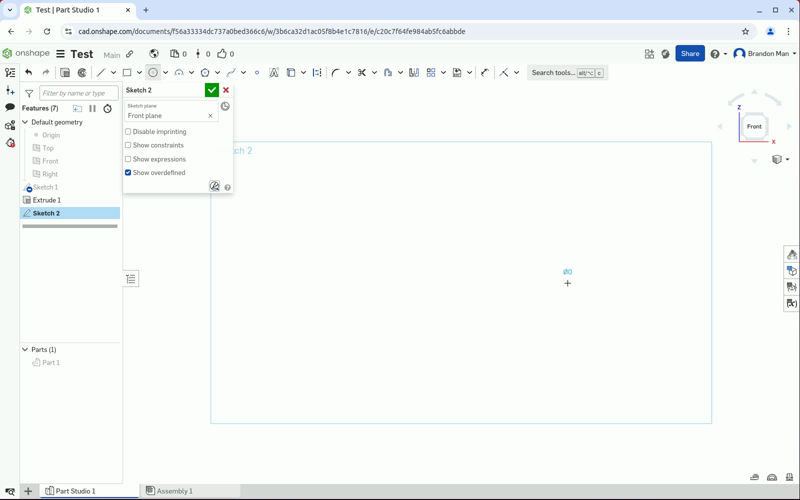
mouse_move(569, 282)
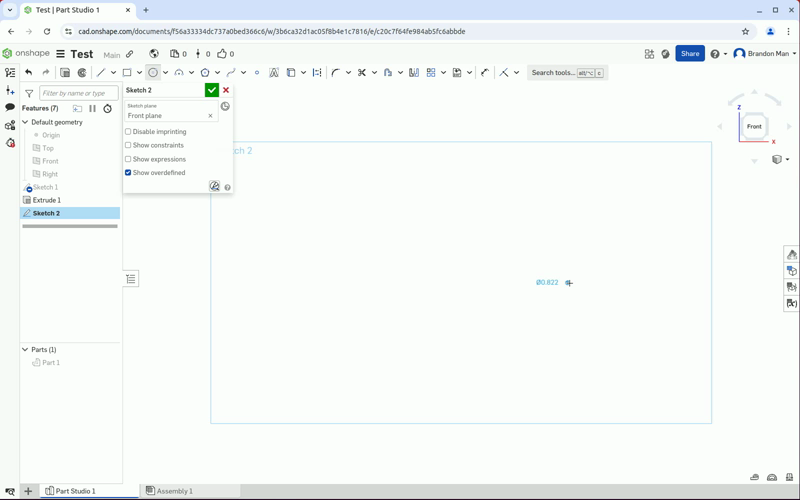
scroll(6)
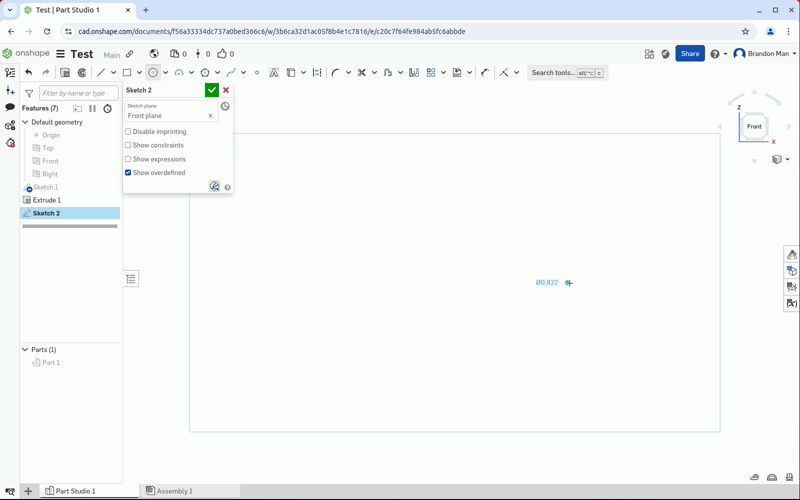
scroll(6)
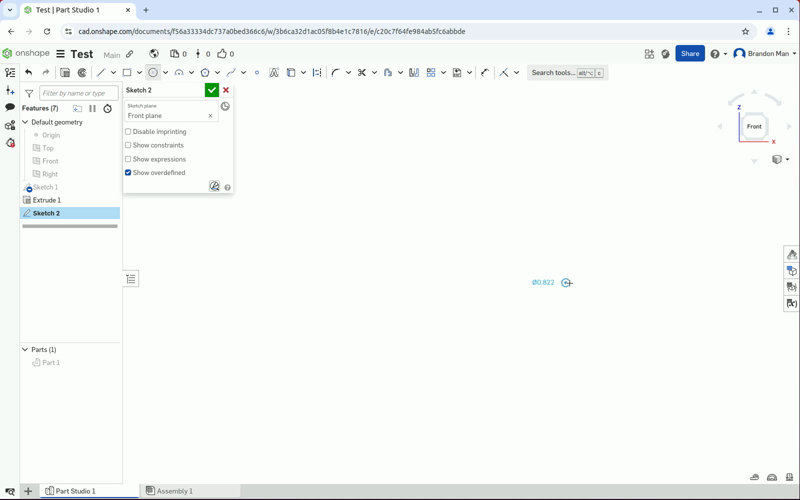
scroll(6)
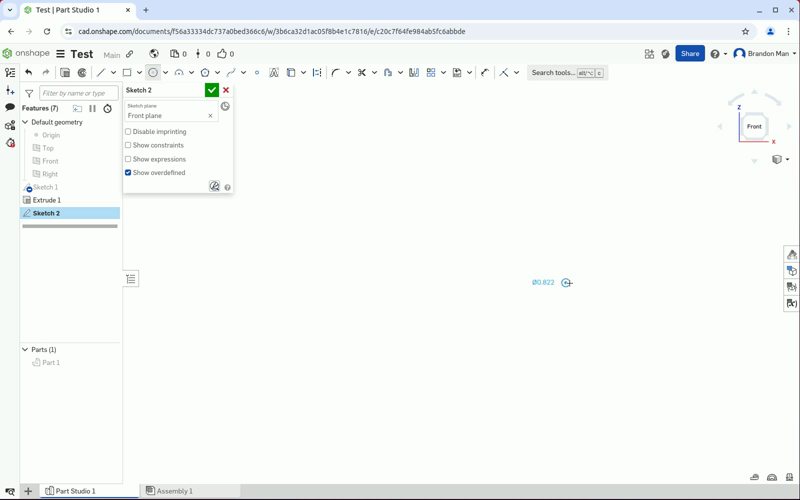
scroll(6)
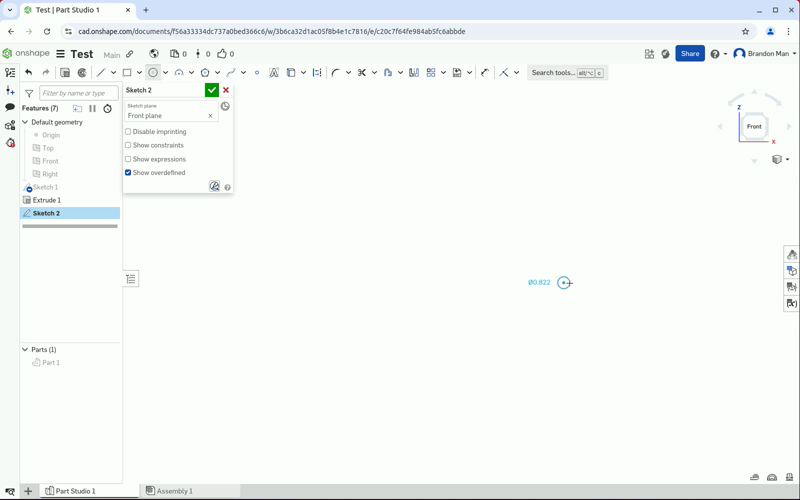
scroll(6)
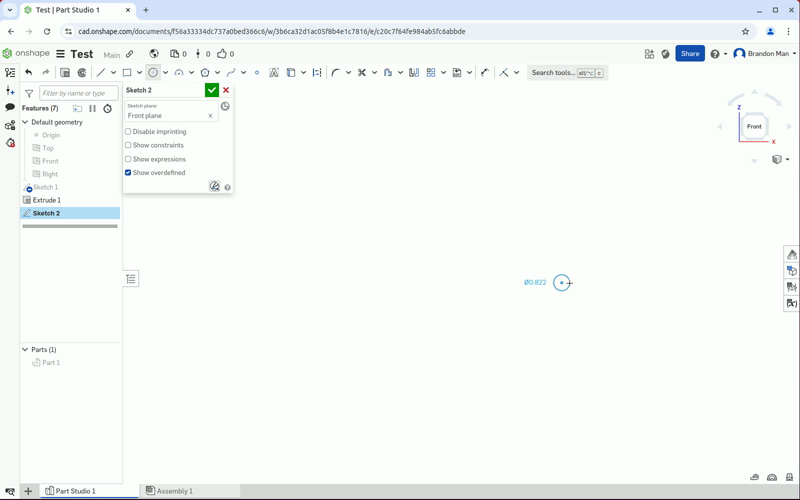
scroll(6)
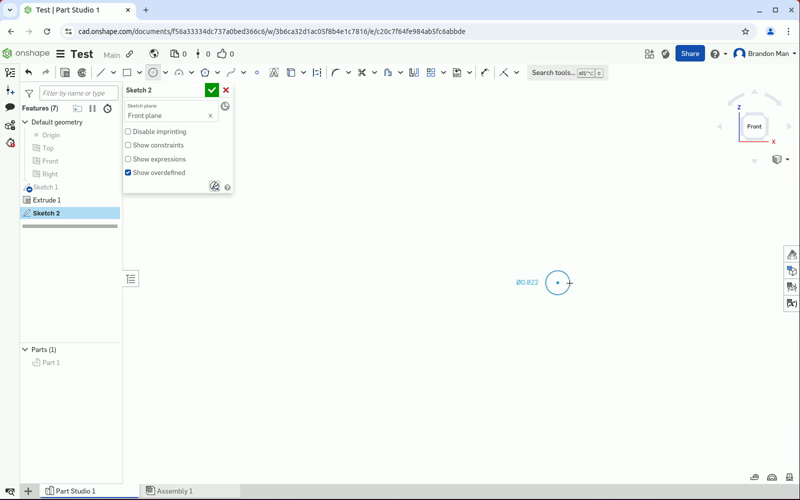
scroll(6)
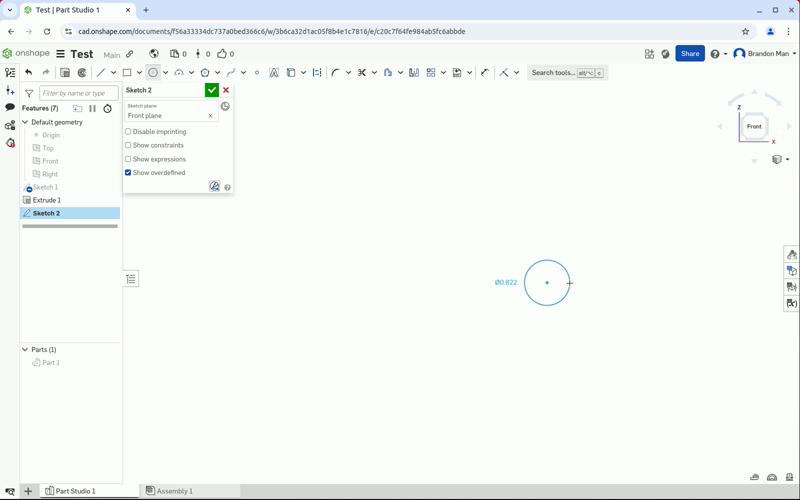
click(569, 282)
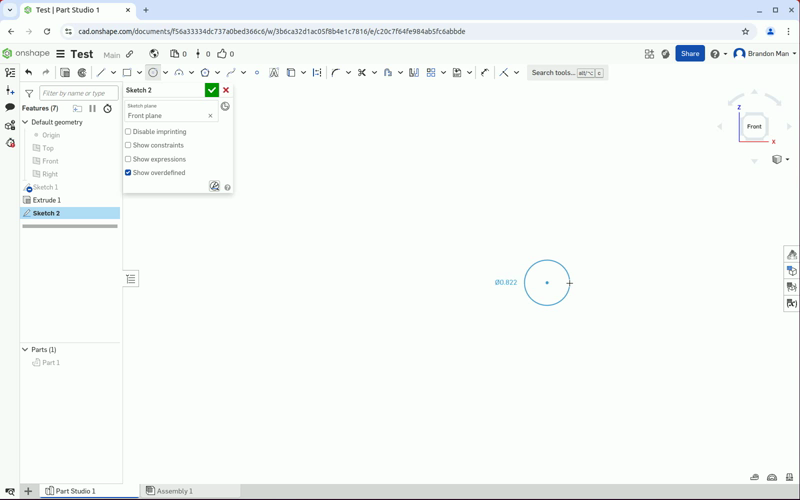
scroll(-6)
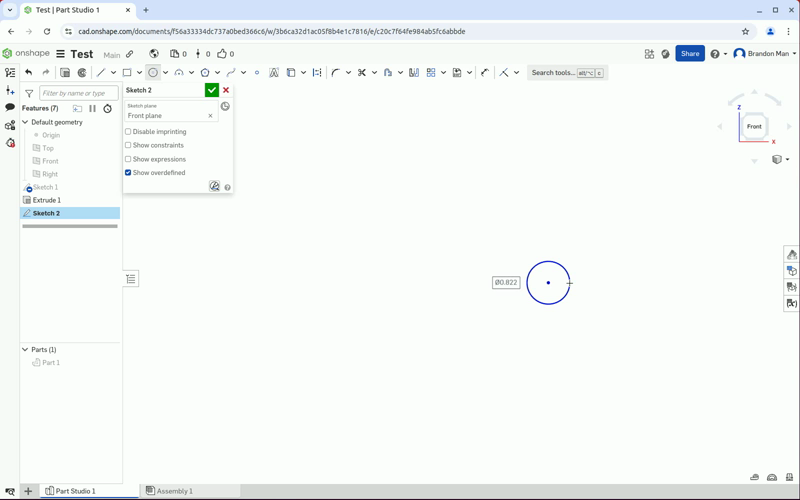
scroll(-6)
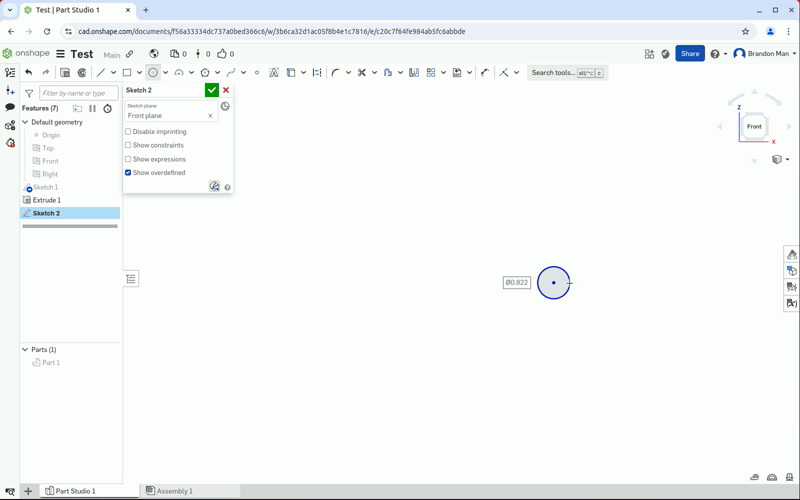
scroll(-6)
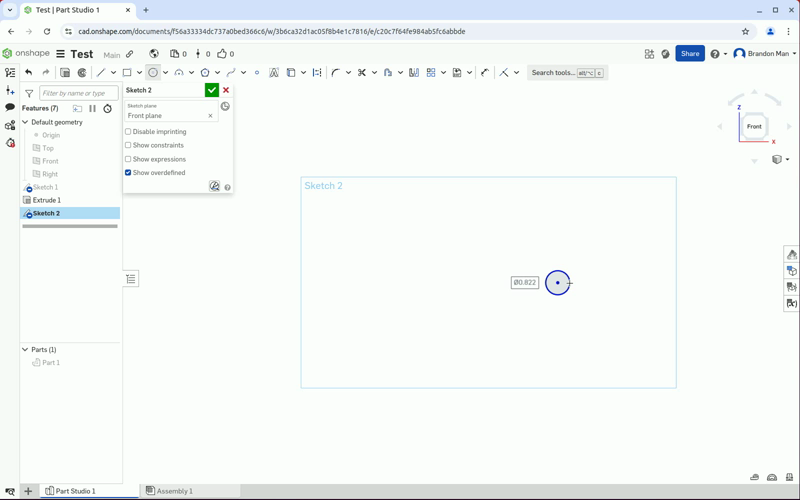
scroll(-6)
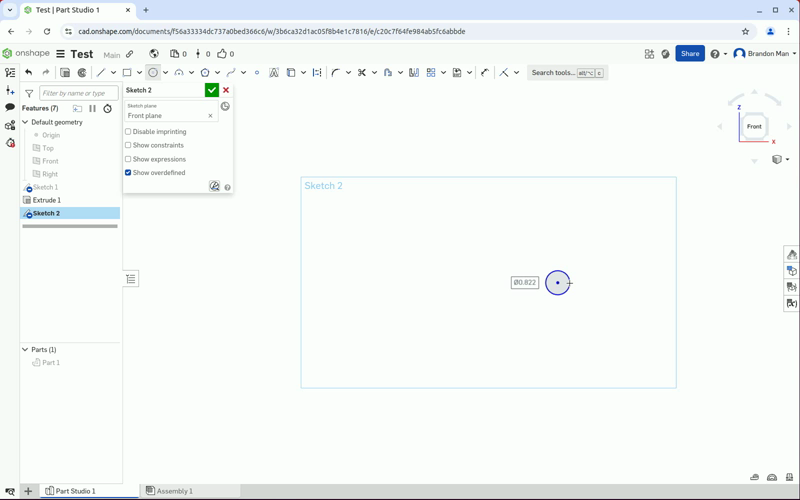
scroll(-6)
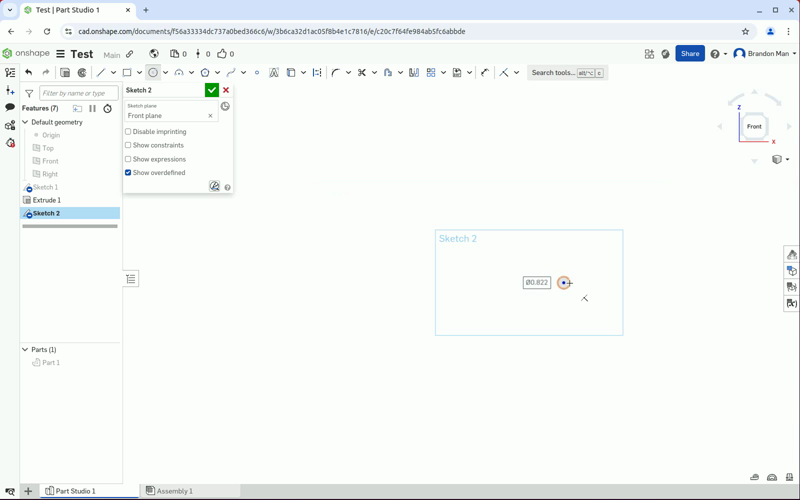
scroll(-6)
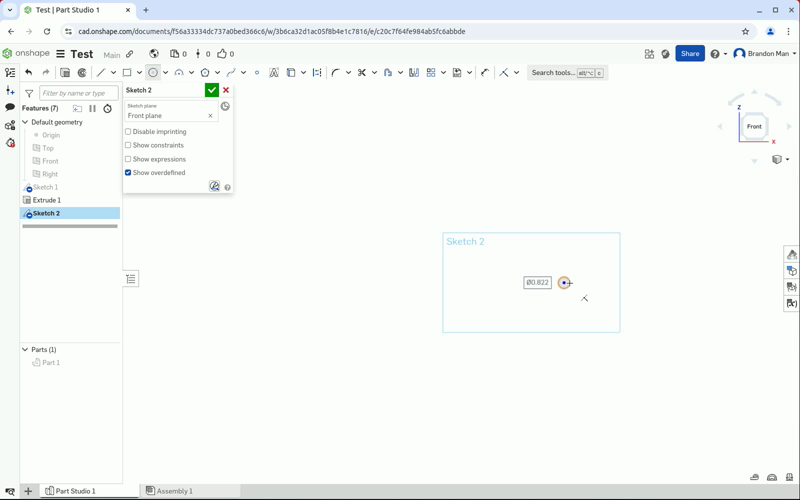
scroll(-6)
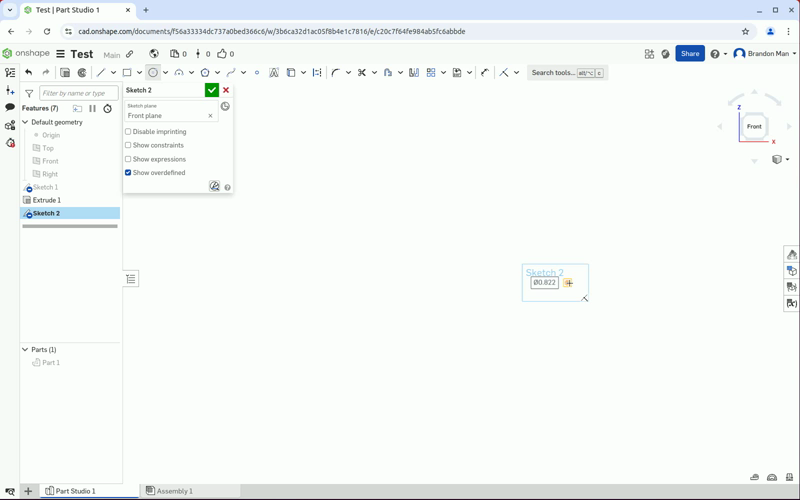
key(esc)
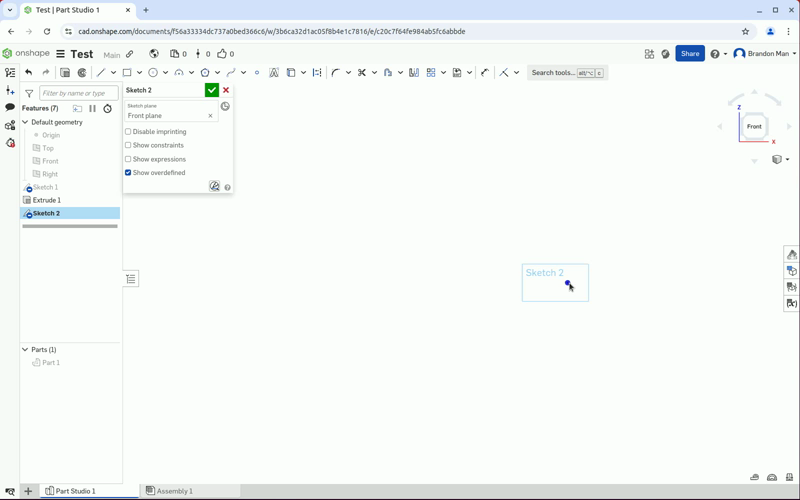
mouse_move(567, 282)
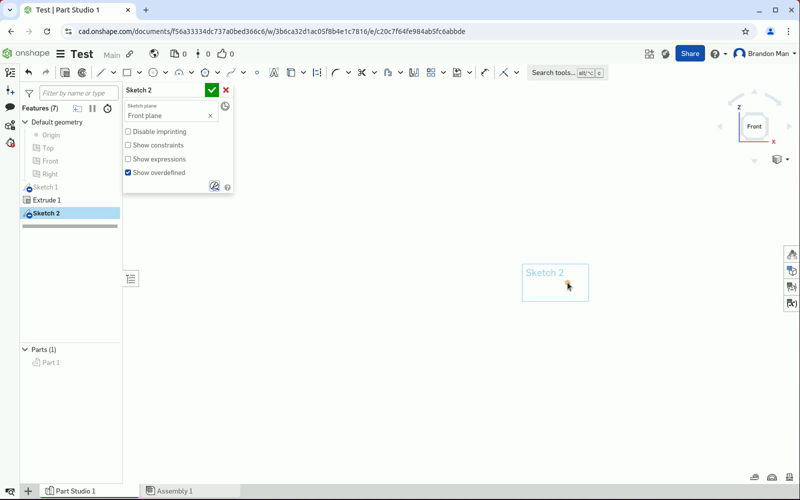
scroll(6)
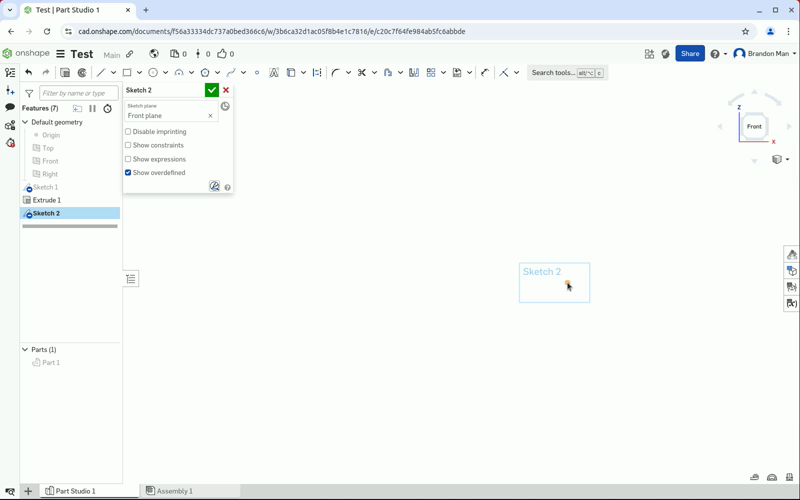
scroll(6)
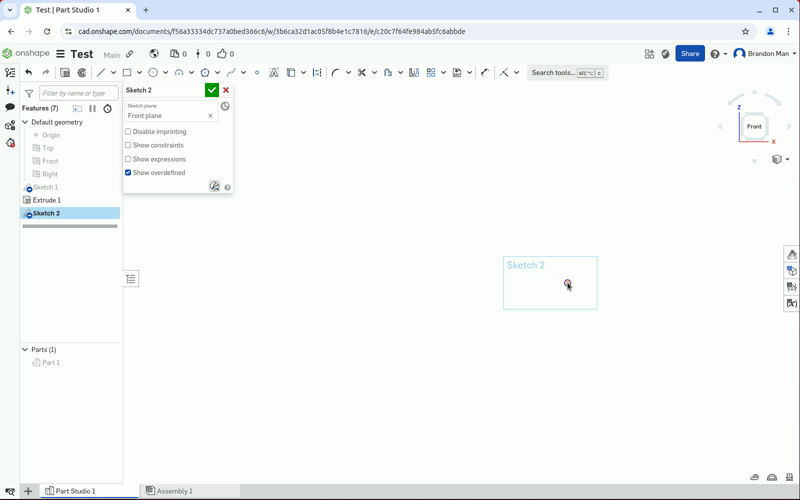
scroll(6)
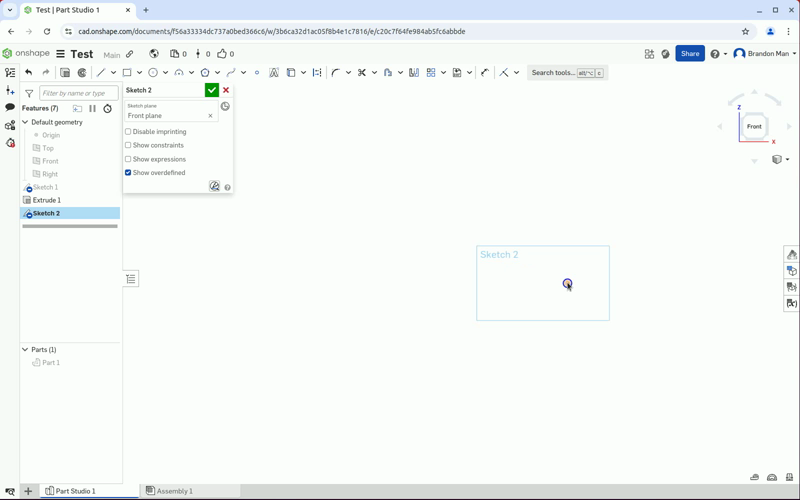
scroll(6)
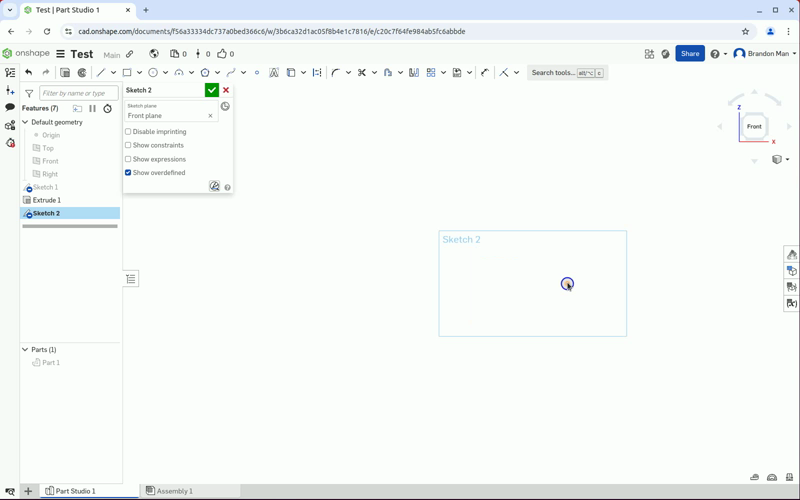
scroll(6)
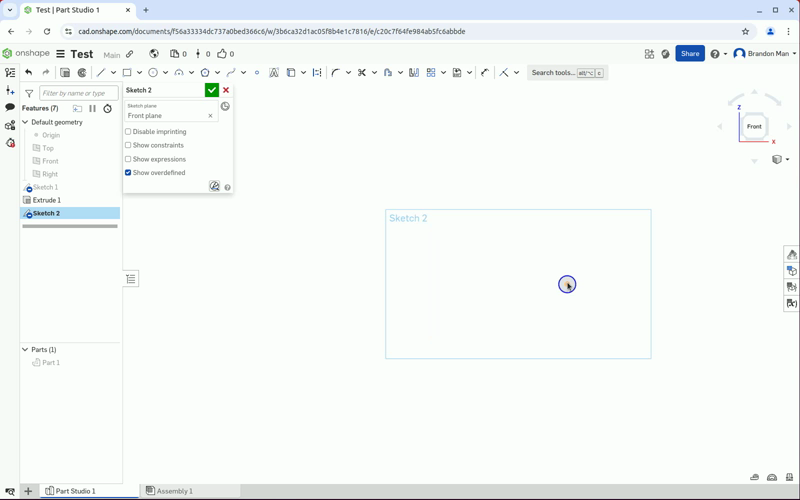
scroll(6)
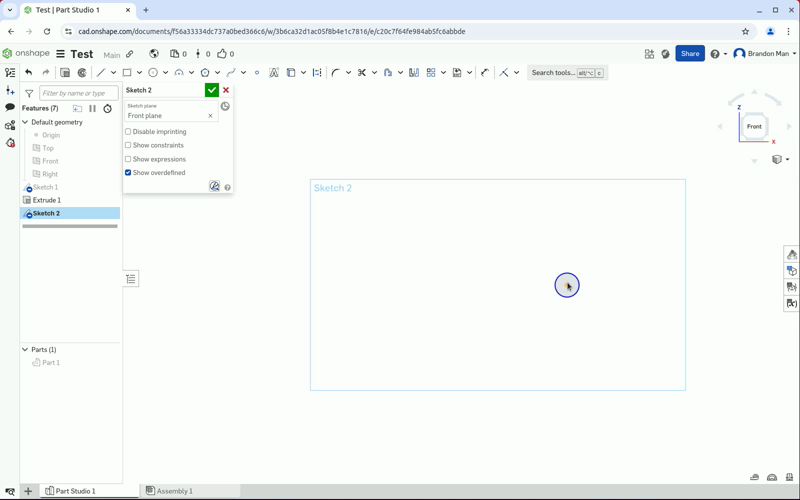
scroll(6)
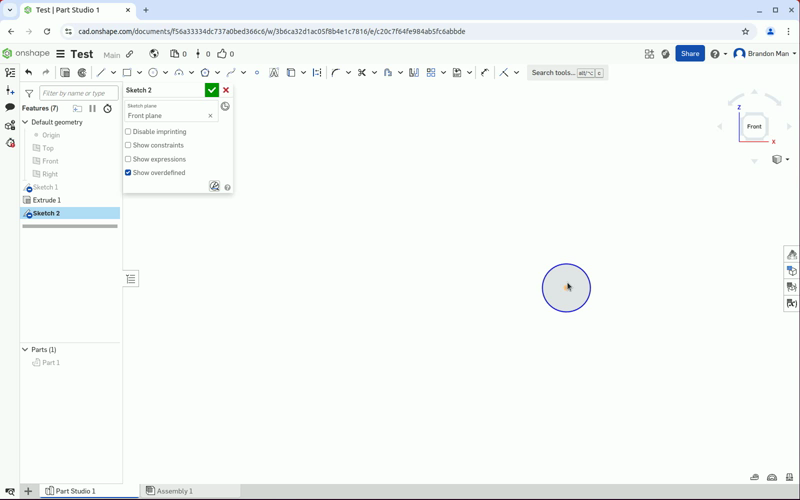
click(567, 282)
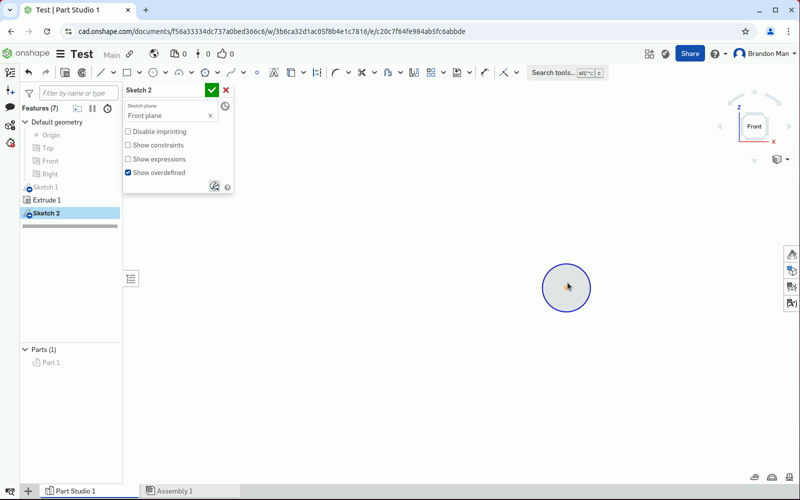
scroll(-6)
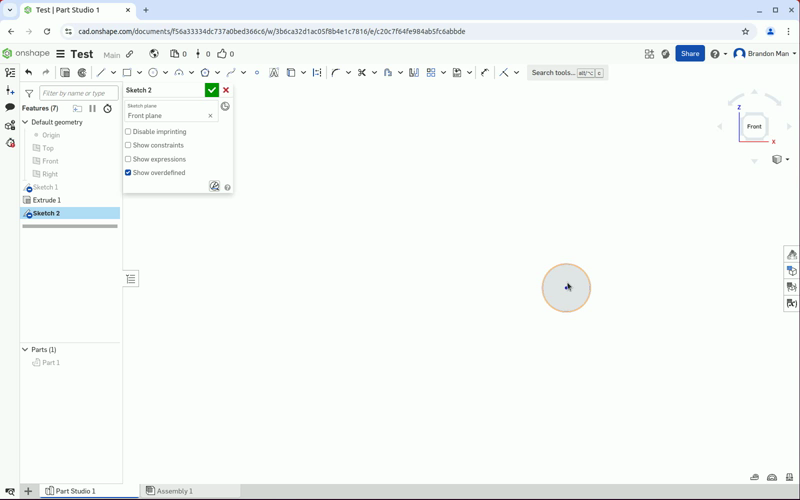
scroll(-6)
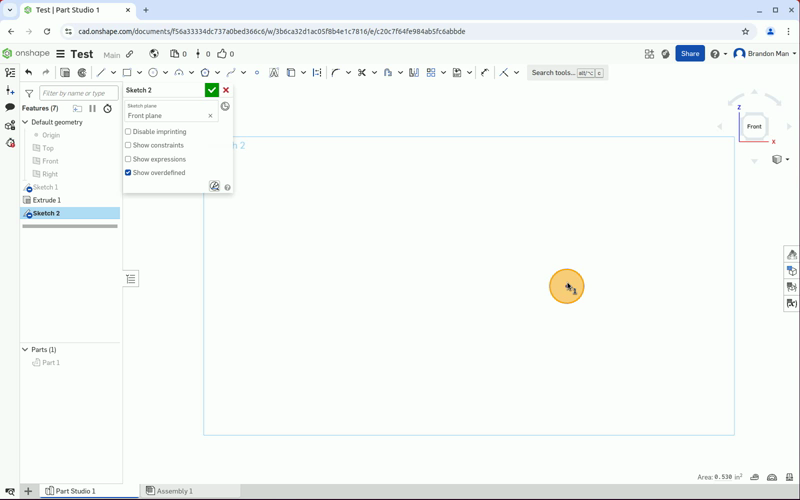
scroll(-6)
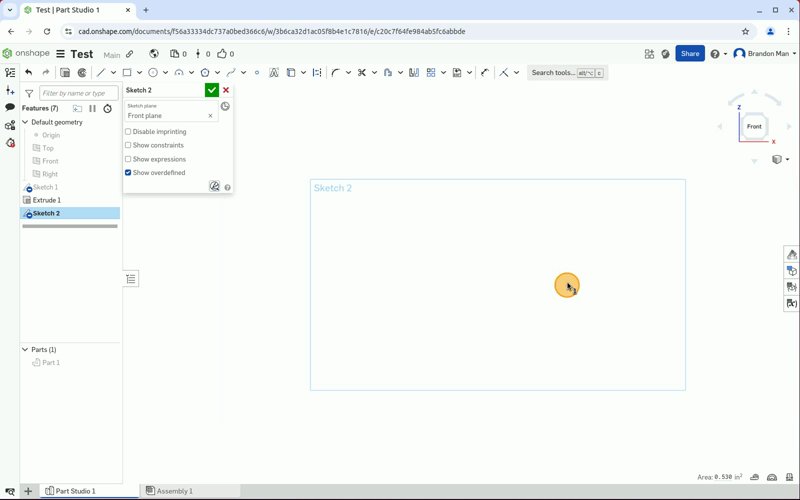
scroll(-6)
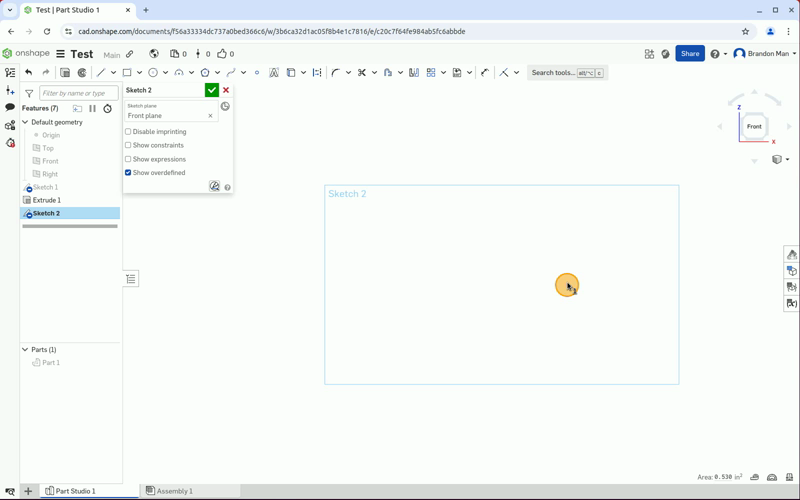
scroll(-6)
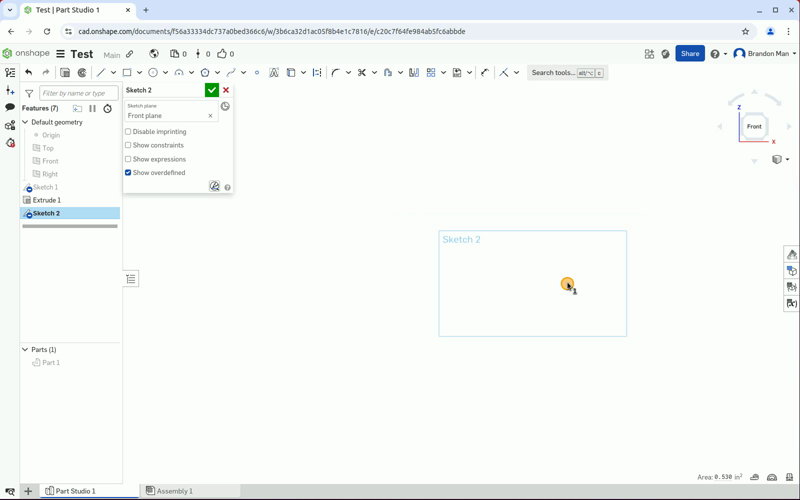
scroll(-6)
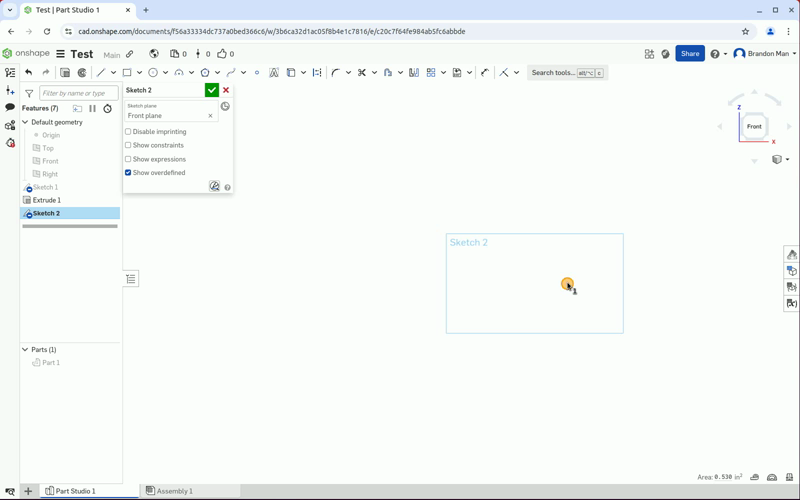
scroll(-6)
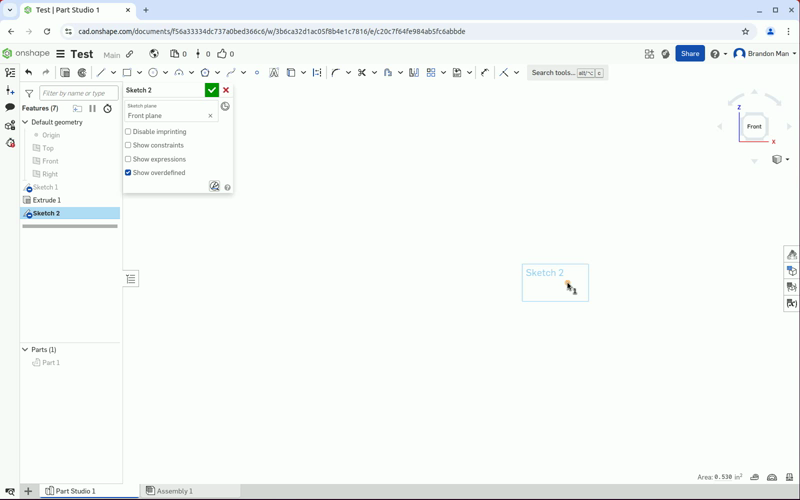
mouse_move(73, 352)
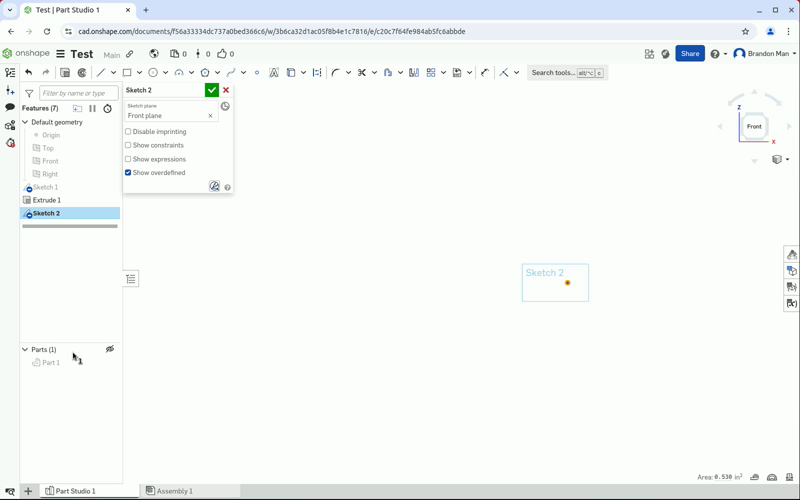
key(shift+y)
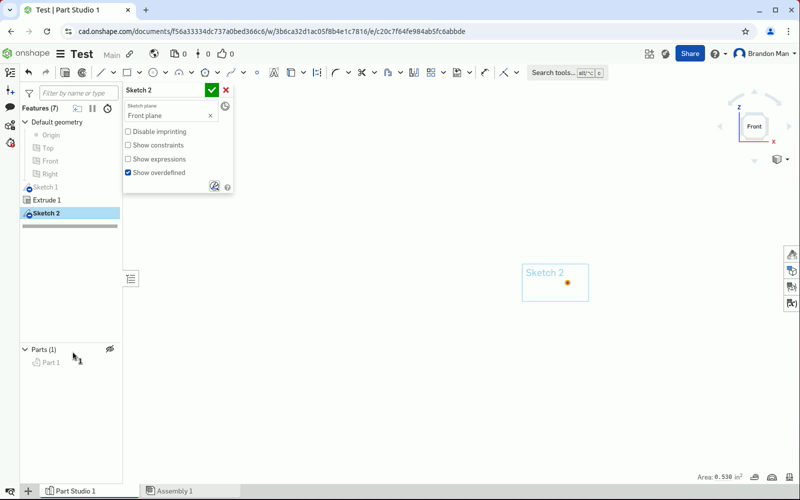
key(shift+e)
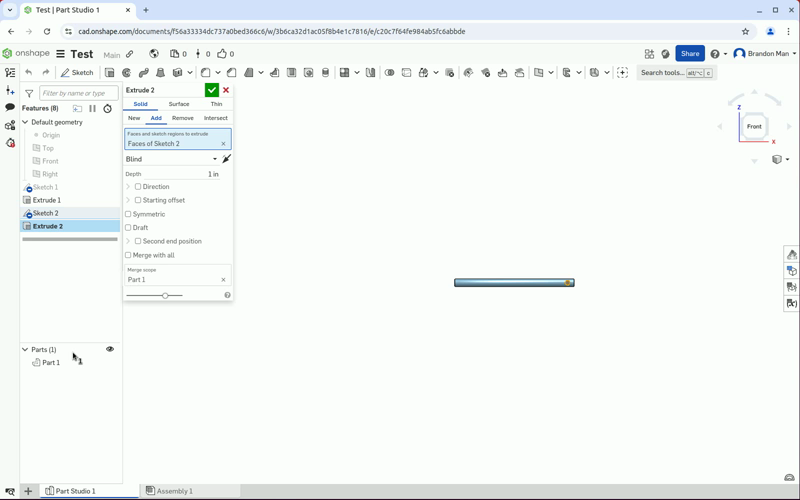
mouse_move(143, 106)
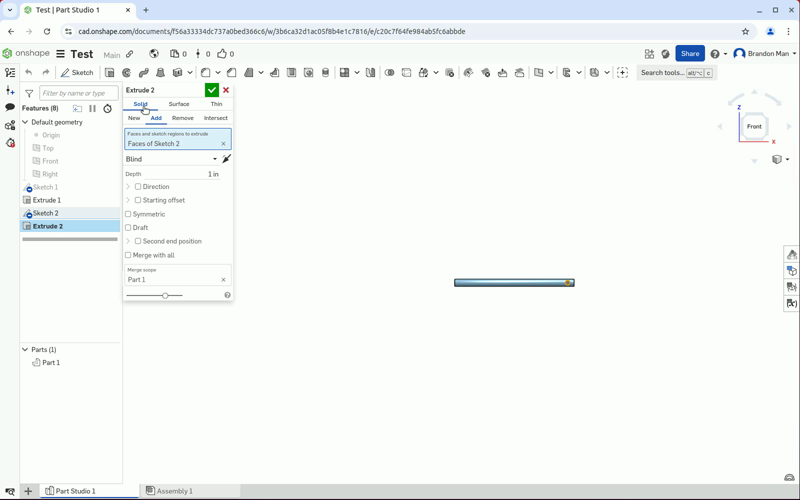
click(143, 106)
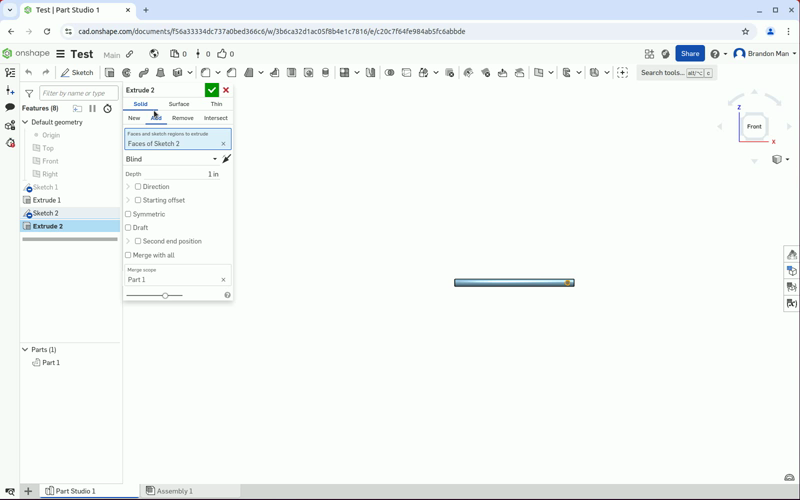
mouse_move(186, 120)
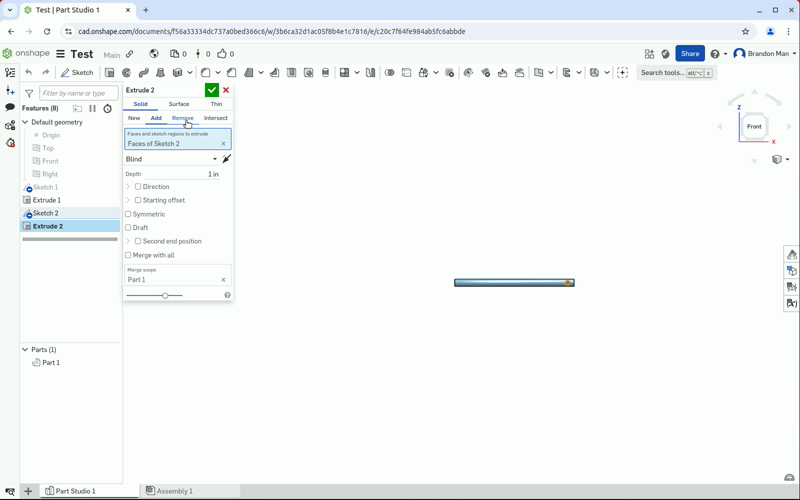
click(186, 120)
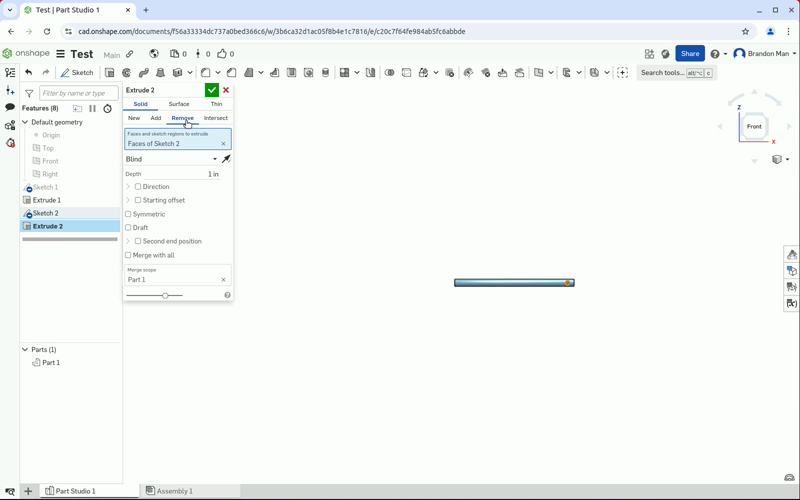
key(tab, 4)
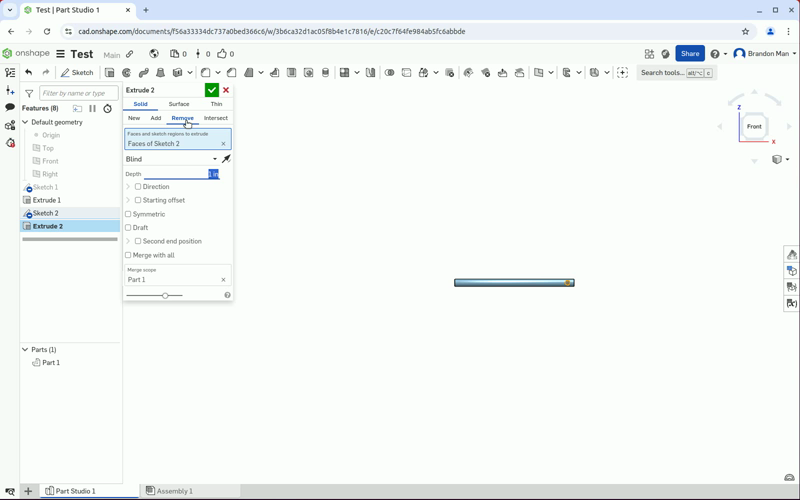
text(4.814)
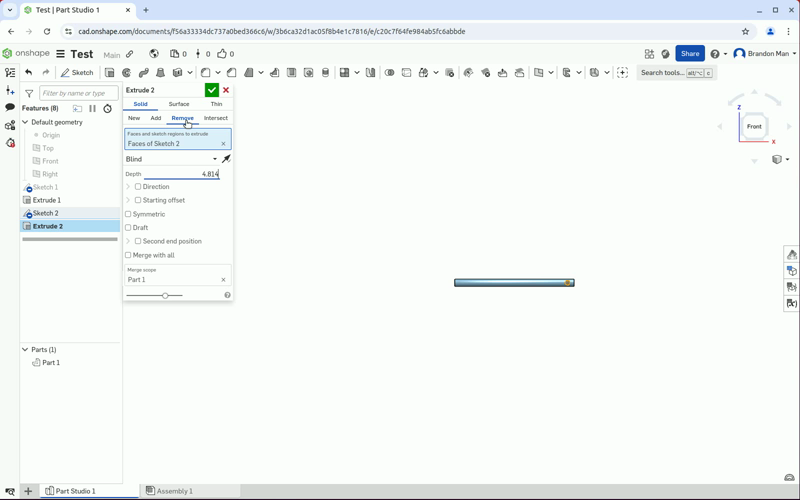
key(tab, 3)
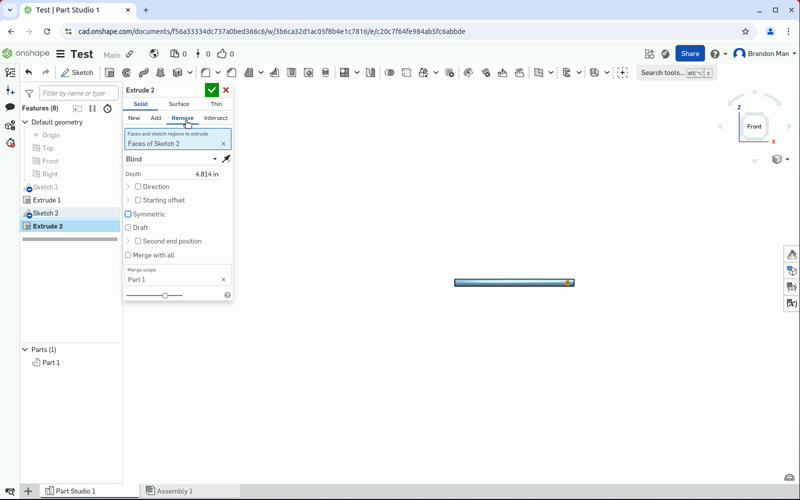
key(space)
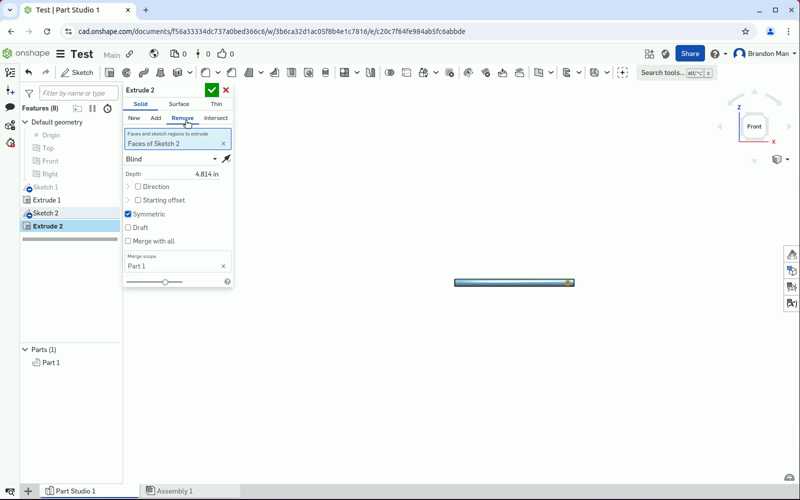
key(tab, 2)
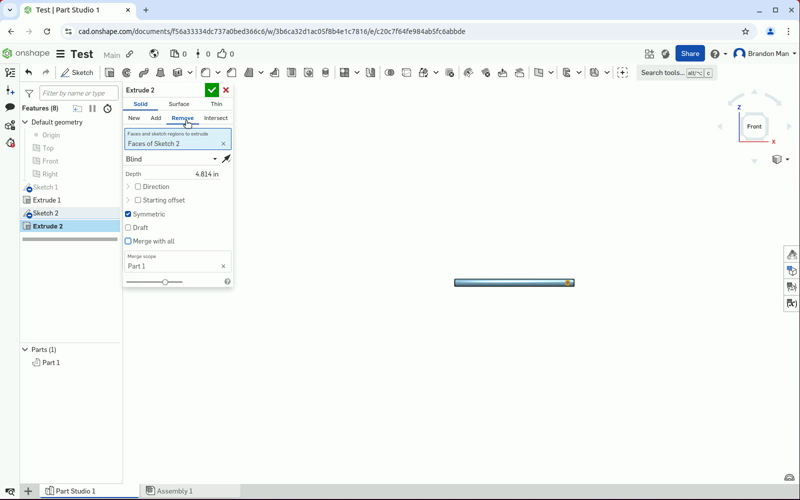
key(space)
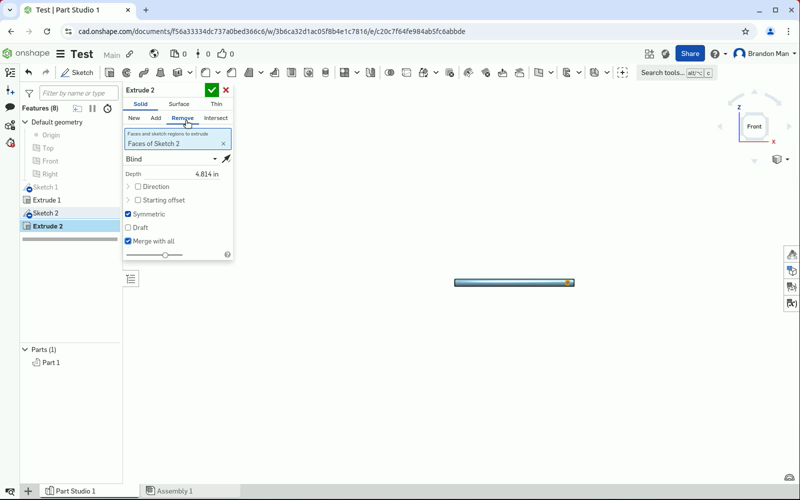
key(enter)
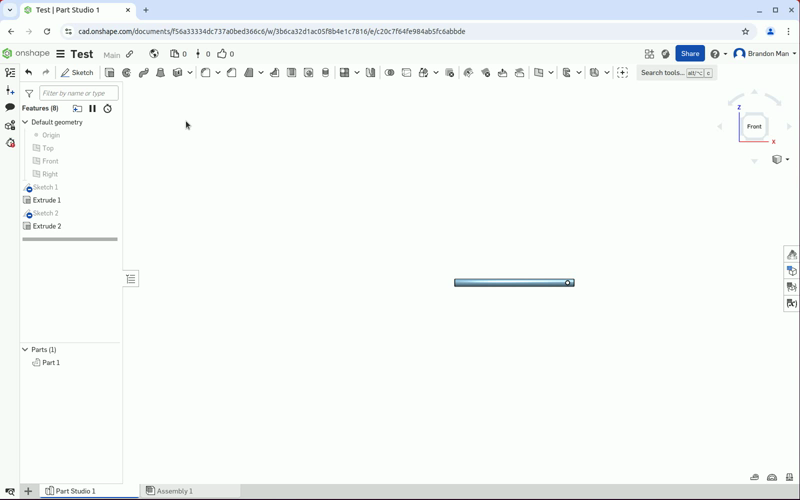
key(shift+h)
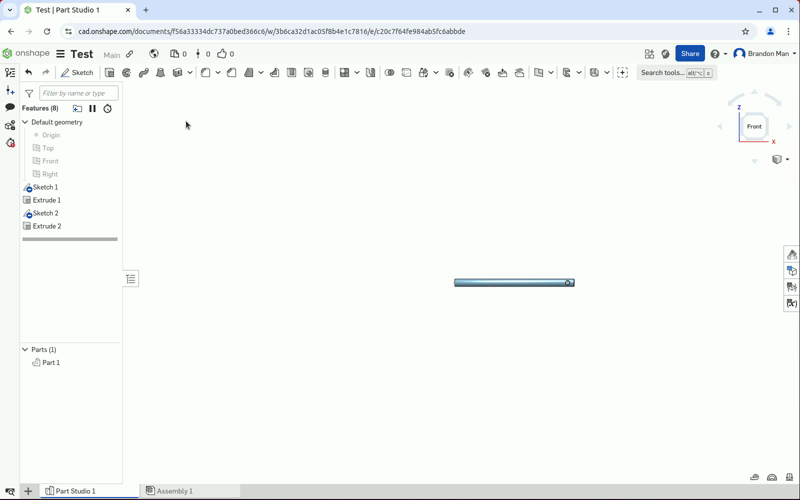
key(shift+h)
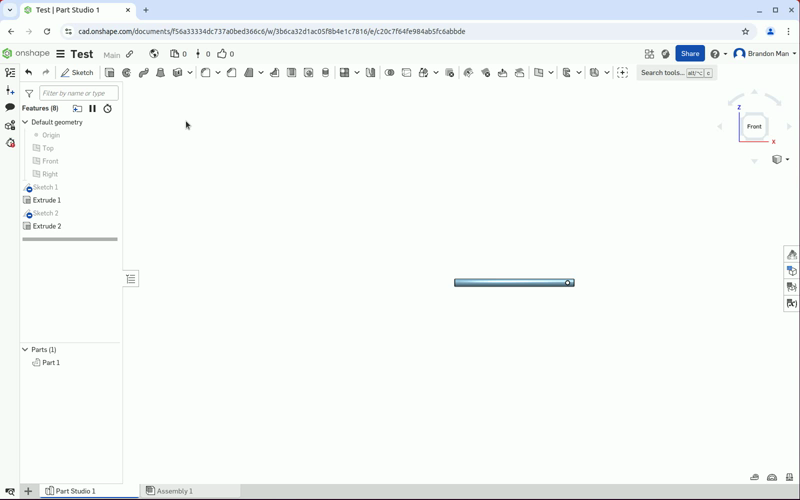
mouse_move(73, 189)
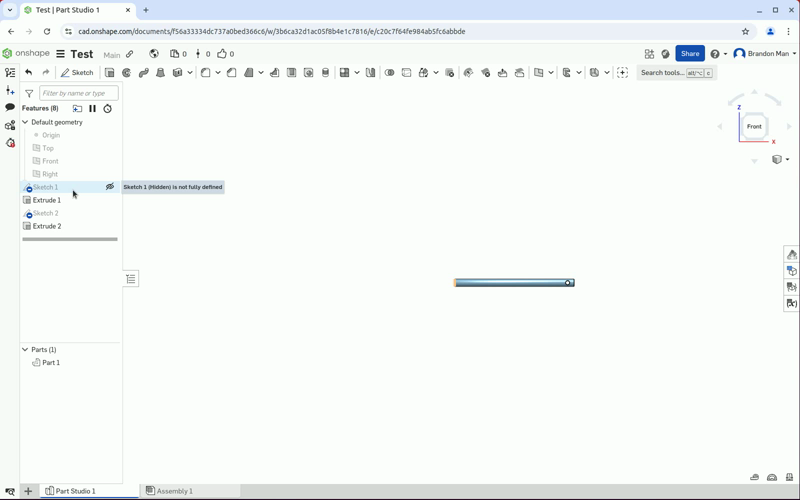
click(73, 189)
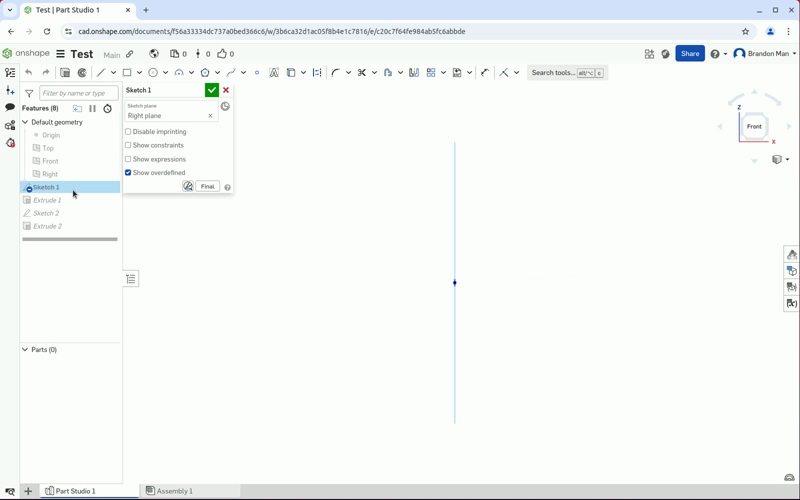
mouse_move(229, 92)
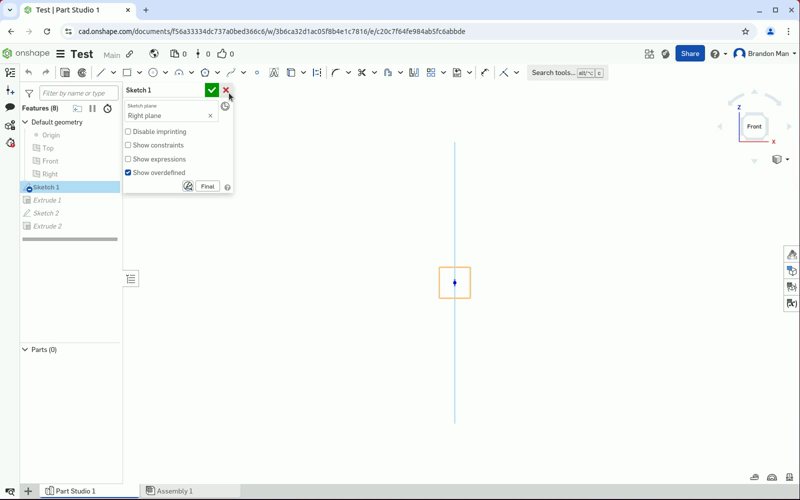
click(229, 92)
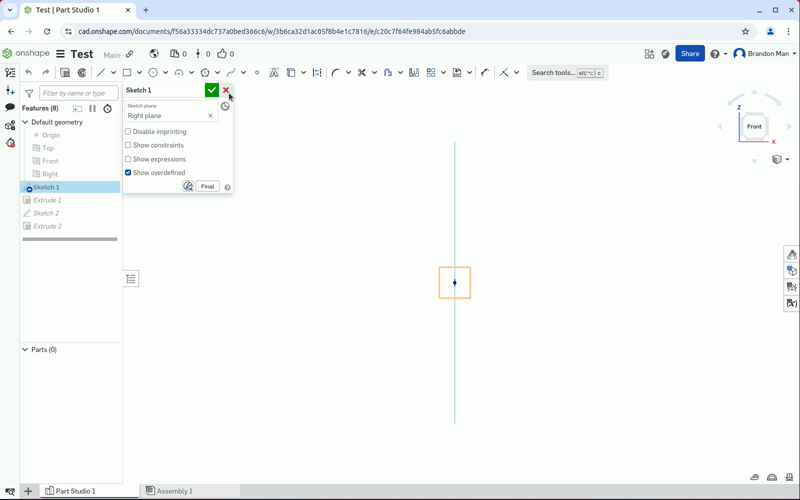
key(shift+s)
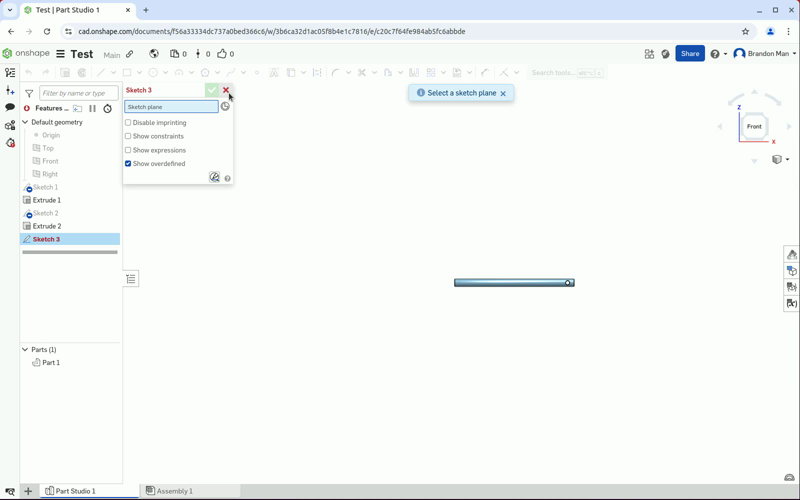
mouse_move(73, 163)
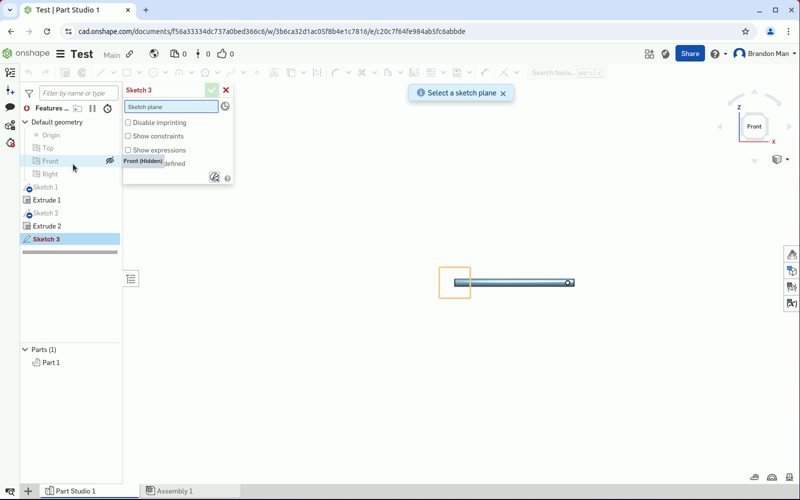
click(73, 163)
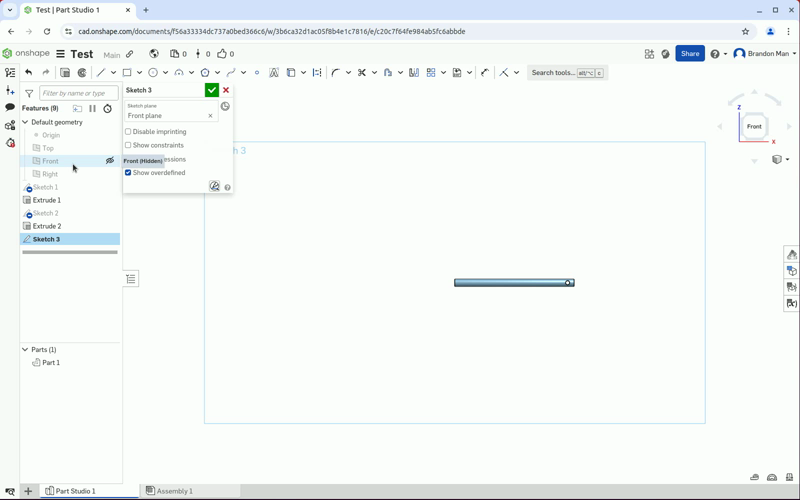
mouse_move(73, 352)
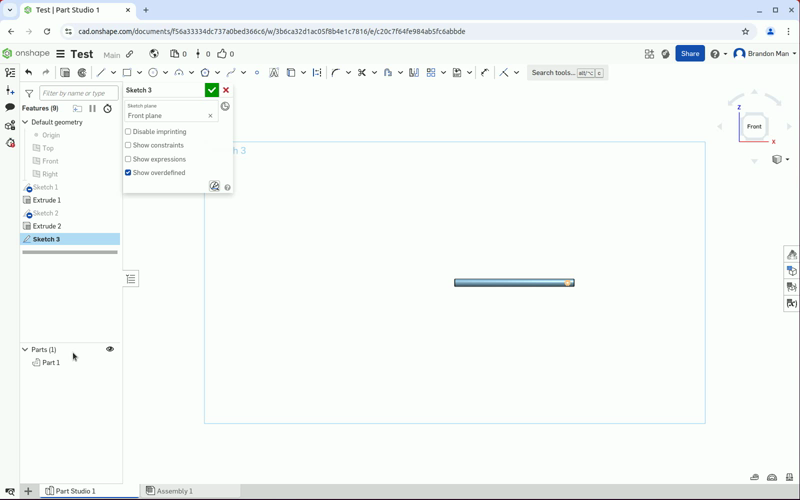
key(y)
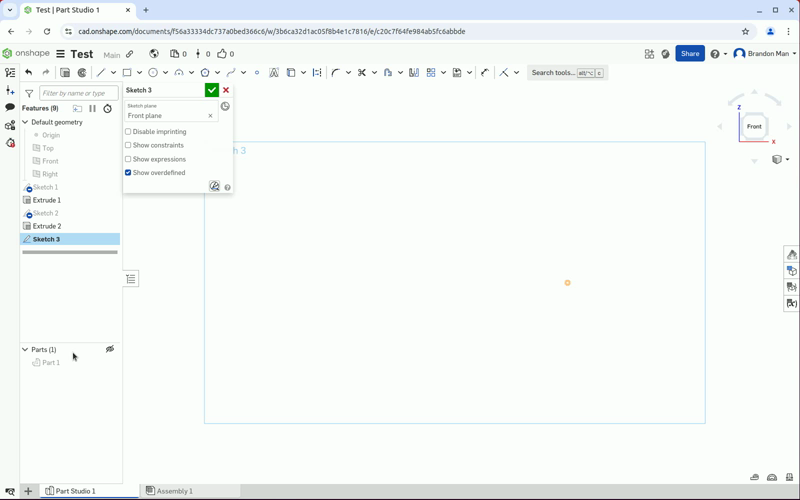
key(c)
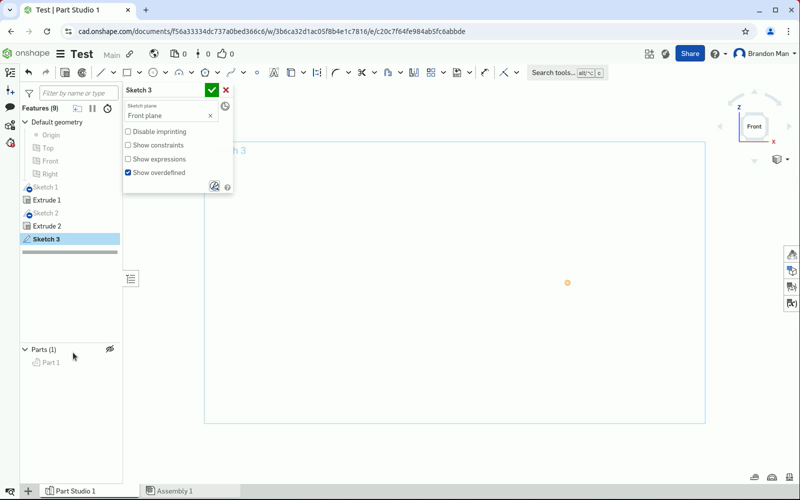
key_down(shift)
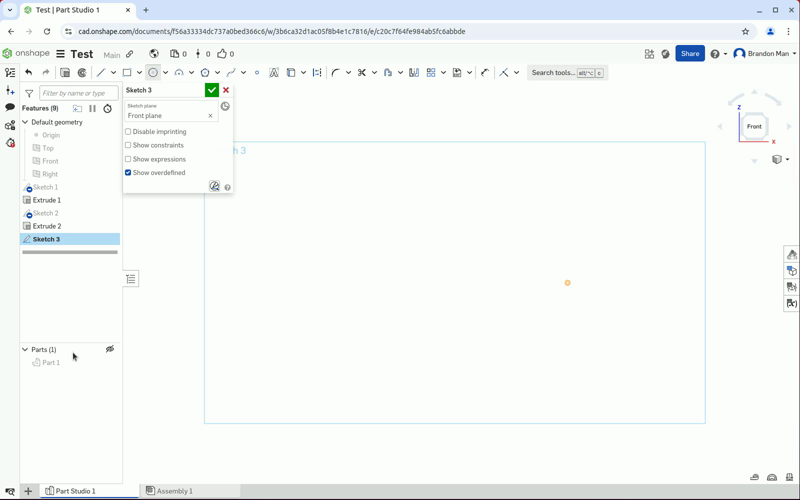
mouse_move(467, 282)
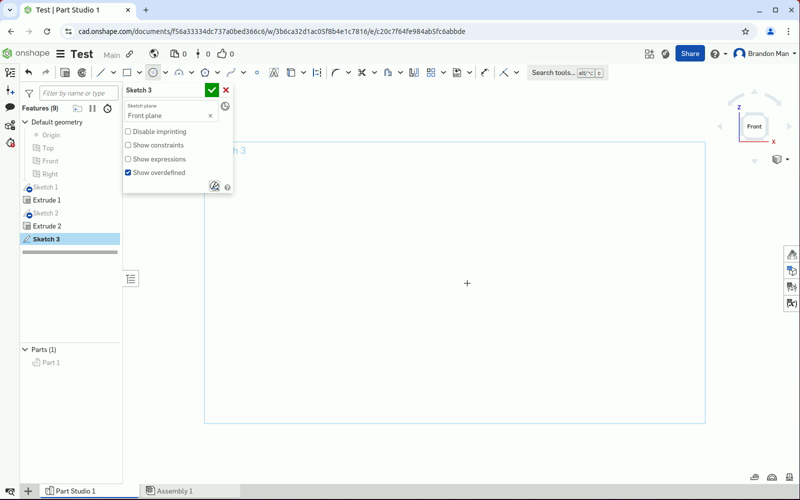
click(467, 282)
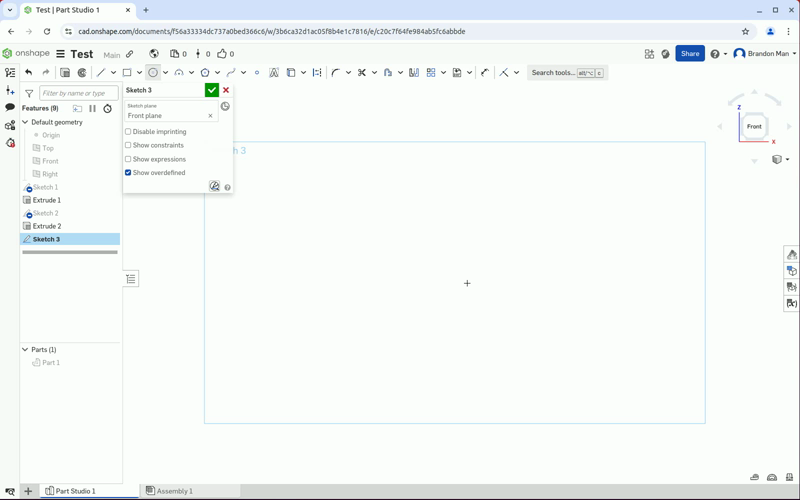
key_up(shift)
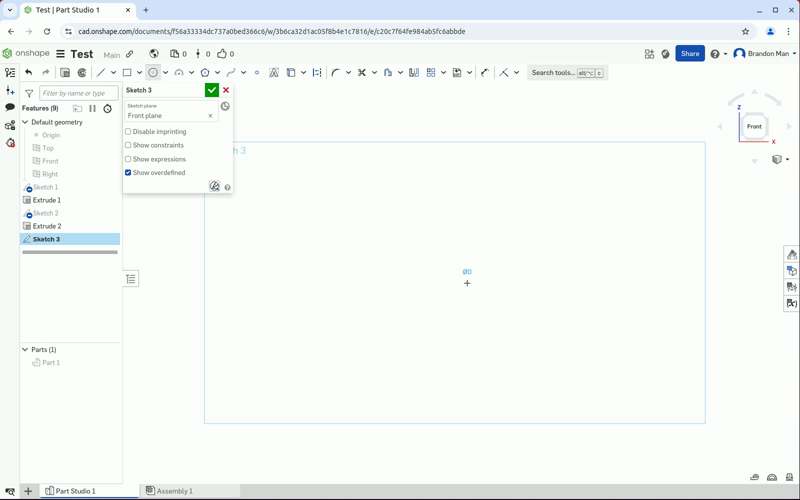
mouse_move(468, 282)
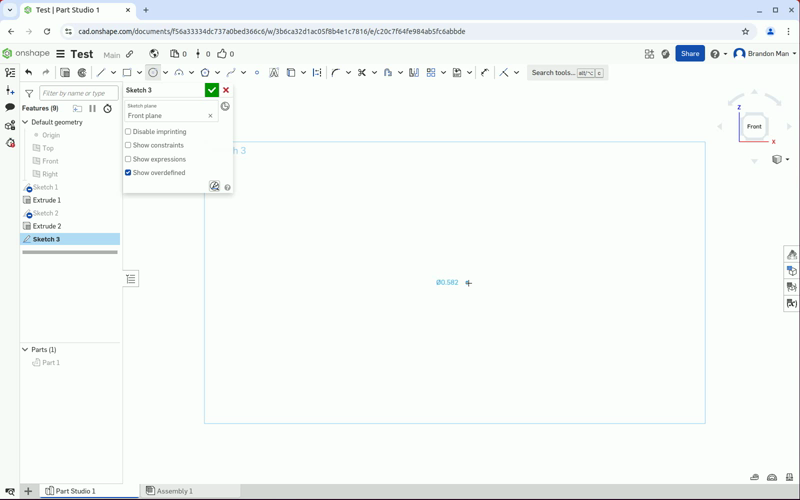
scroll(6)
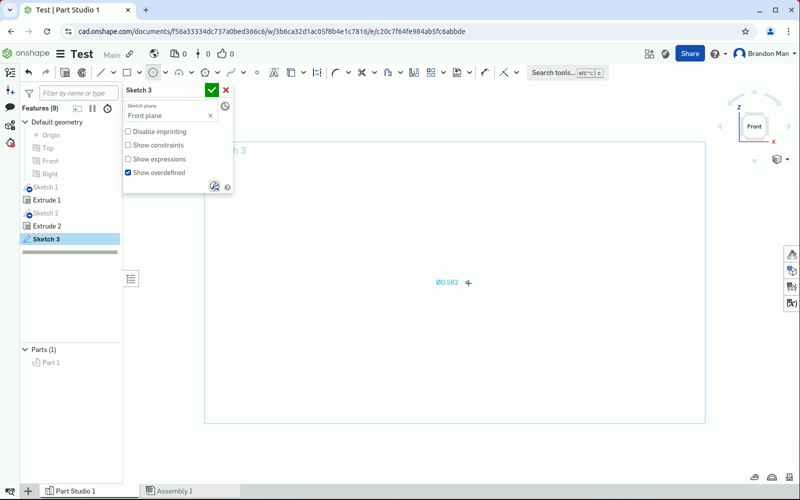
scroll(6)
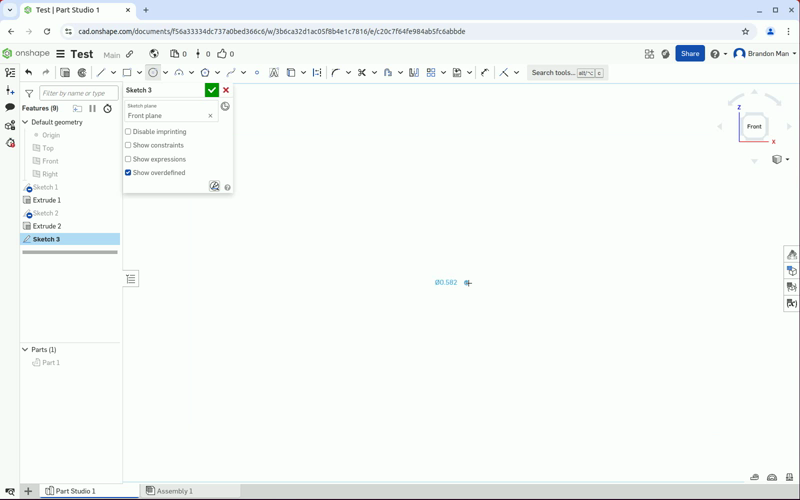
scroll(6)
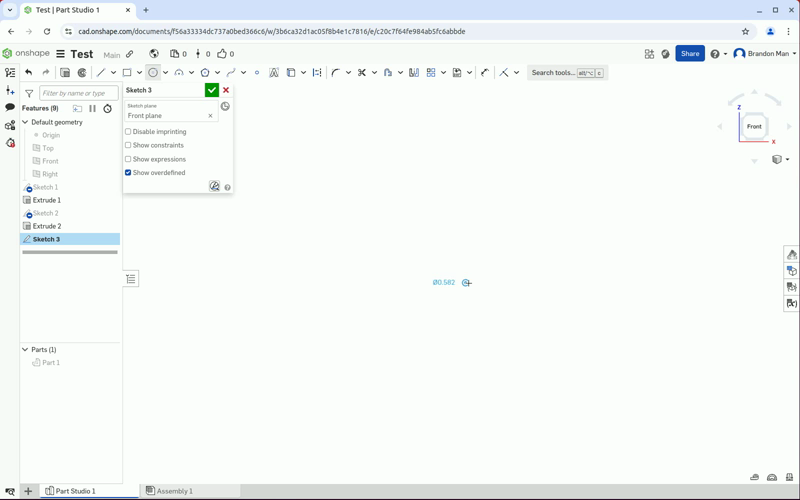
scroll(6)
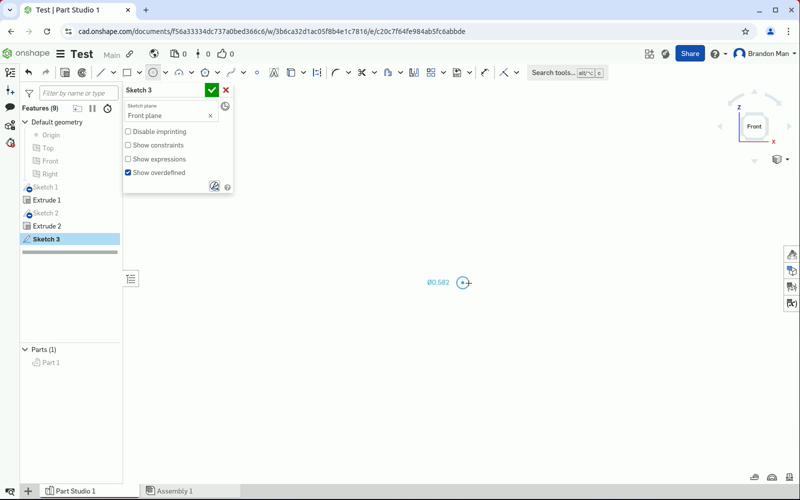
scroll(6)
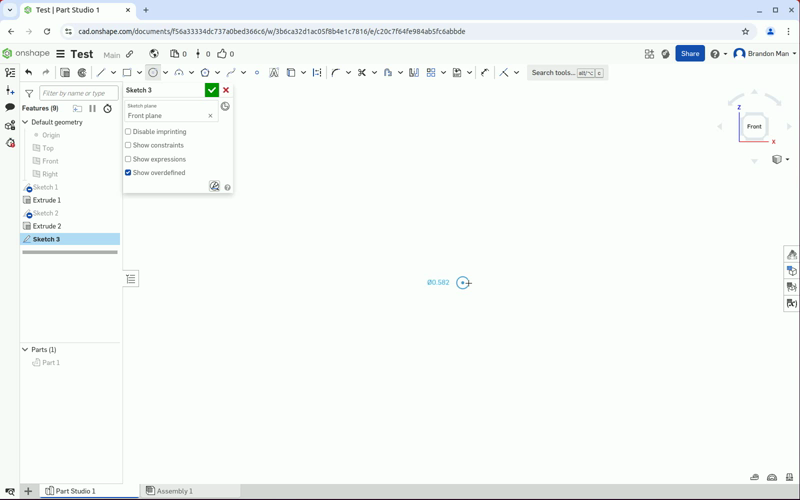
scroll(6)
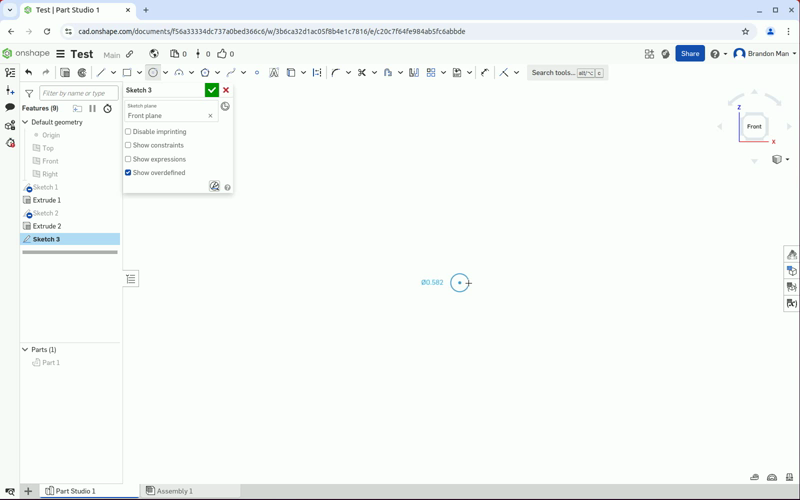
scroll(6)
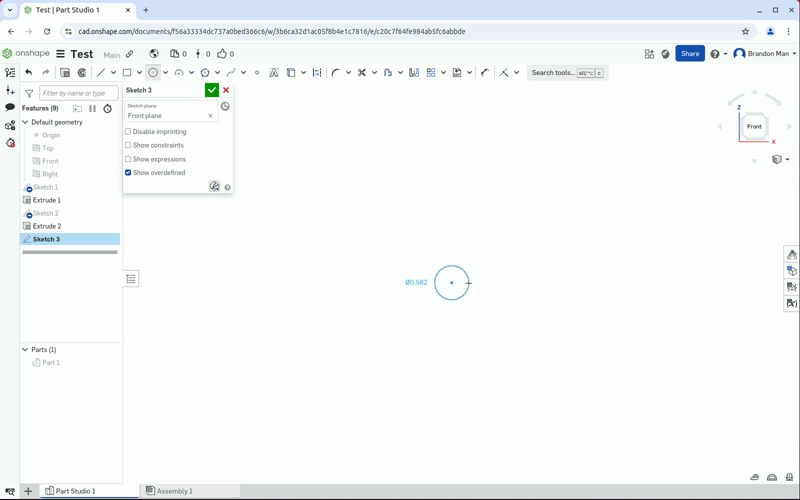
click(468, 282)
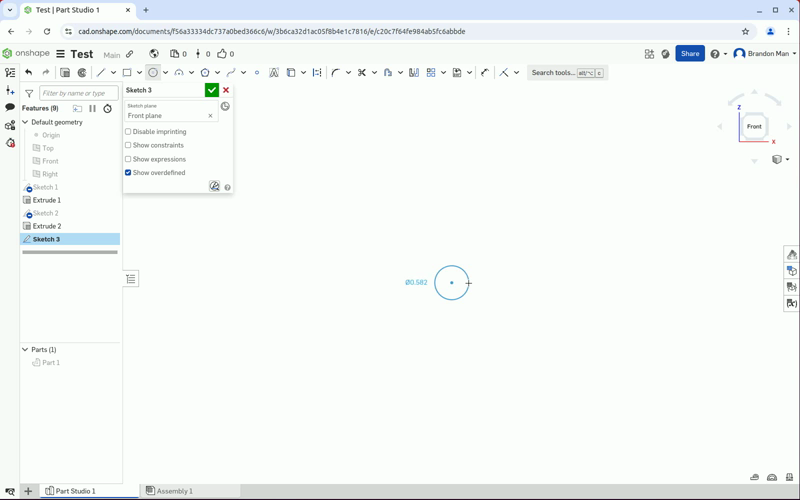
scroll(-6)
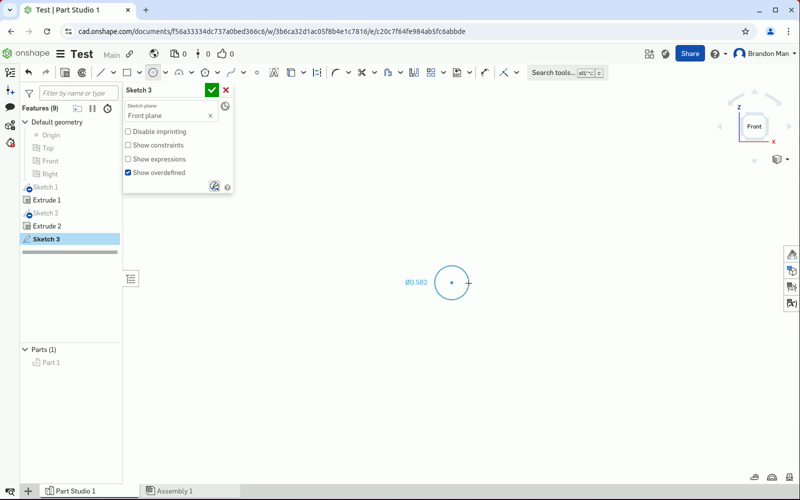
scroll(-6)
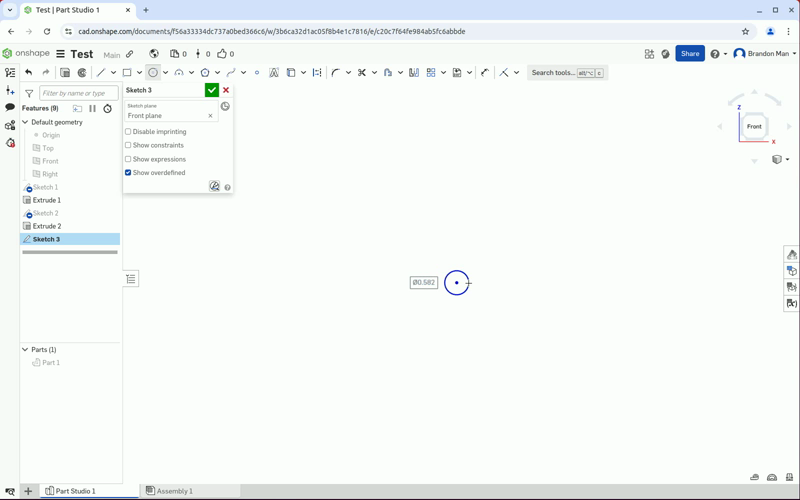
scroll(-6)
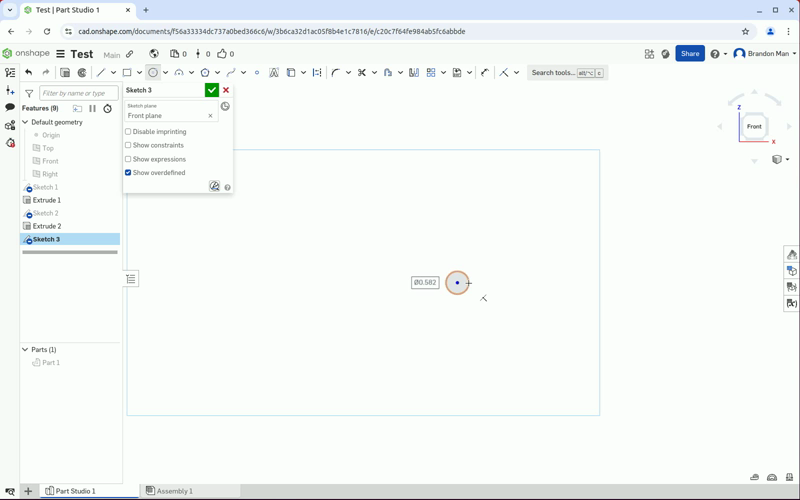
scroll(-6)
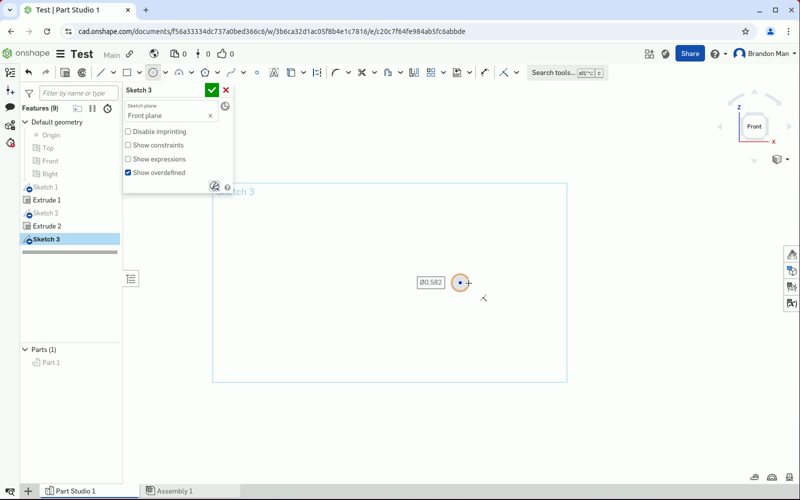
scroll(-6)
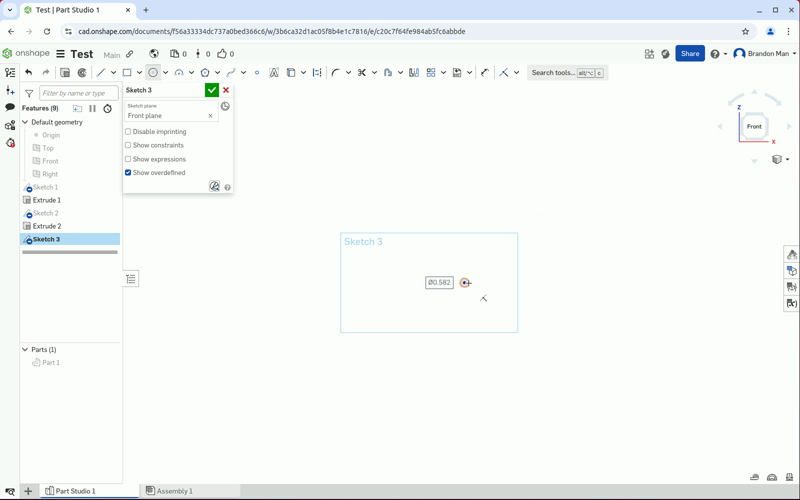
scroll(-6)
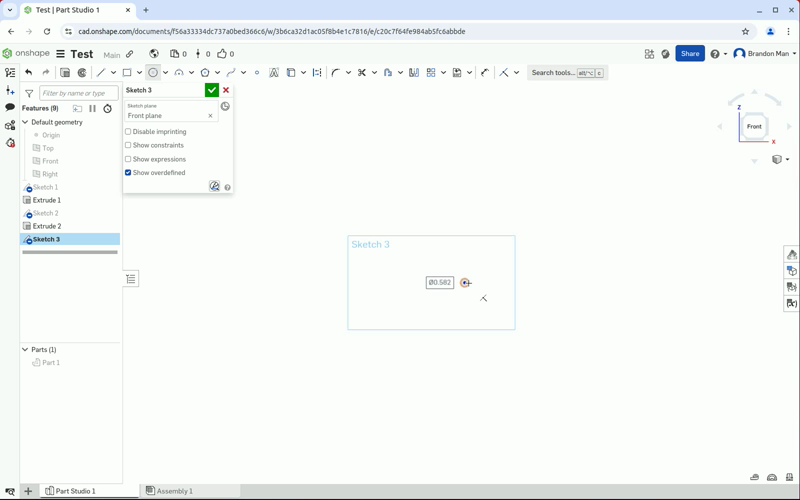
scroll(-6)
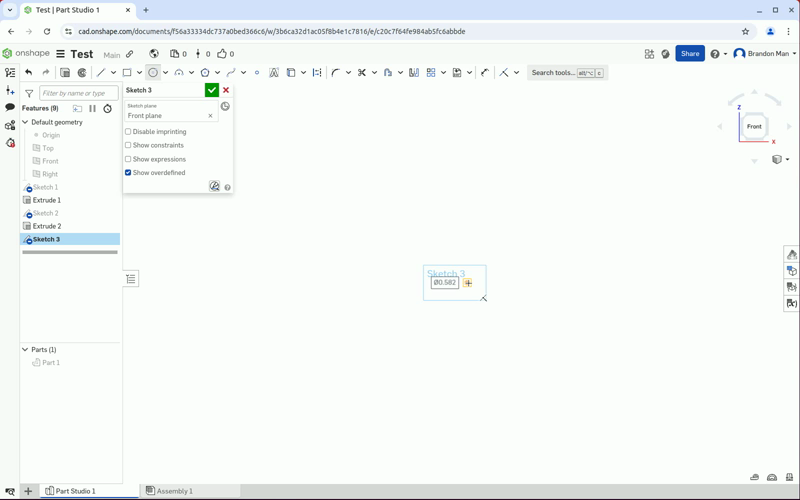
key(esc)
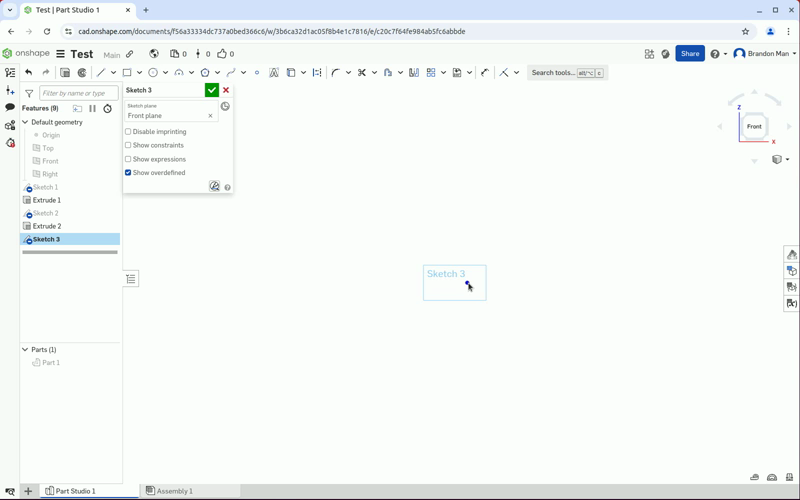
mouse_move(465, 283)
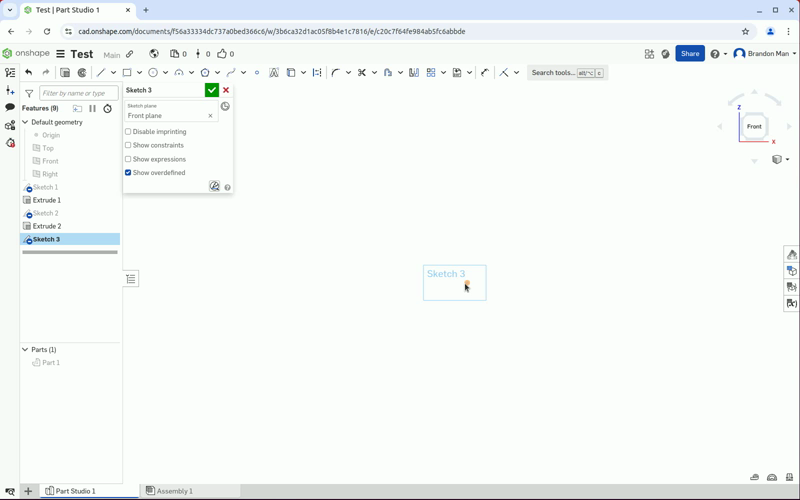
scroll(6)
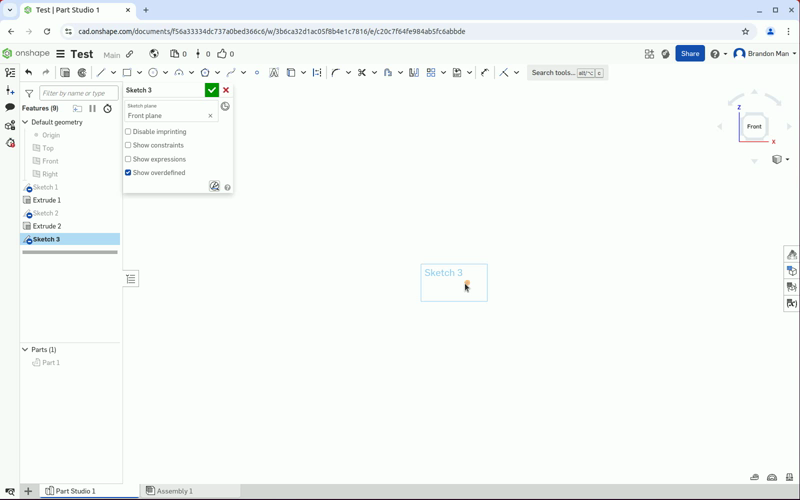
scroll(6)
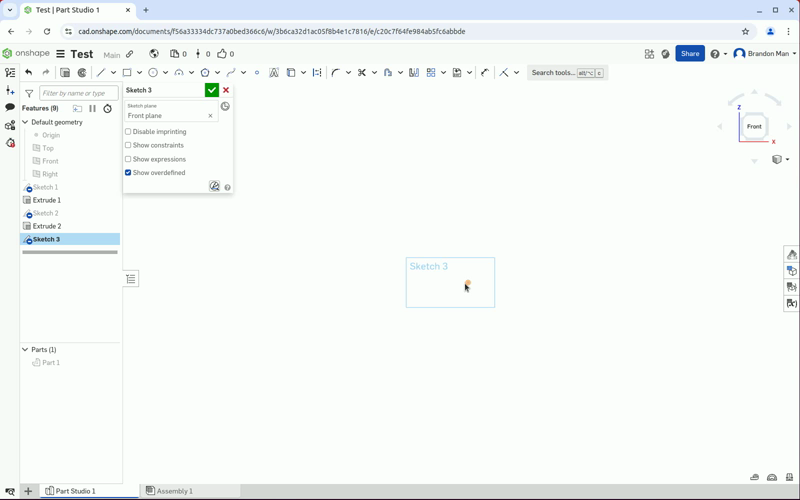
scroll(6)
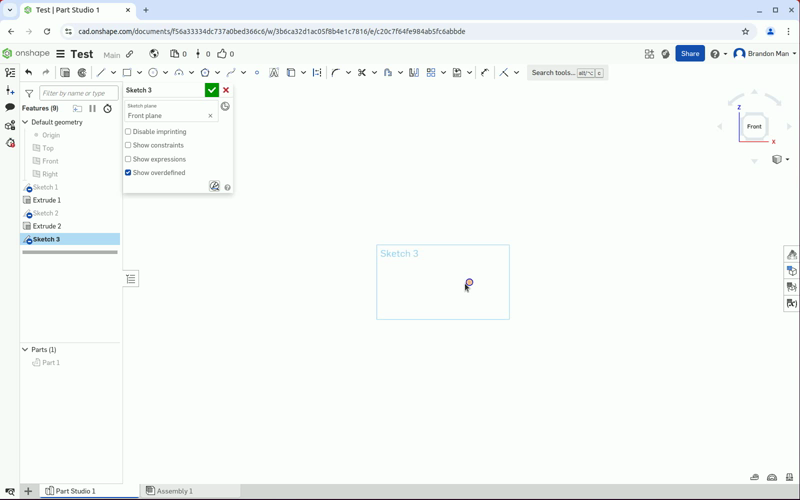
scroll(6)
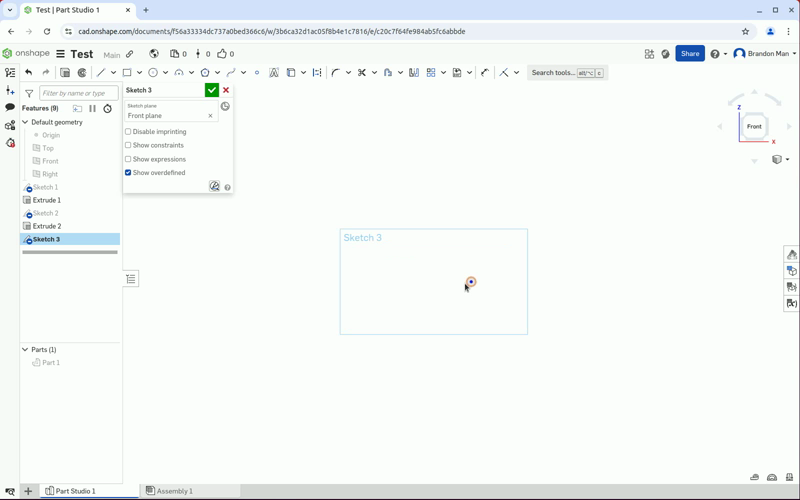
scroll(6)
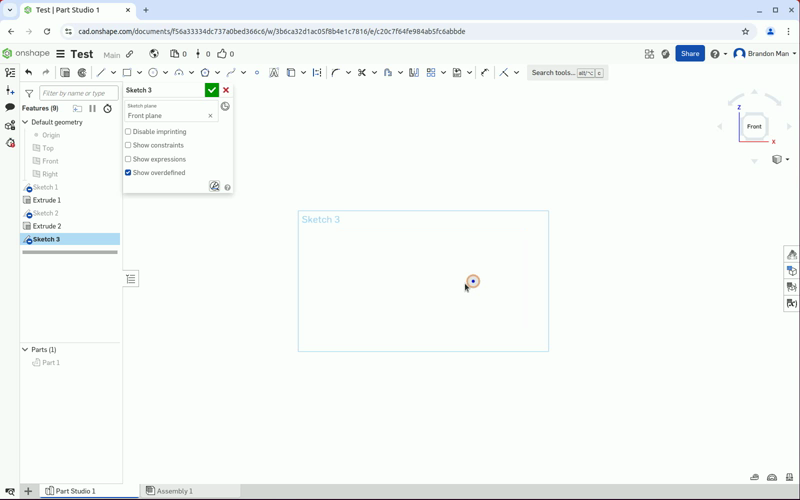
scroll(6)
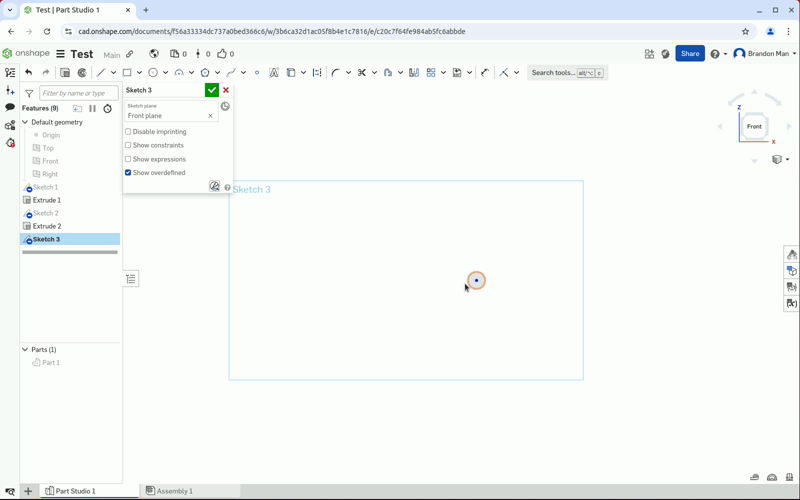
scroll(6)
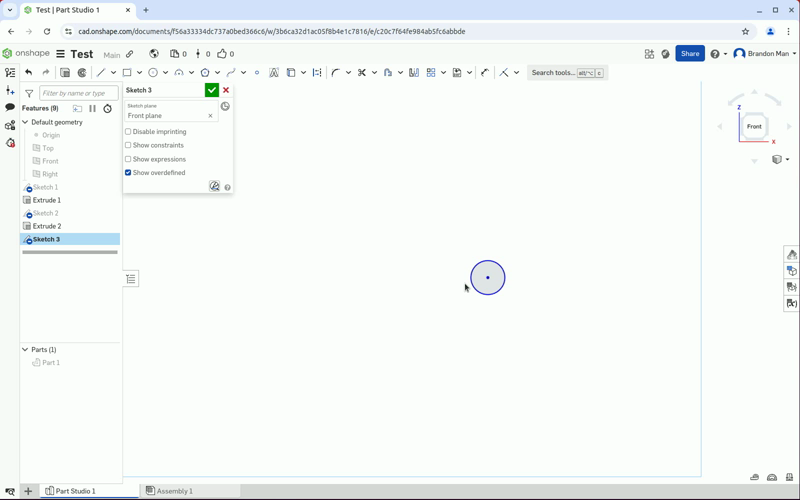
click(465, 283)
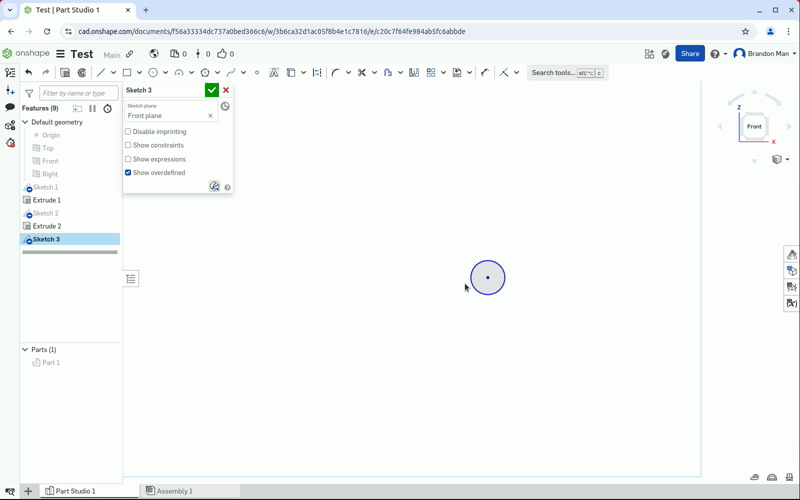
scroll(-6)
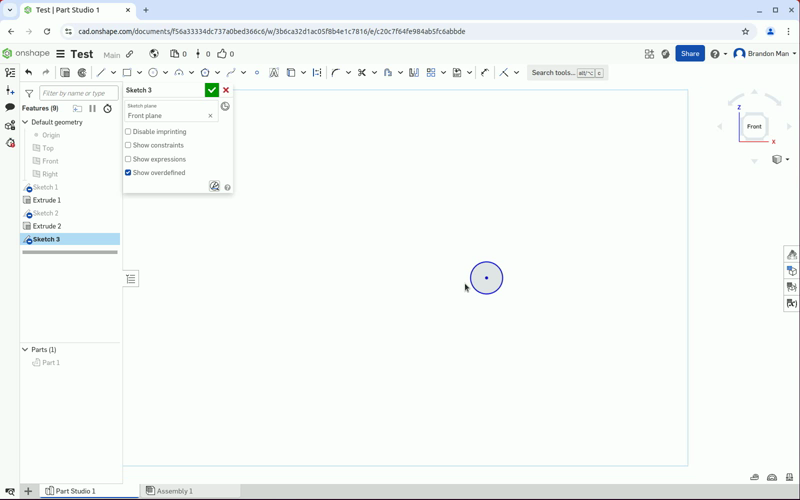
scroll(-6)
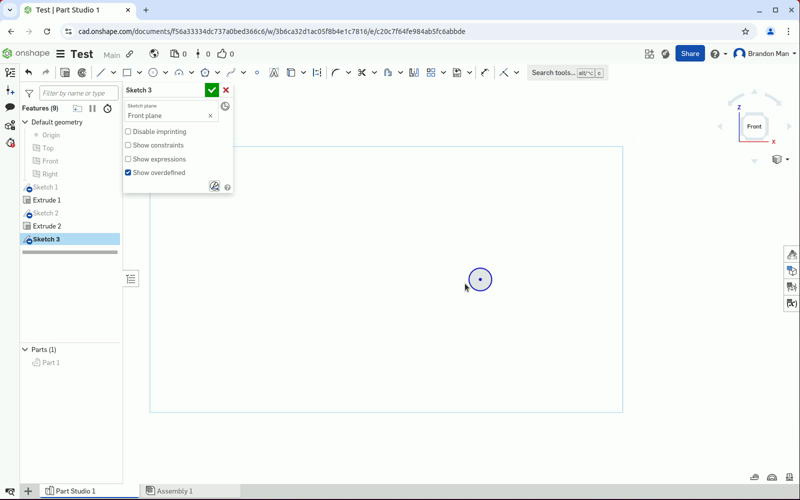
scroll(-6)
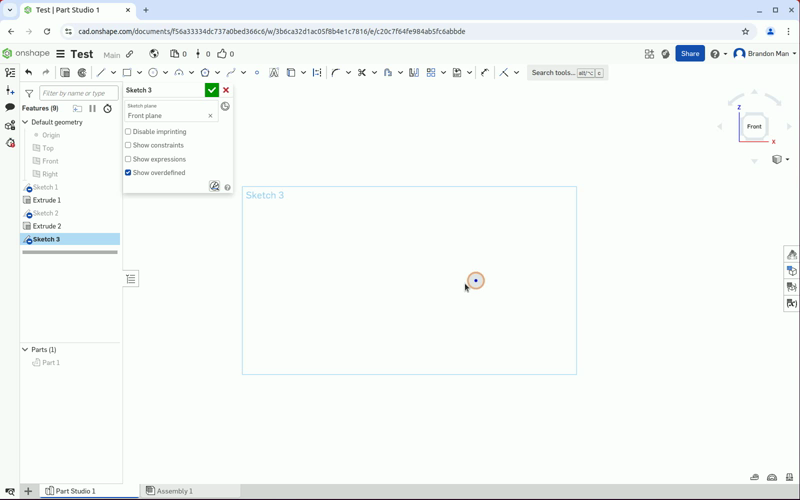
scroll(-6)
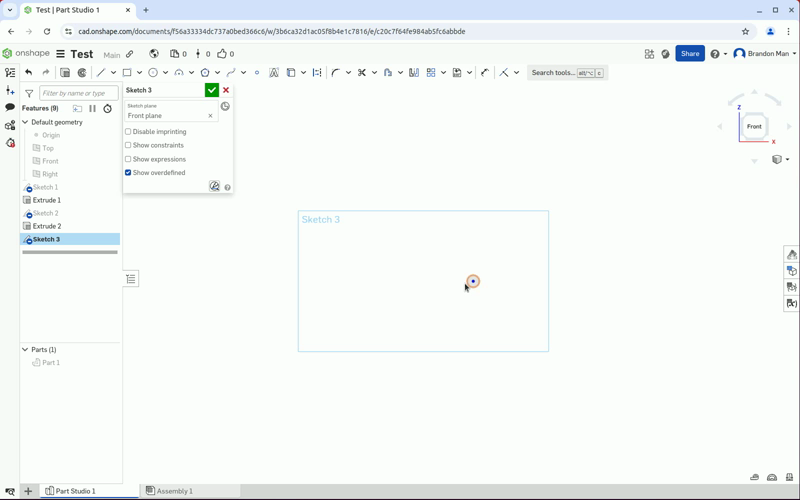
scroll(-6)
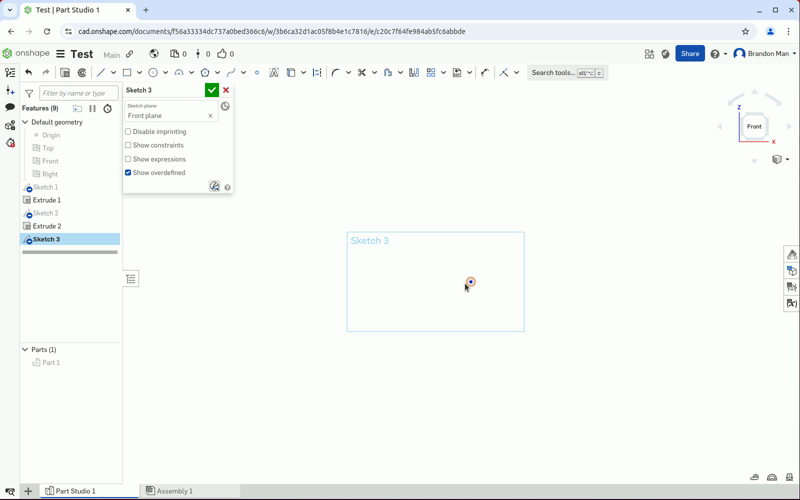
scroll(-6)
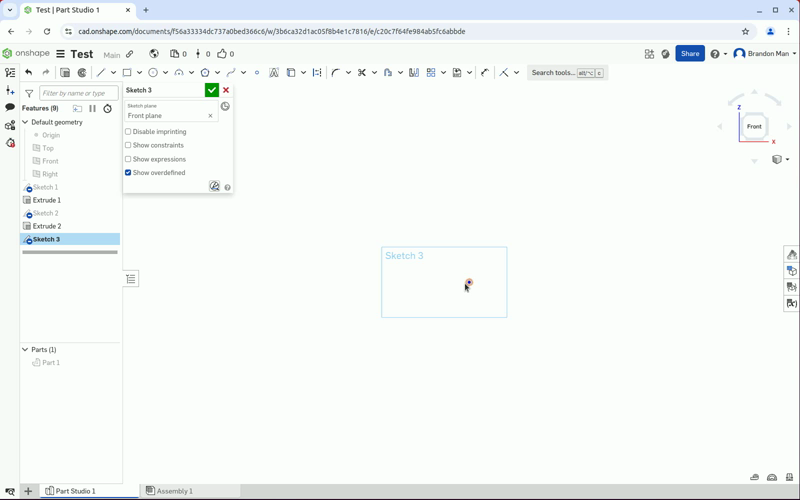
scroll(-6)
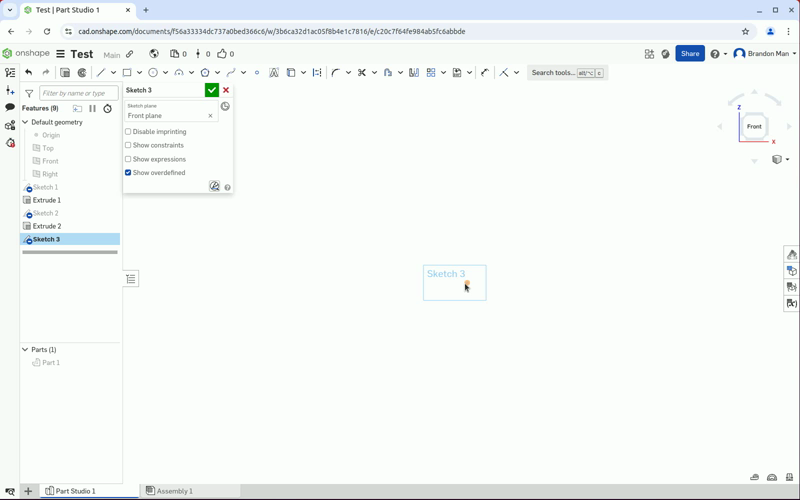
mouse_move(73, 352)
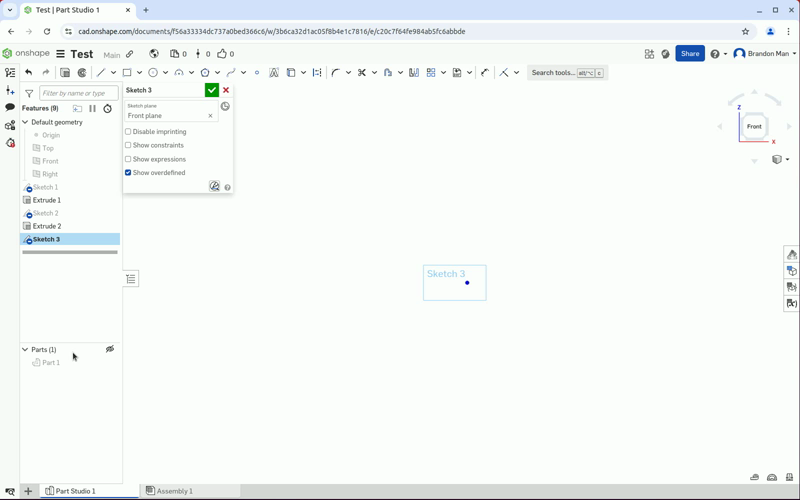
key(shift+y)
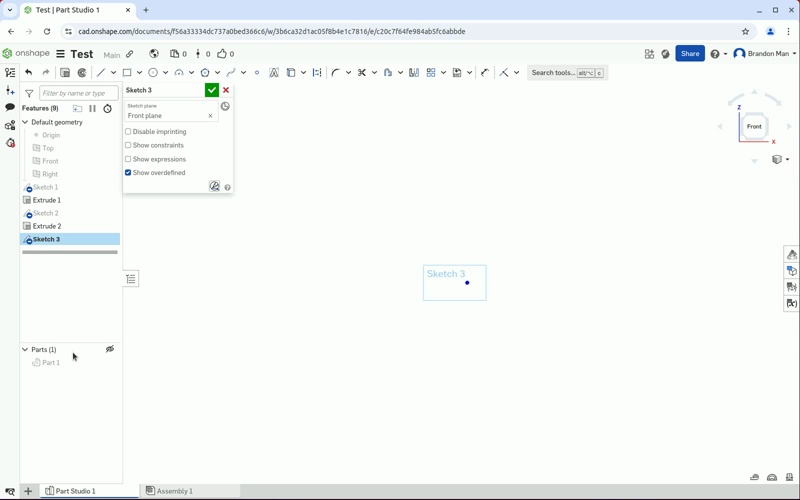
key(shift+e)
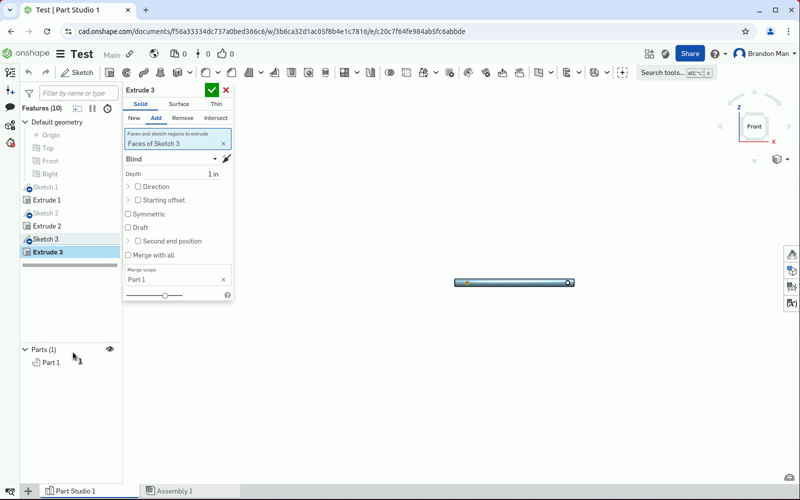
mouse_move(143, 106)
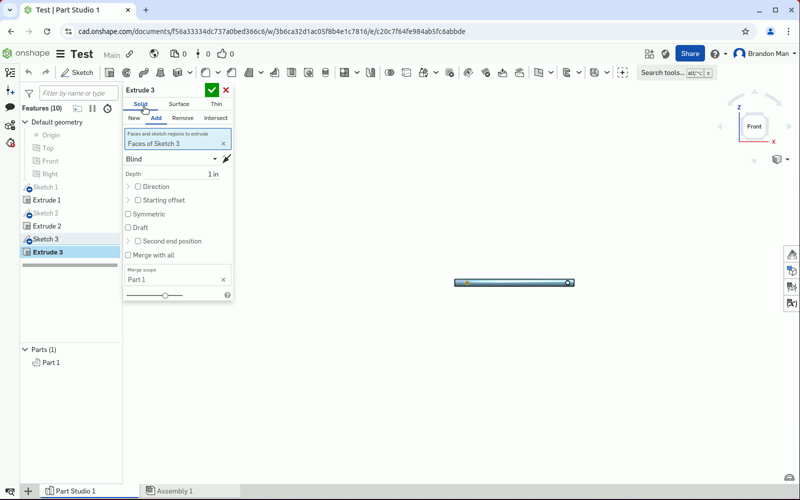
click(143, 106)
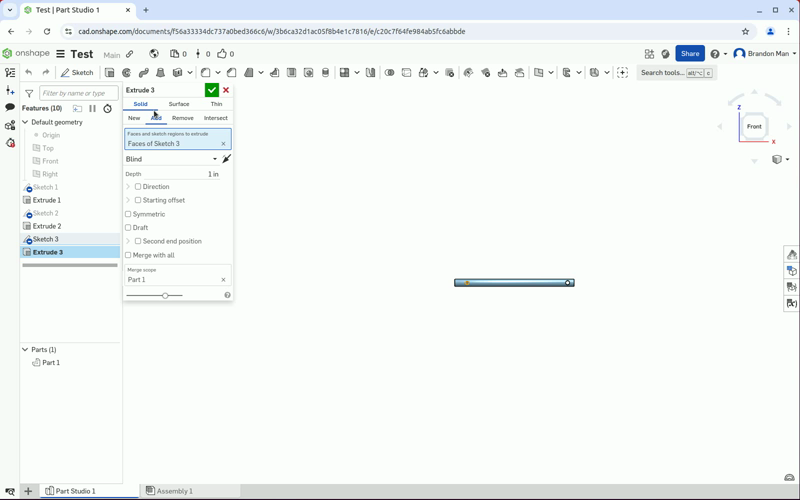
mouse_move(186, 120)
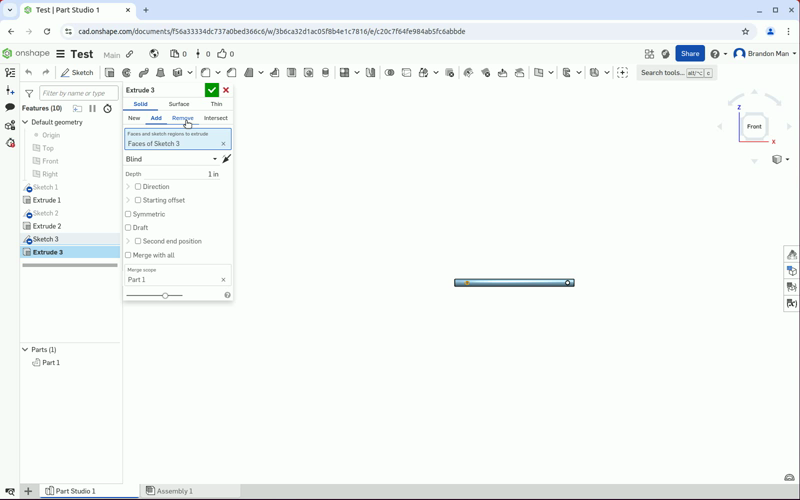
click(186, 120)
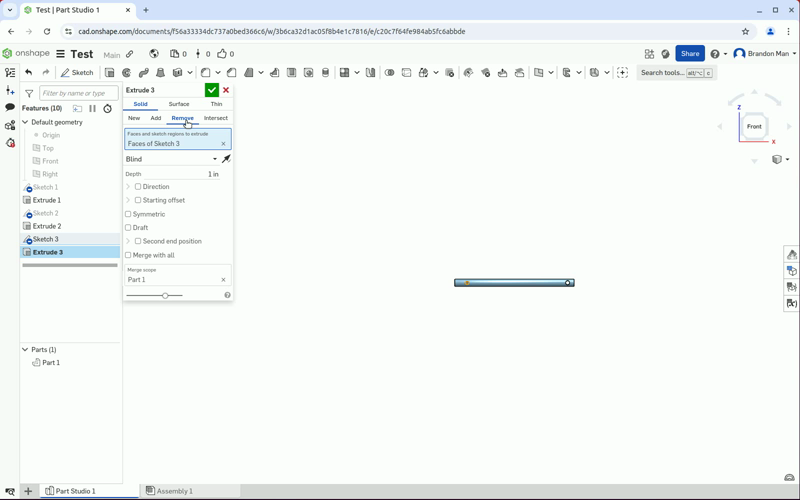
key(tab, 4)
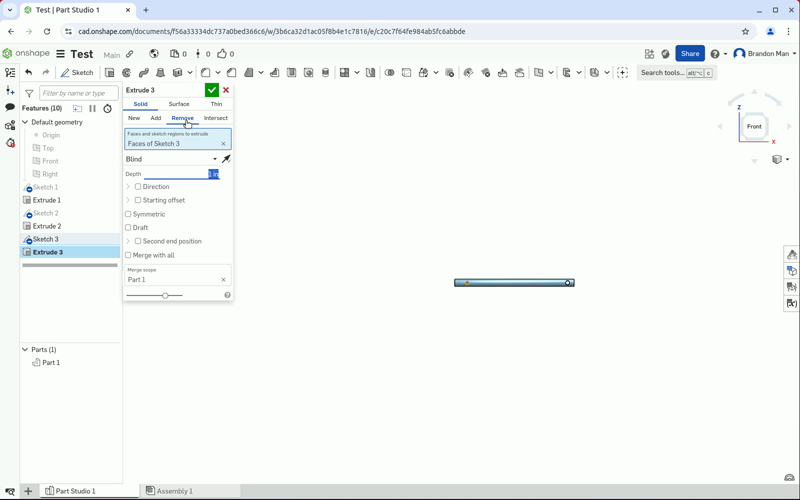
text(4.814)
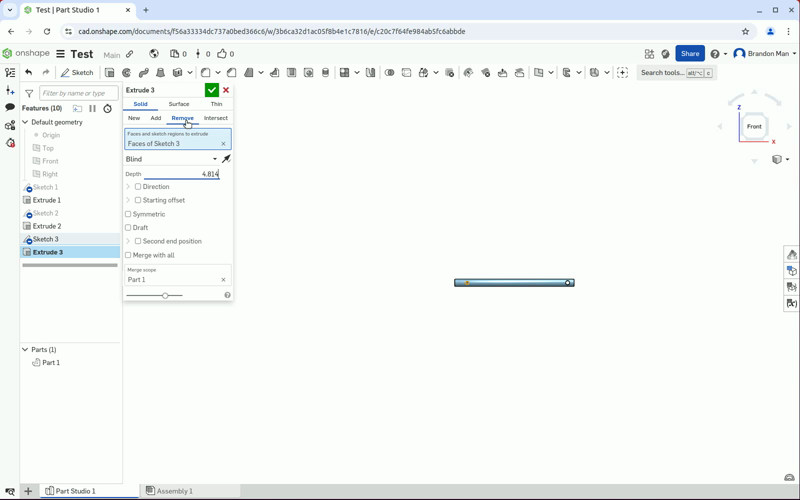
key(tab, 3)
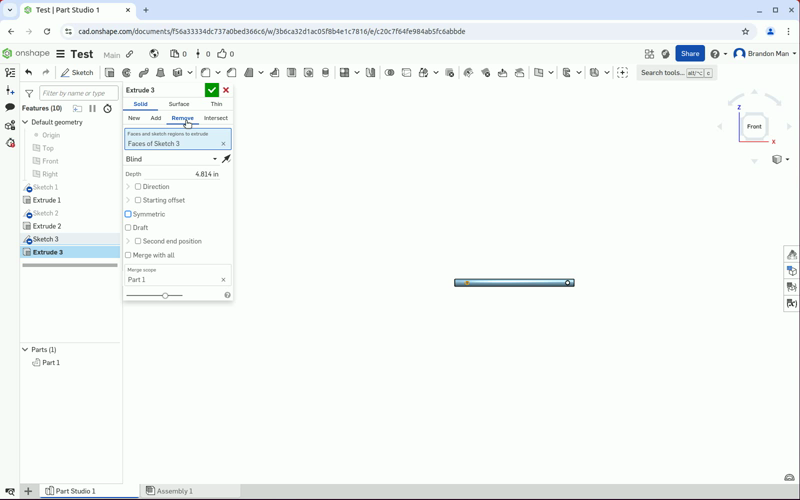
key(space)
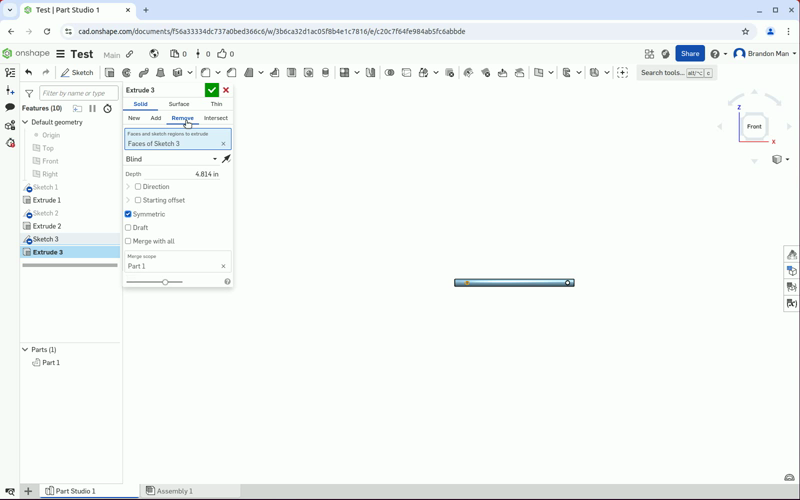
key(tab, 2)
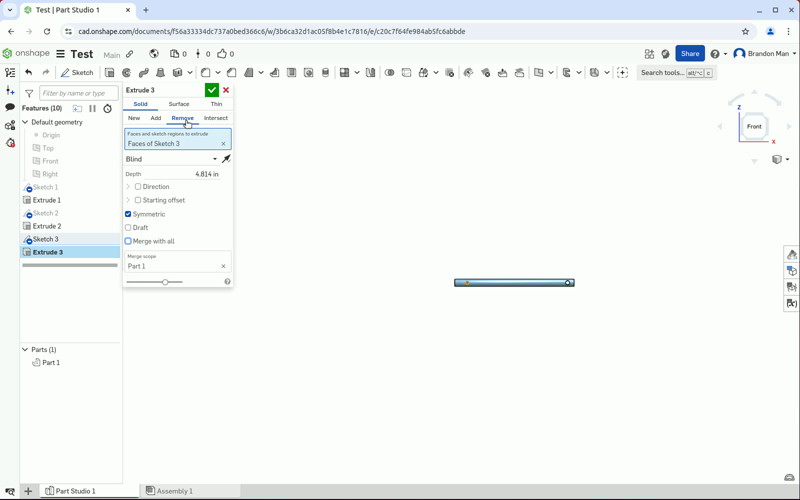
key(space)
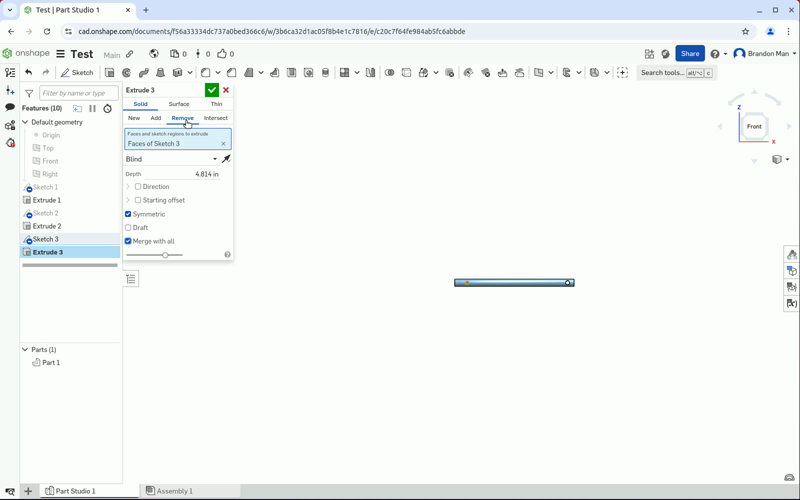
key(enter)
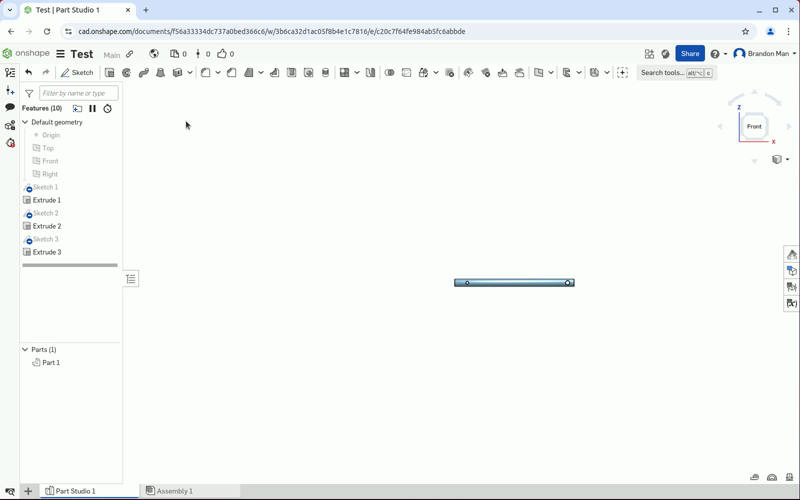
key(shift+h)
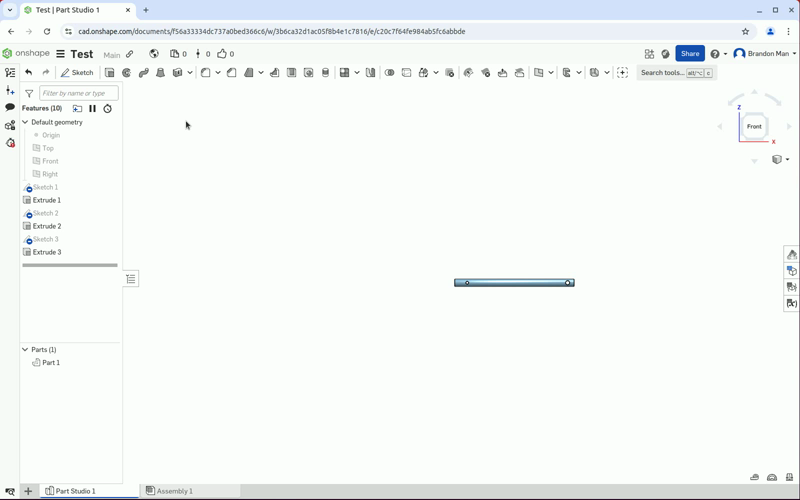
key(shift+h)
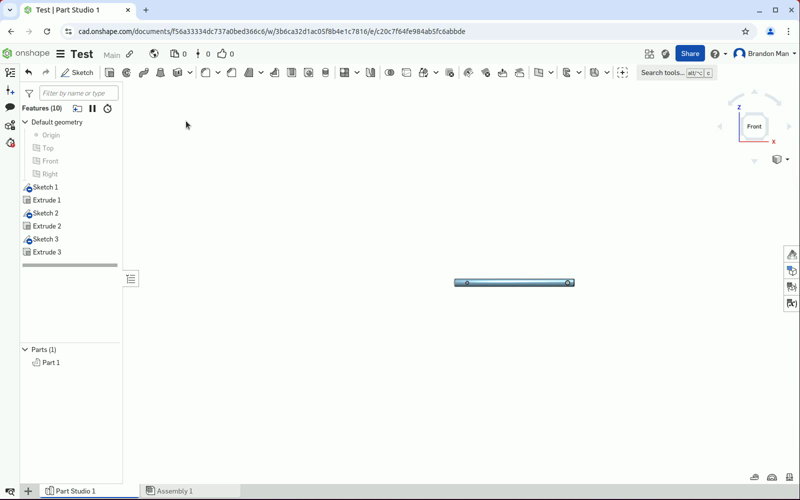
key(shift+7)
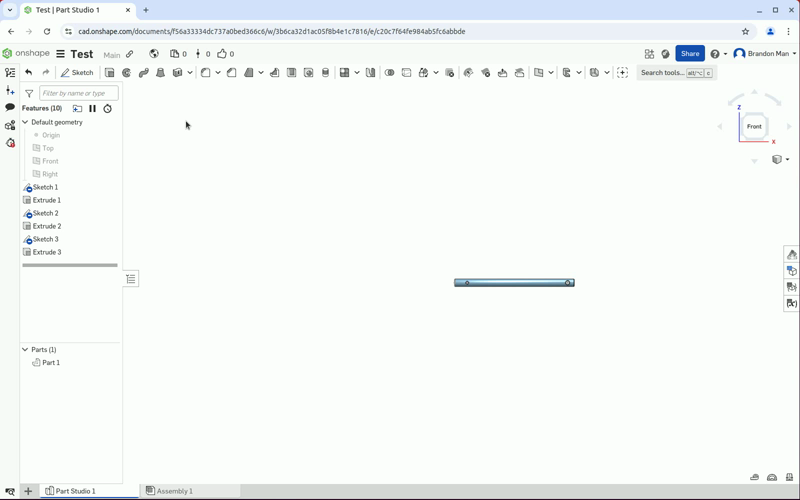
key(left, 2)
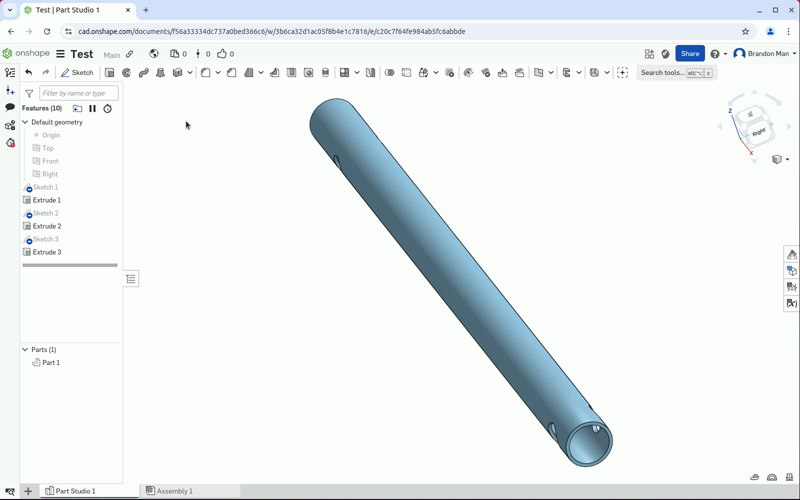
key(down, 2)
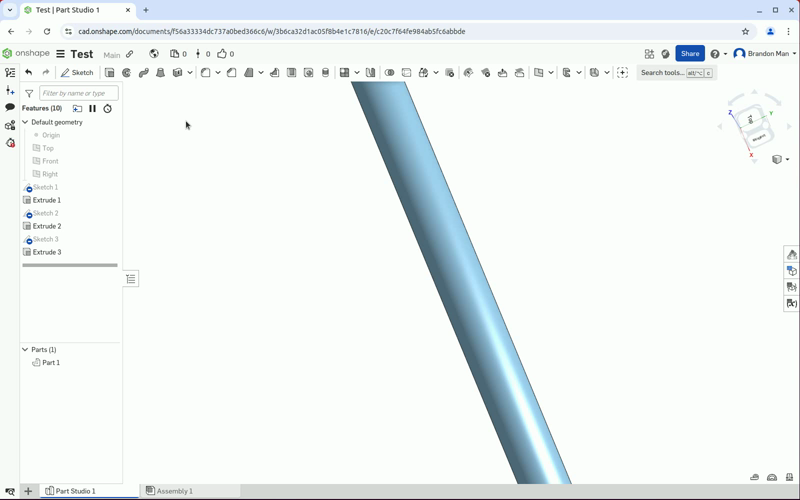
key(up, 2)
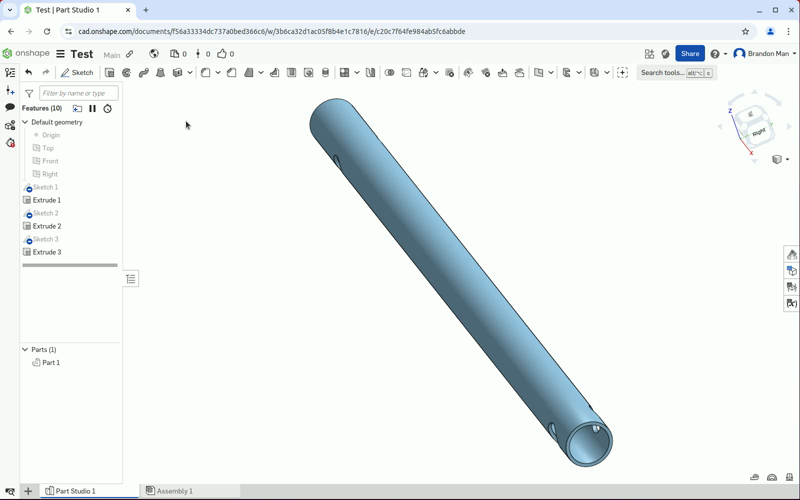
key(right, 2)
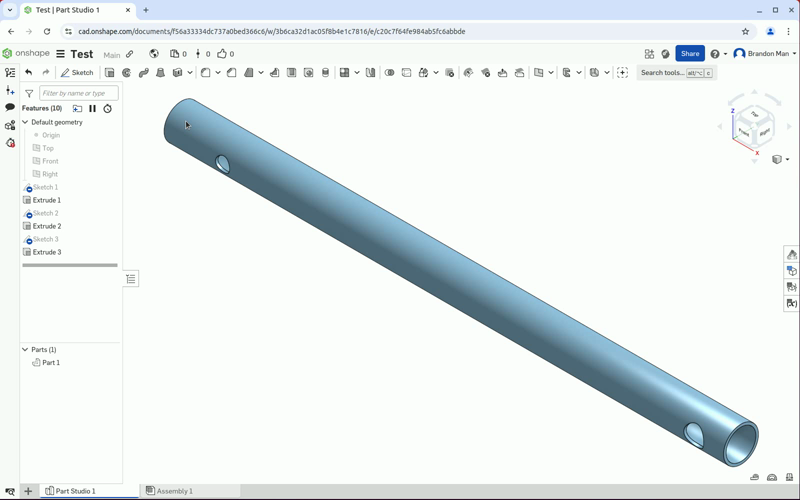
mouse_move(73, 189)
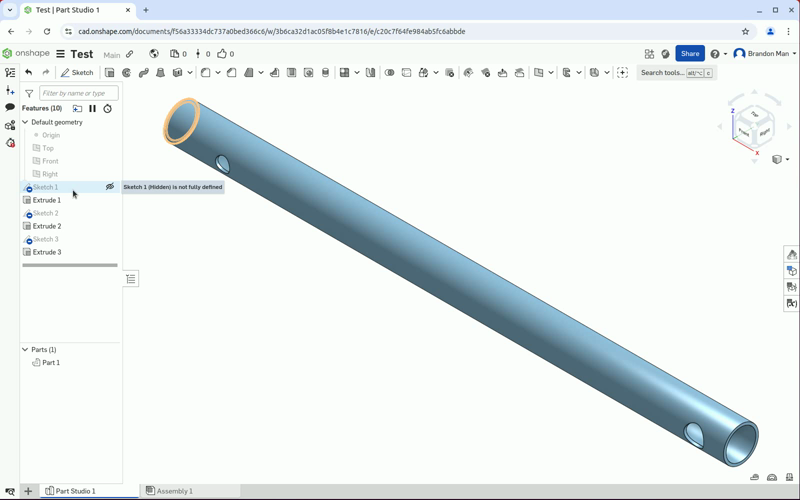
click(73, 189)